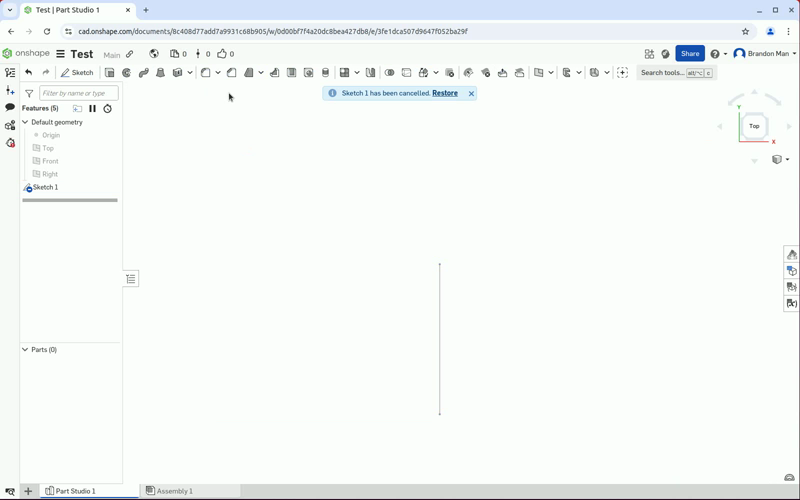
key(shift+h)
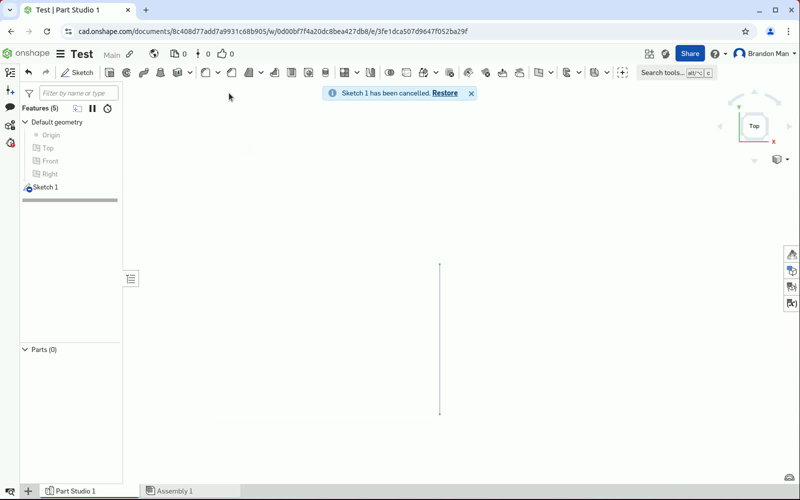
key(shift+s)
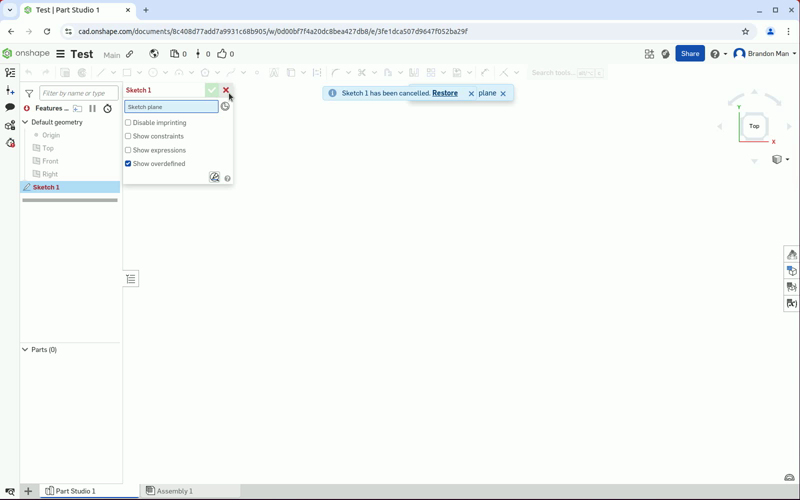
mouse_move(73, 150)
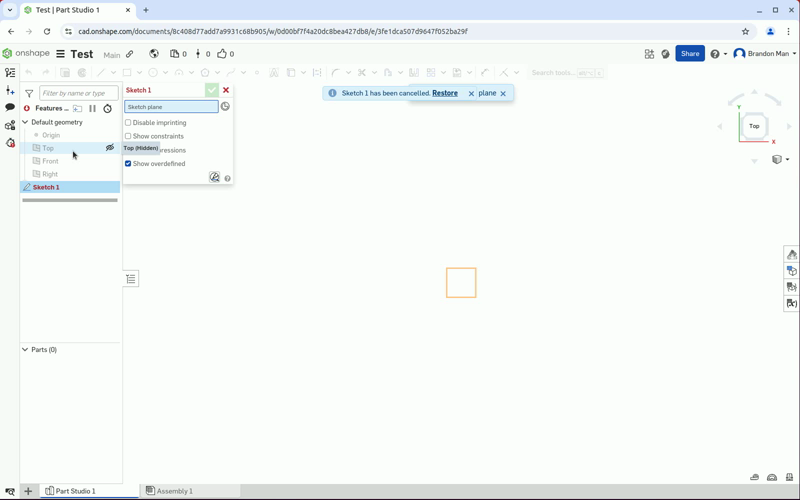
click(73, 150)
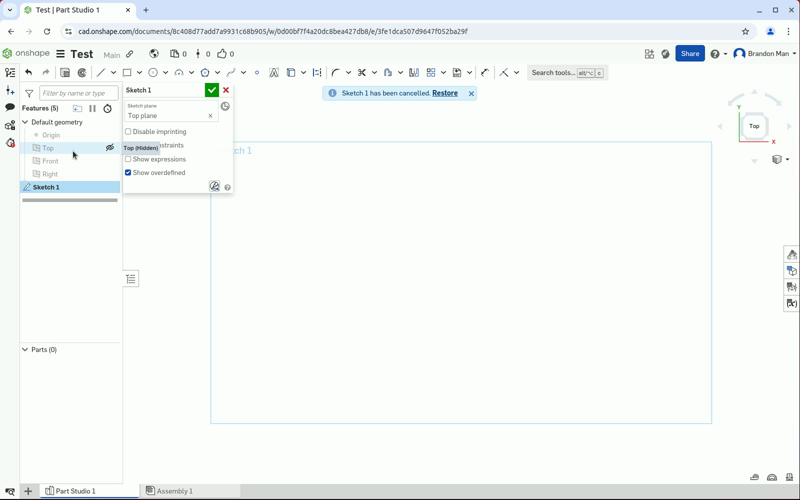
mouse_move(73, 352)
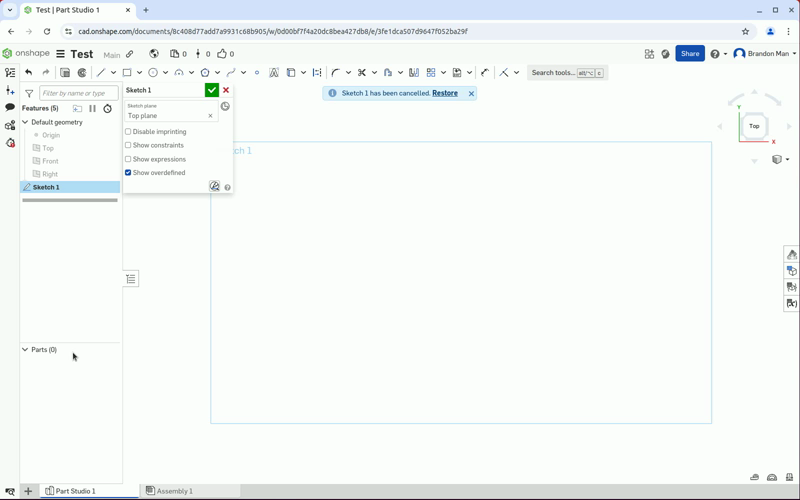
key(y)
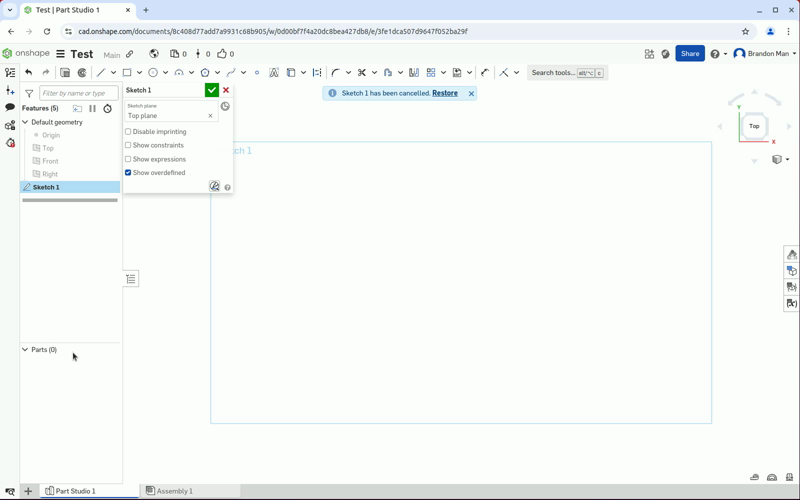
key(a)
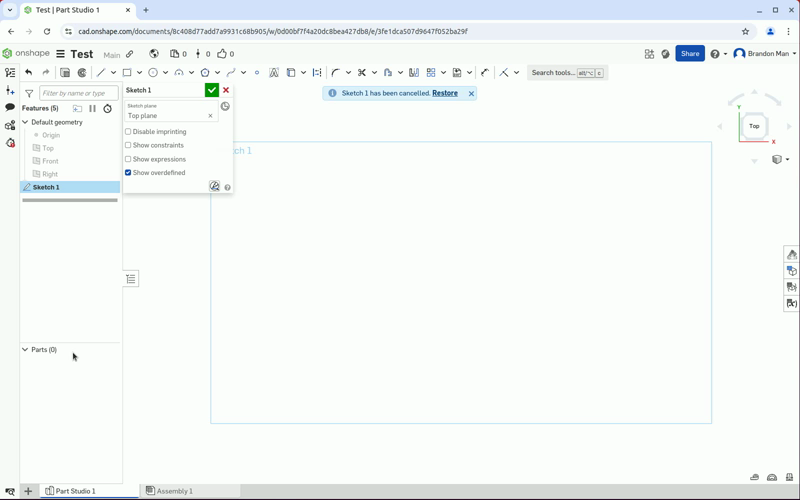
key_down(shift)
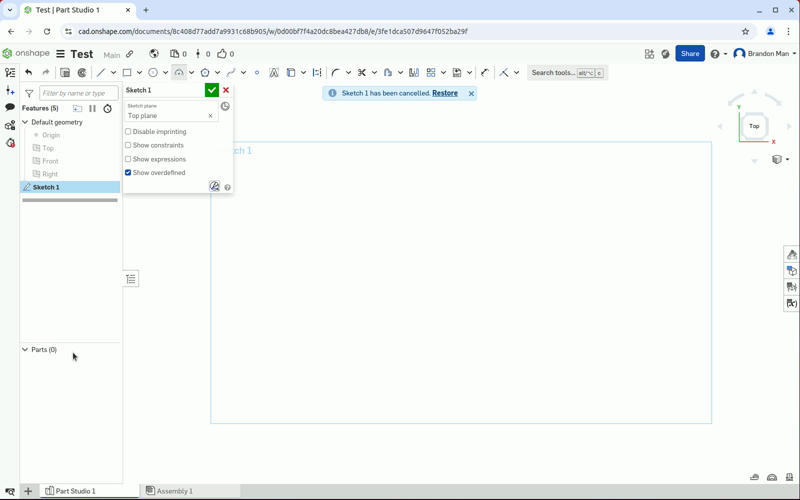
mouse_move(450, 279)
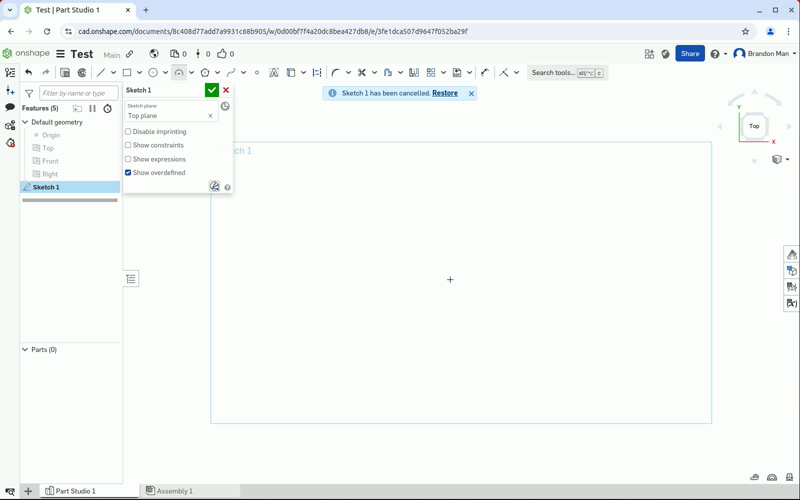
click(450, 279)
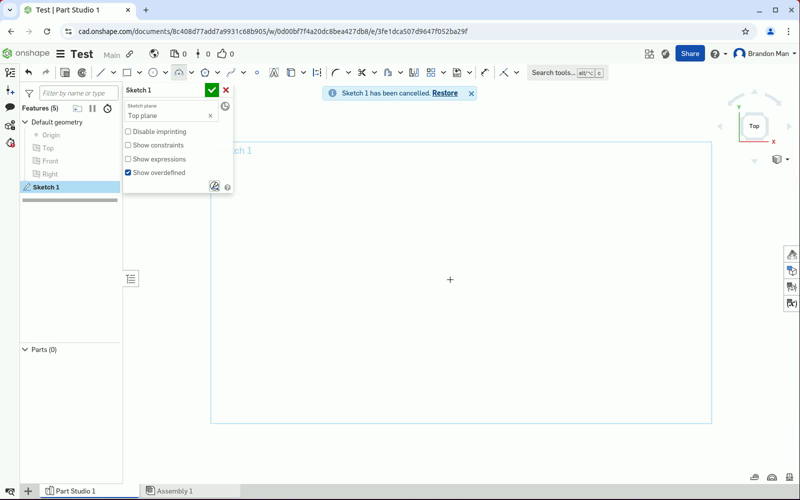
key_up(shift)
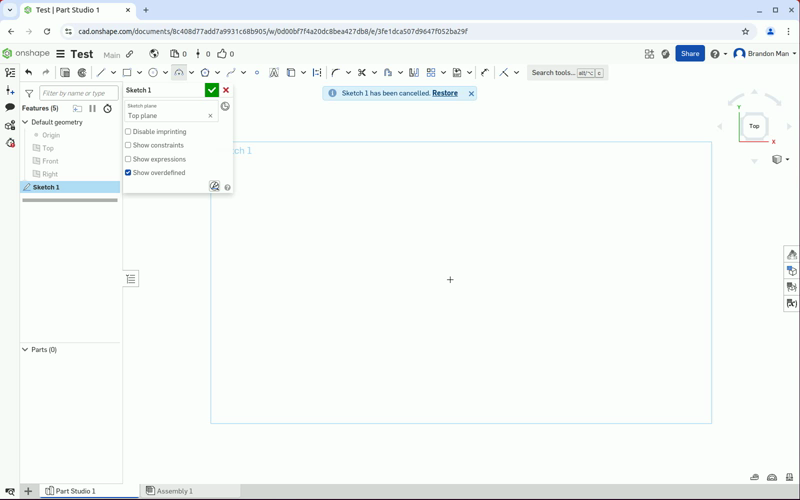
key_down(shift)
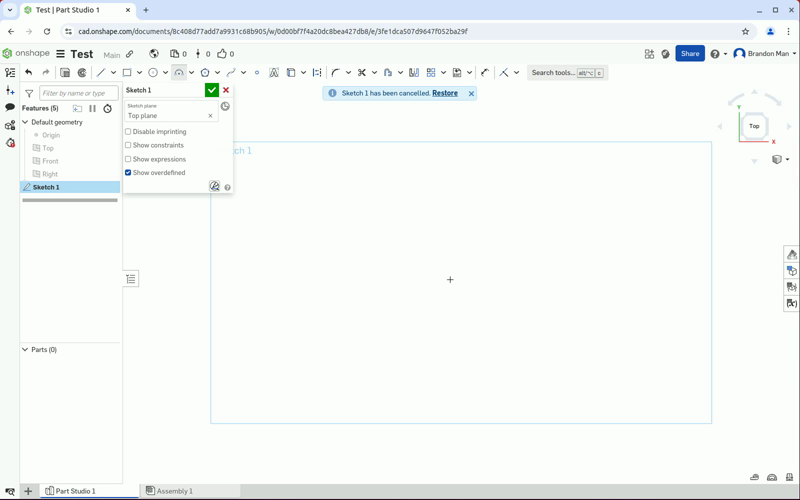
mouse_move(451, 291)
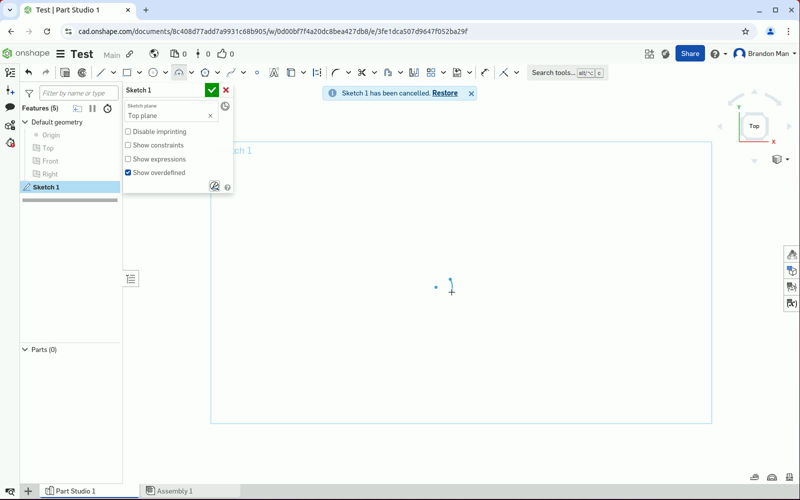
click(451, 291)
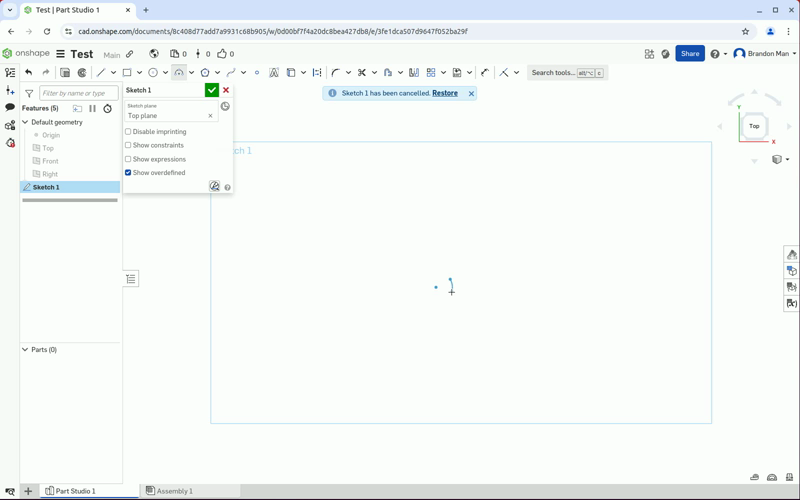
mouse_move(457, 285)
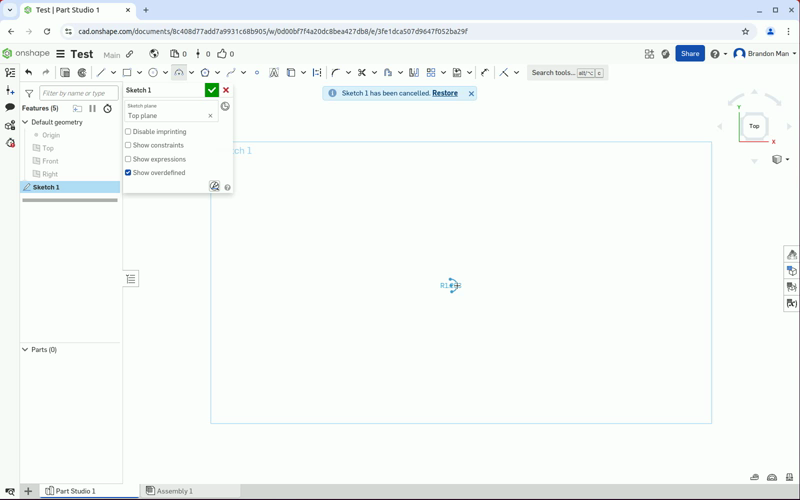
click(457, 285)
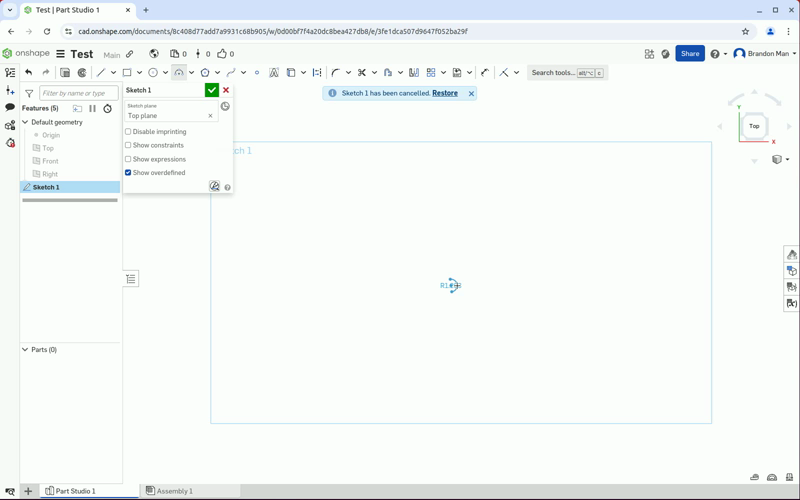
key_up(shift)
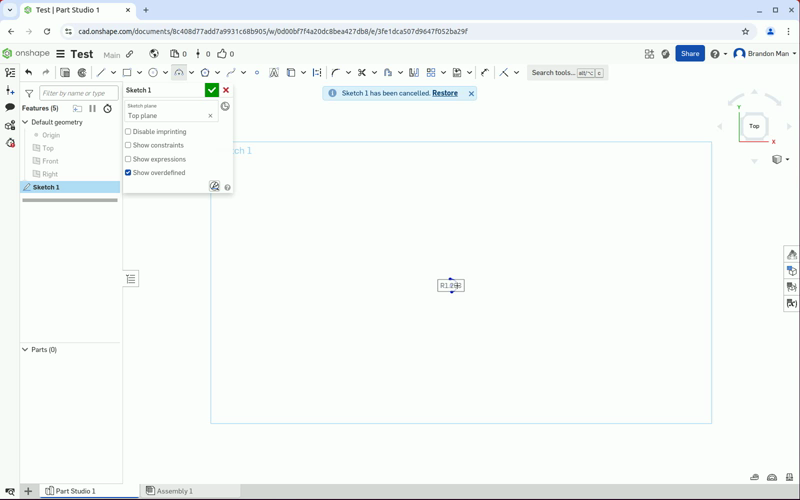
mouse_move(451, 291)
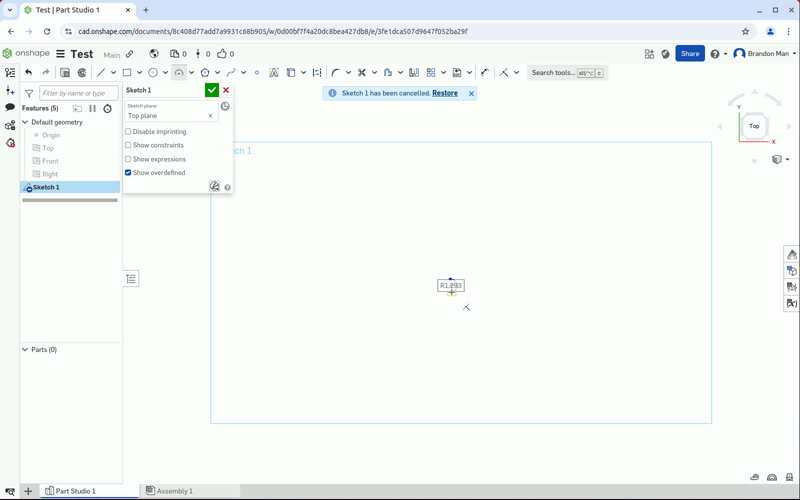
click(451, 291)
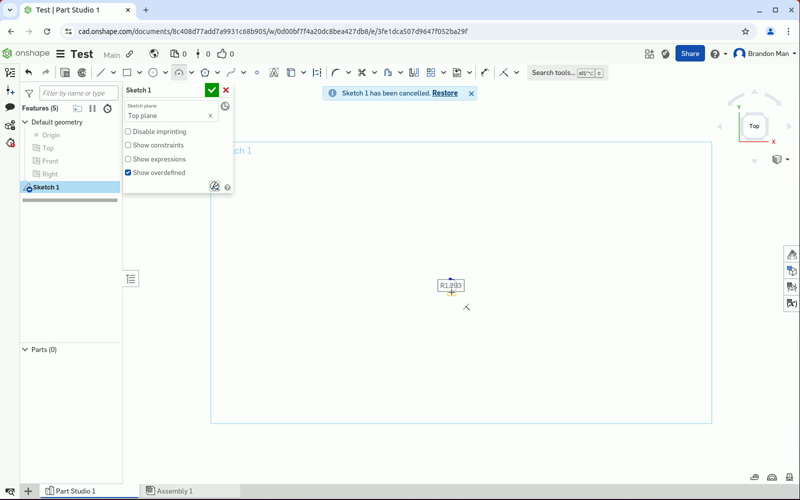
key_down(shift)
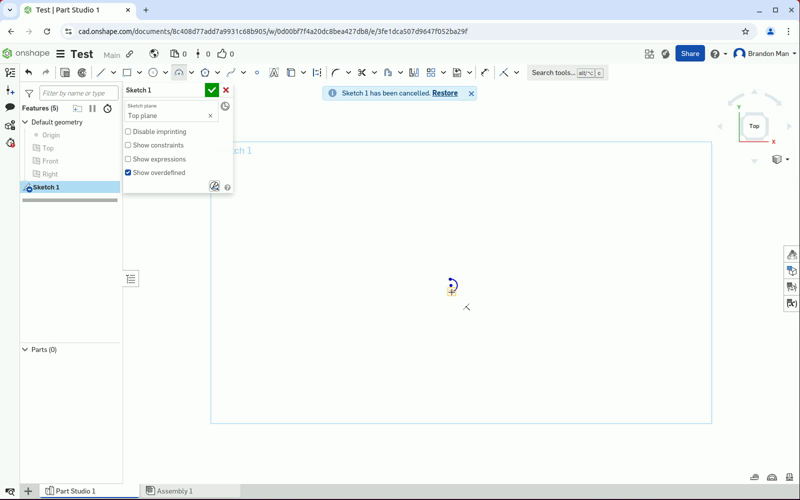
mouse_move(569, 260)
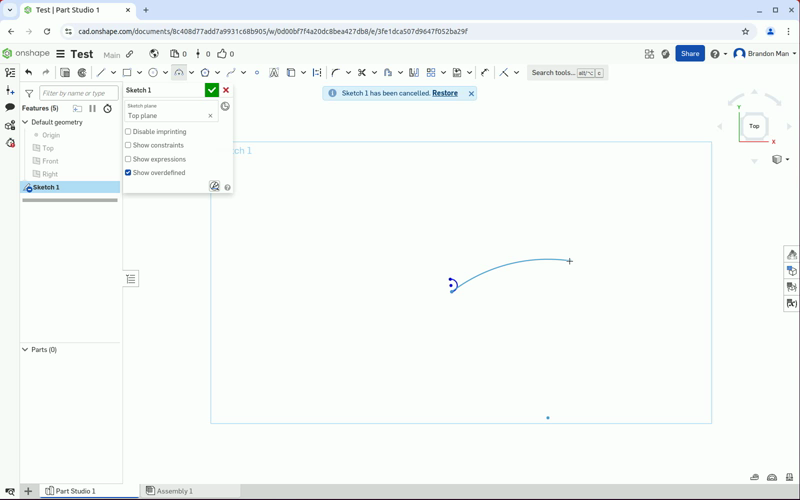
click(569, 260)
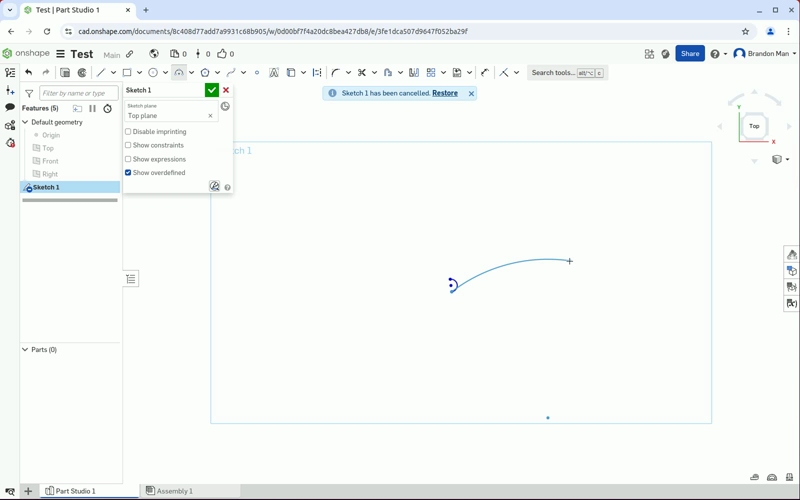
mouse_move(512, 281)
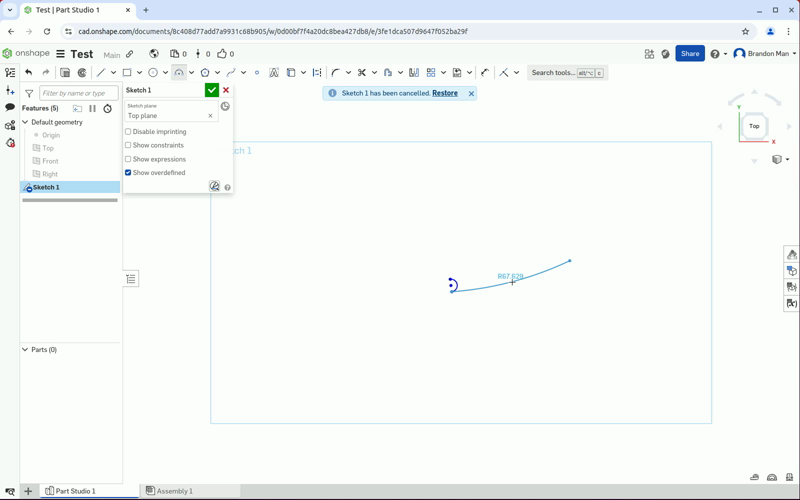
click(512, 281)
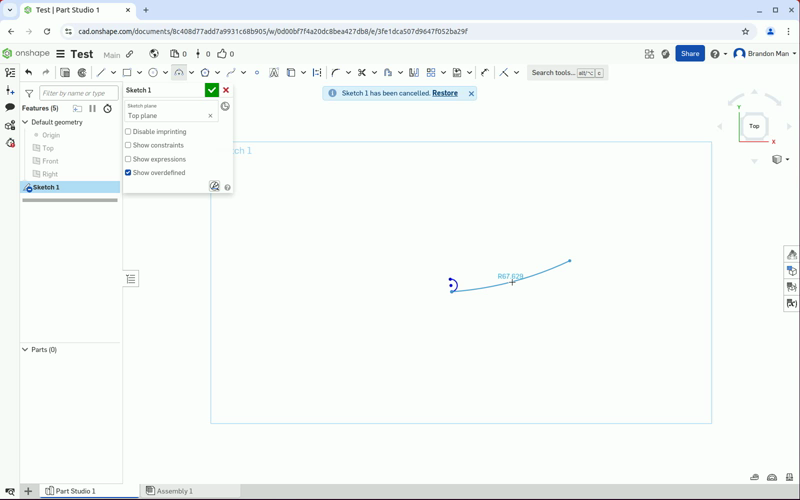
key_up(shift)
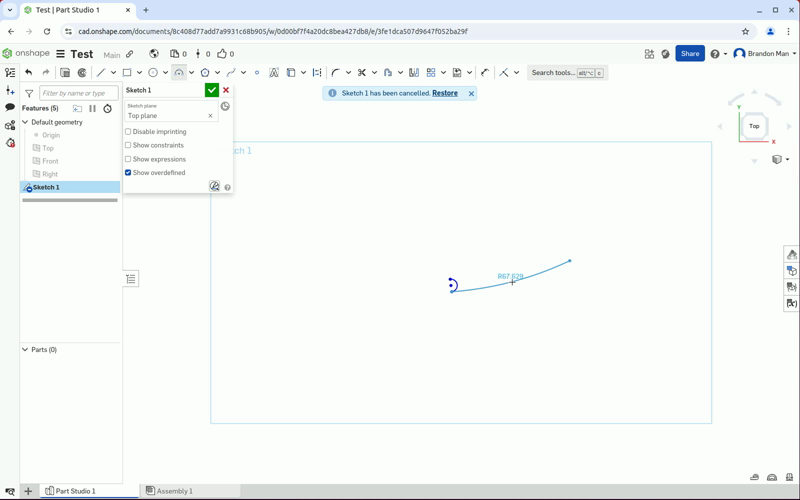
mouse_move(569, 260)
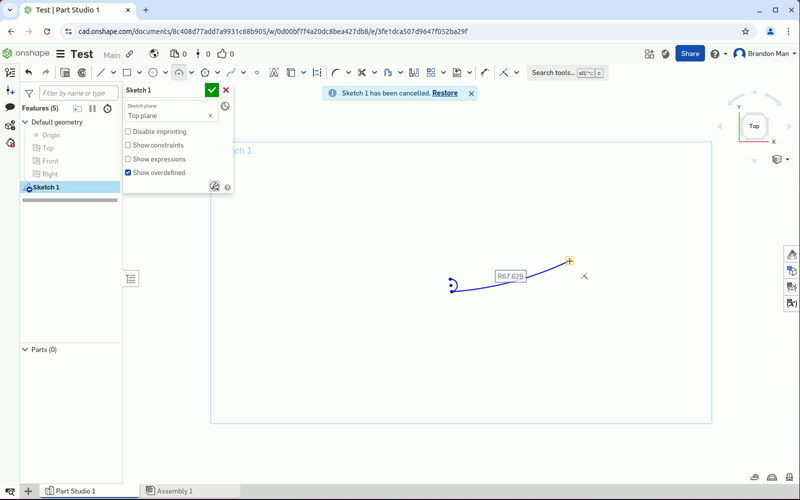
click(569, 260)
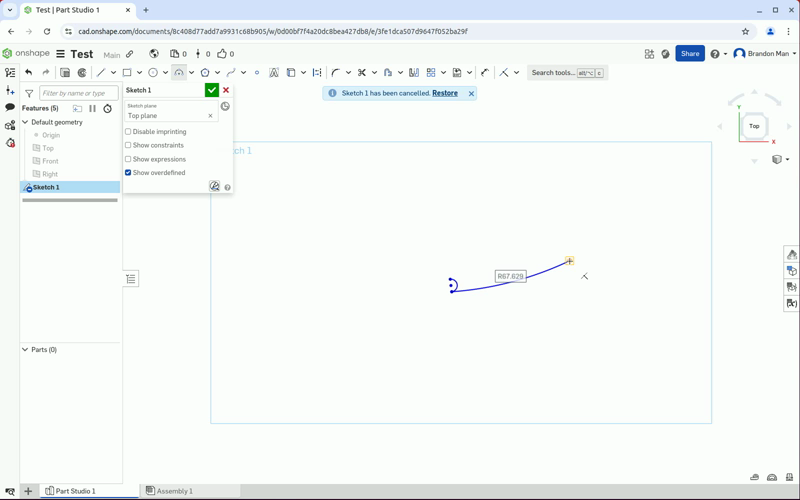
key_down(shift)
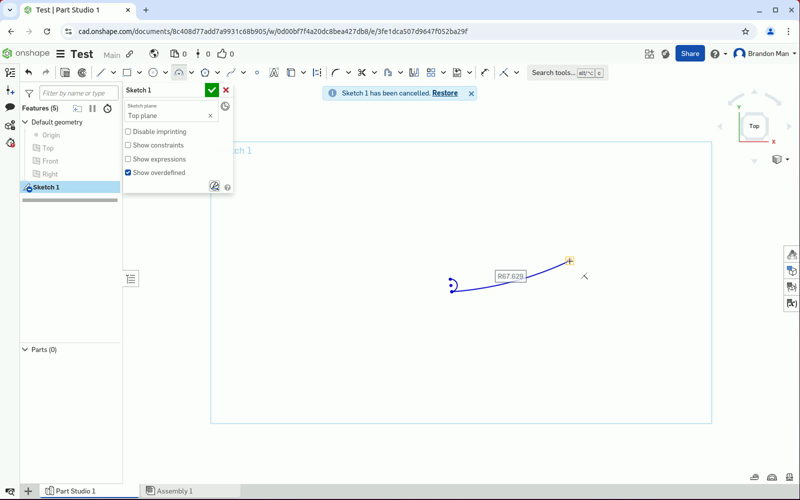
mouse_move(564, 249)
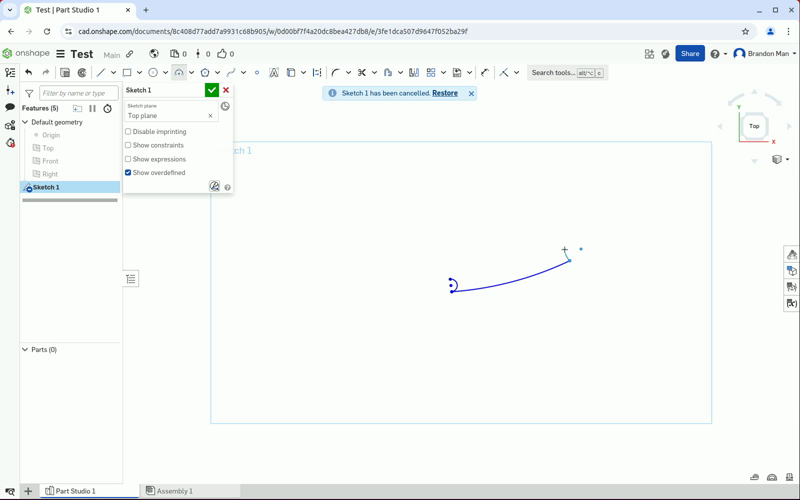
click(564, 249)
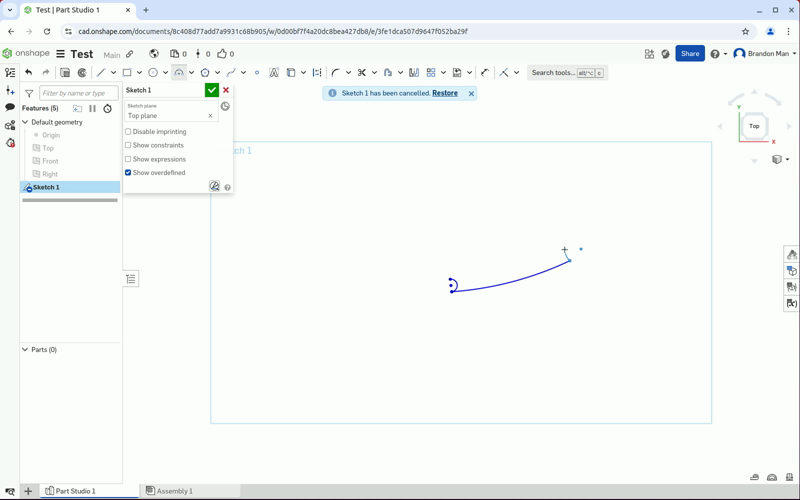
mouse_move(561, 257)
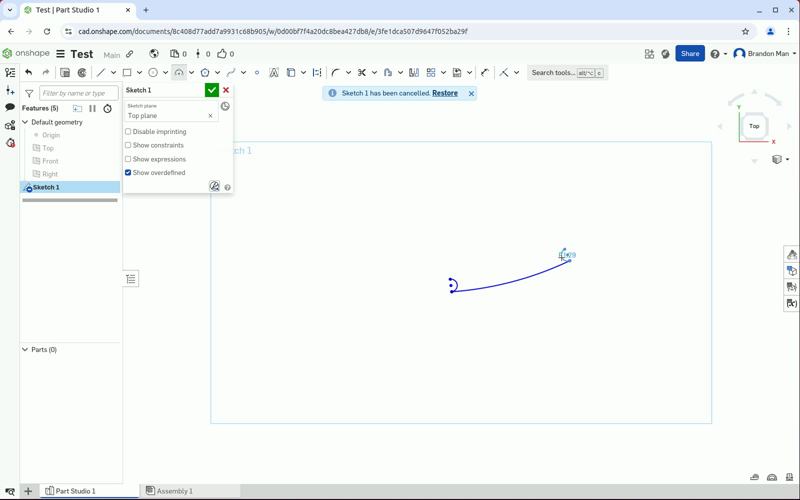
click(561, 257)
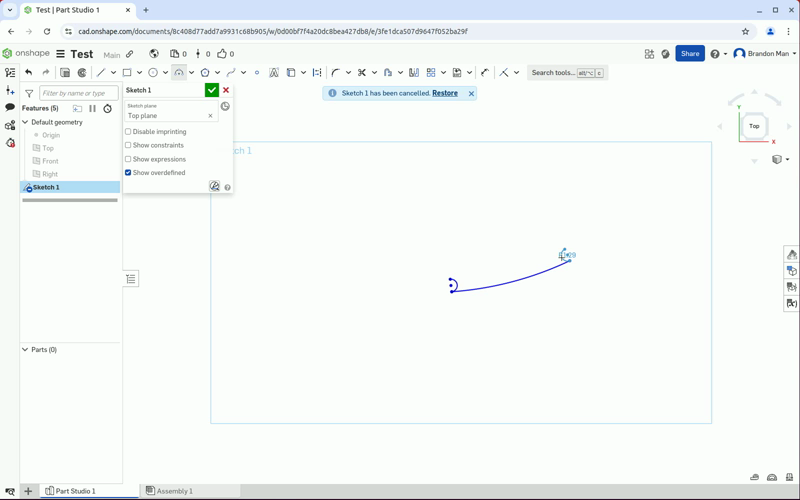
key_up(shift)
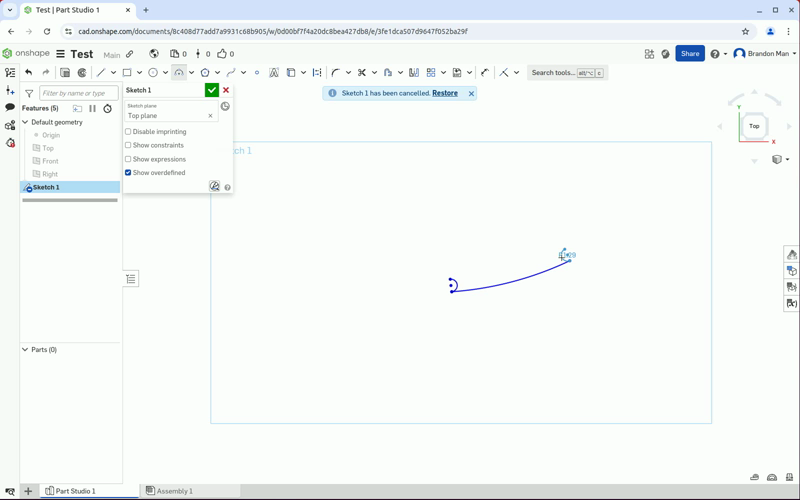
mouse_move(564, 249)
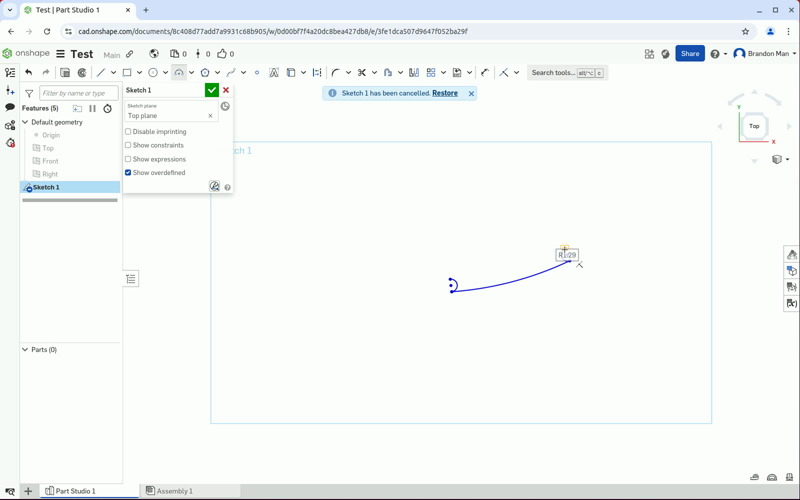
click(564, 249)
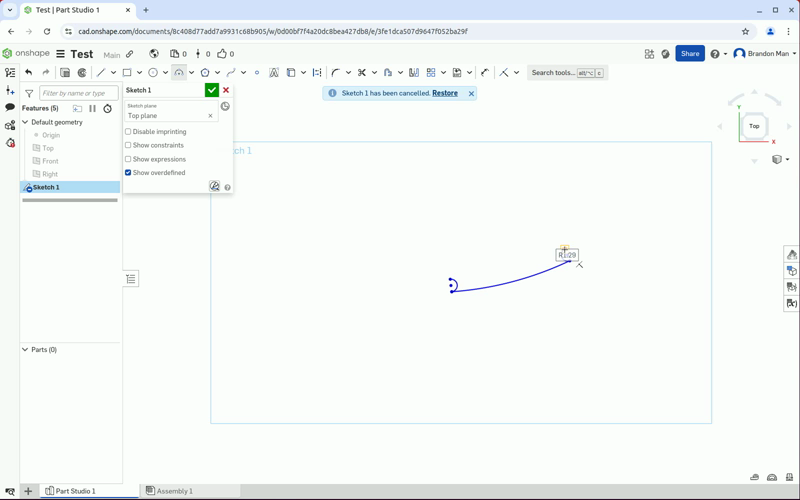
mouse_move(450, 279)
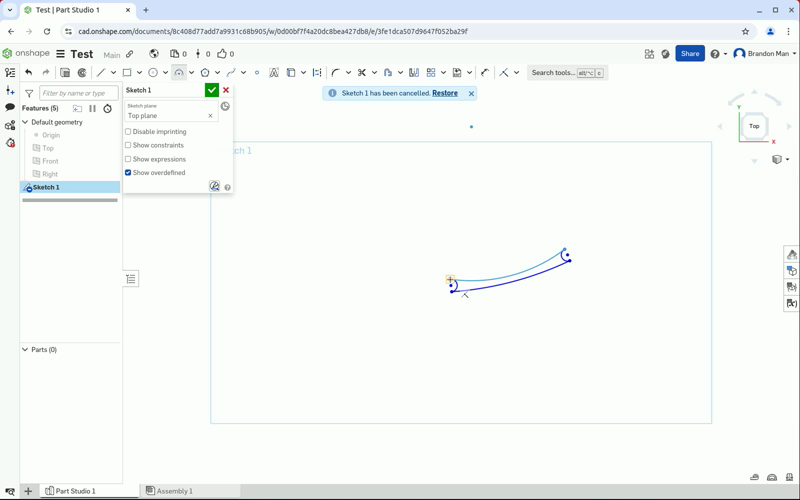
click(450, 279)
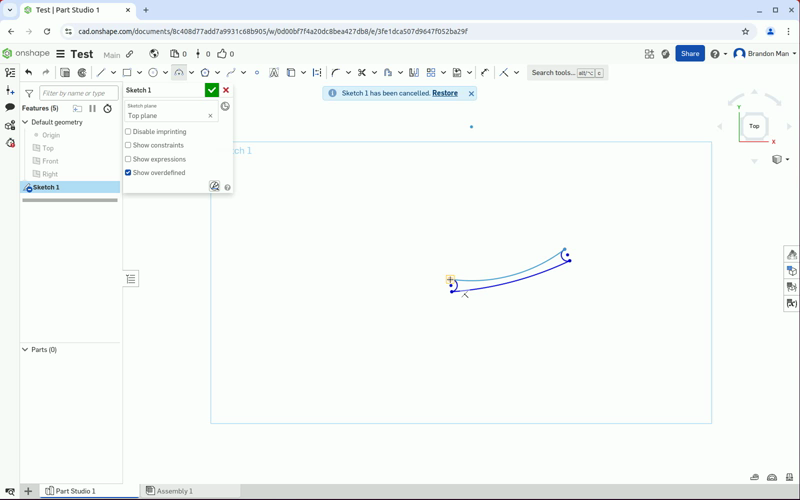
key_down(shift)
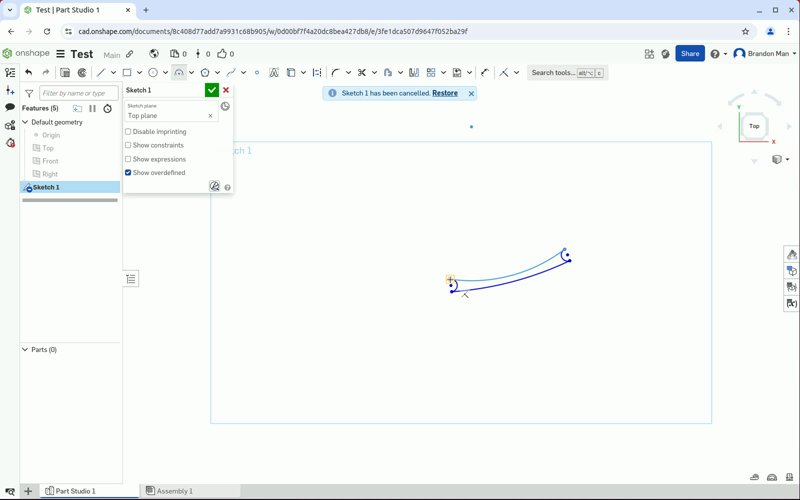
mouse_move(508, 269)
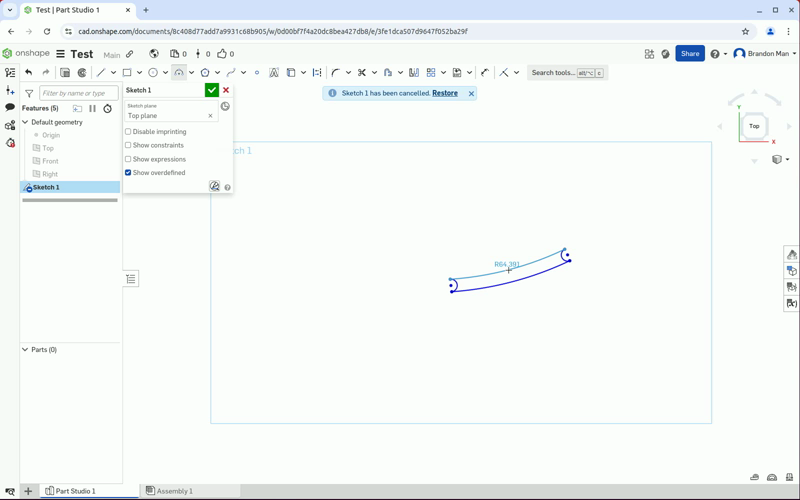
click(508, 269)
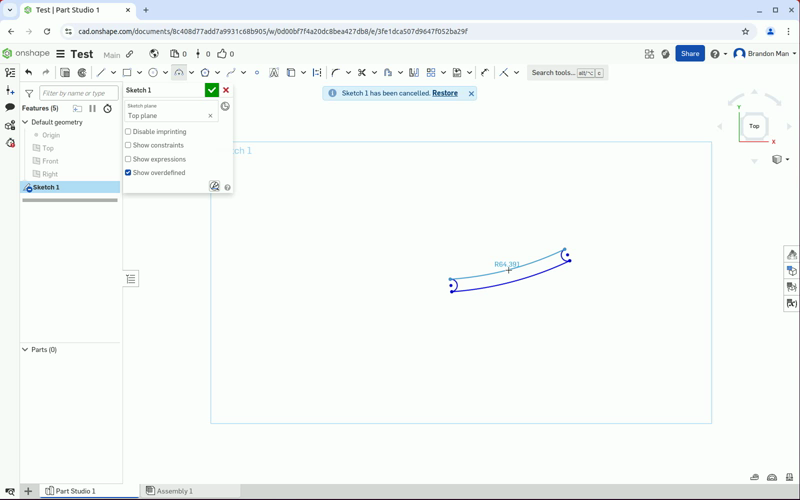
key_up(shift)
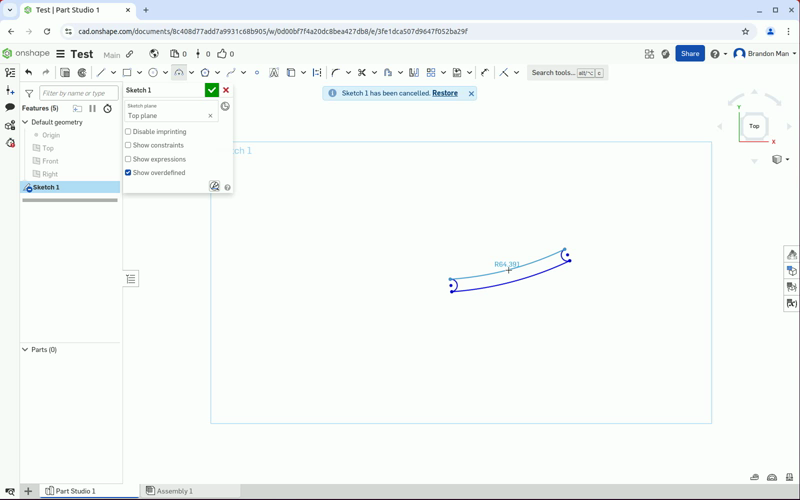
key(esc)
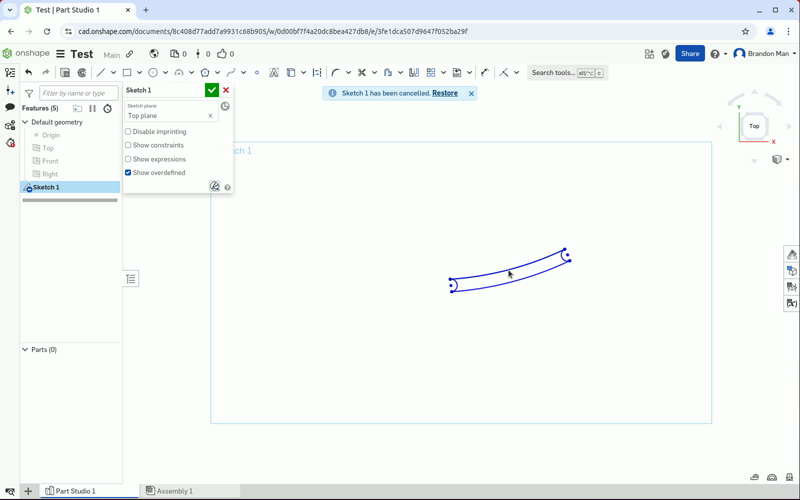
mouse_move(491, 283)
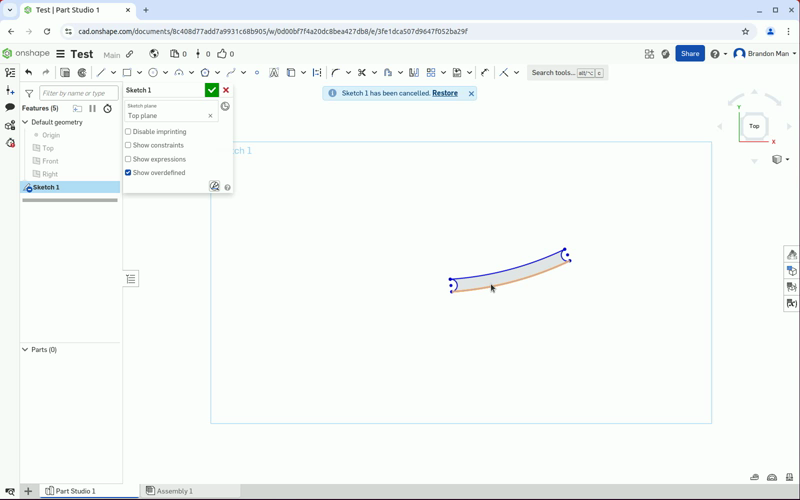
scroll(6)
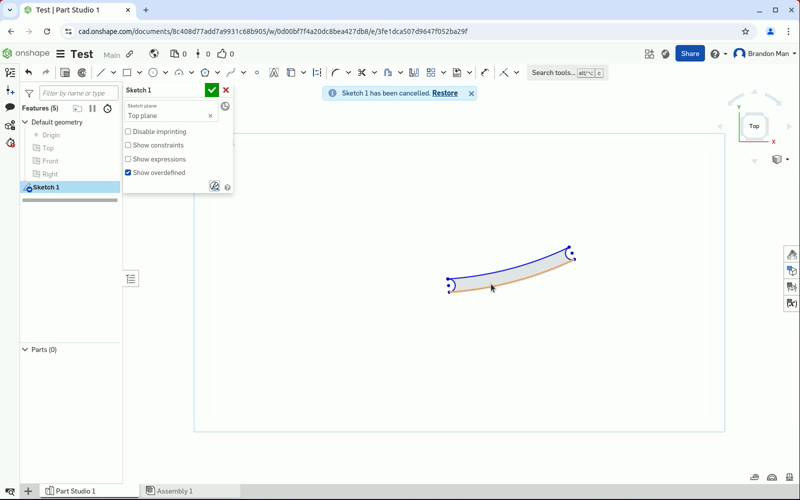
scroll(6)
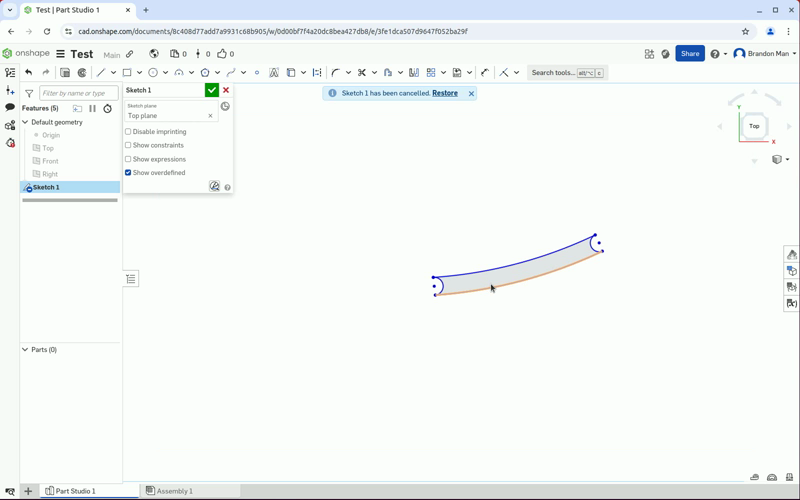
scroll(6)
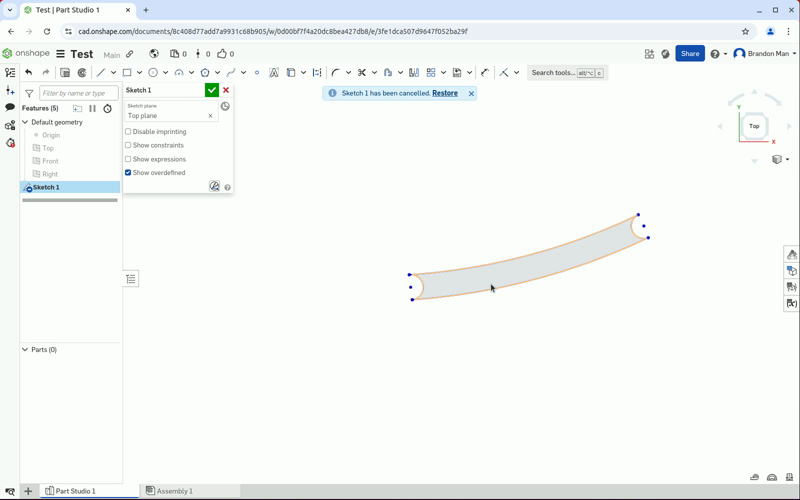
scroll(6)
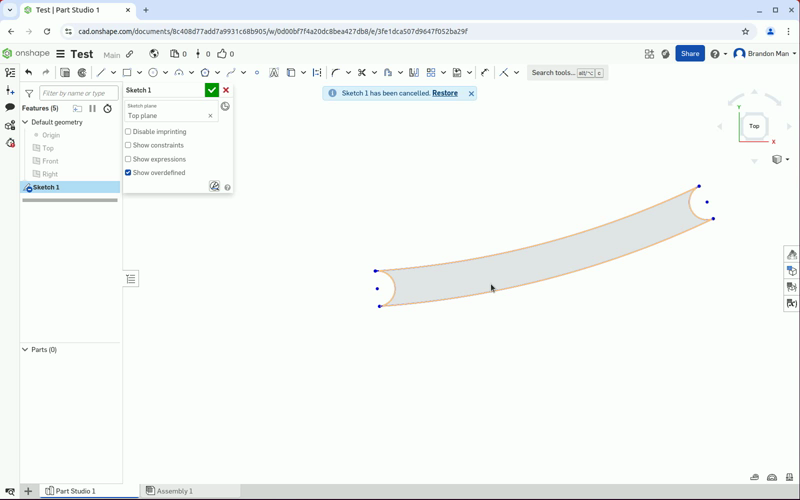
scroll(6)
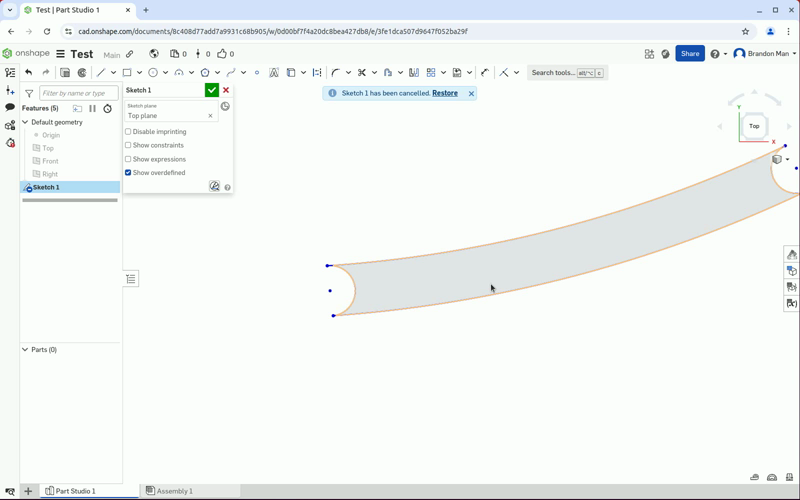
scroll(6)
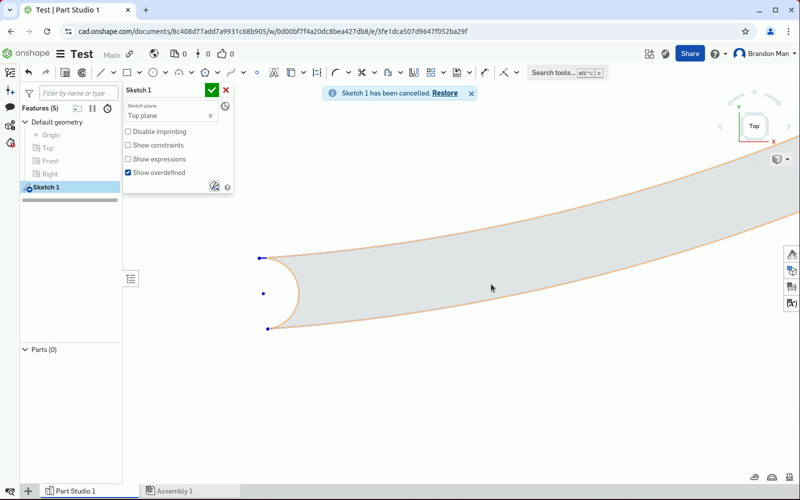
scroll(6)
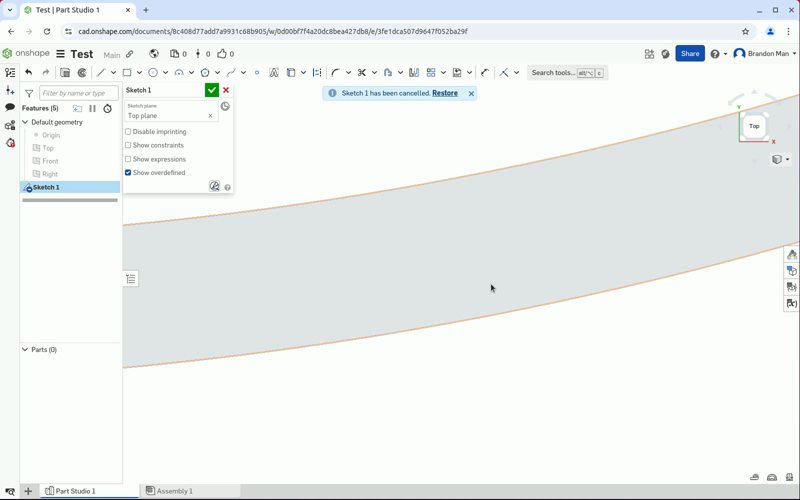
click(491, 283)
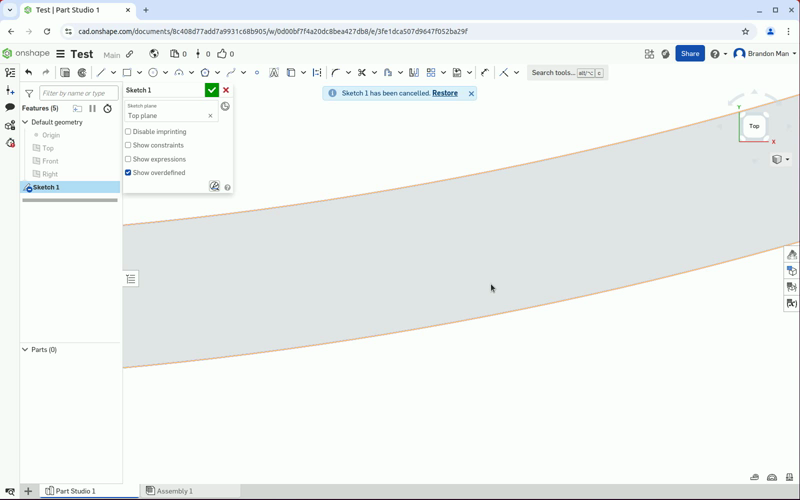
scroll(-6)
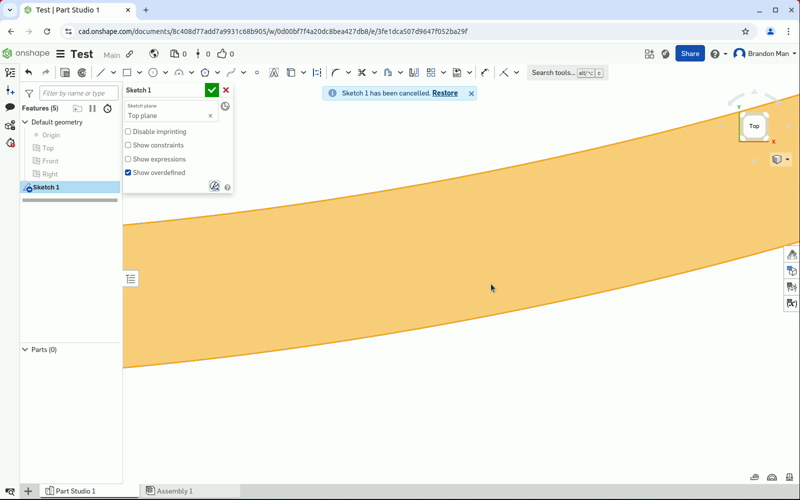
scroll(-6)
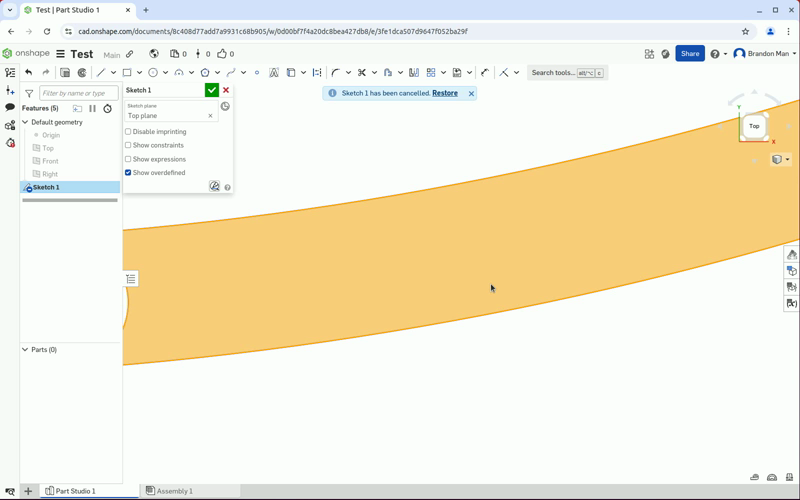
scroll(-6)
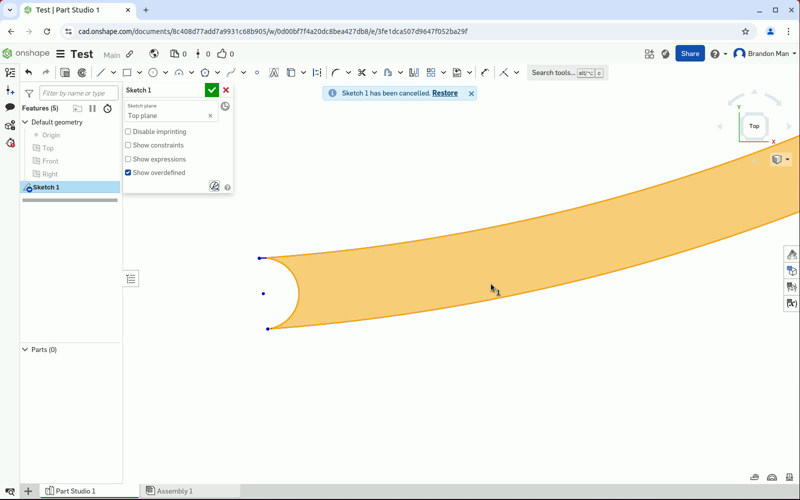
scroll(-6)
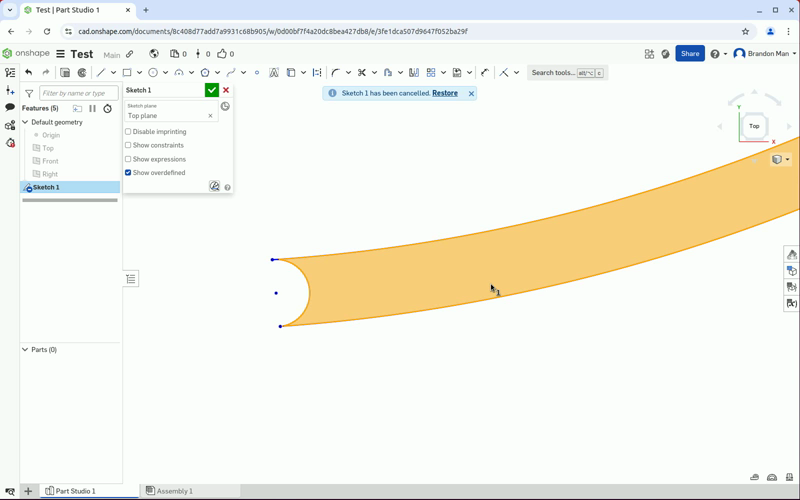
scroll(-6)
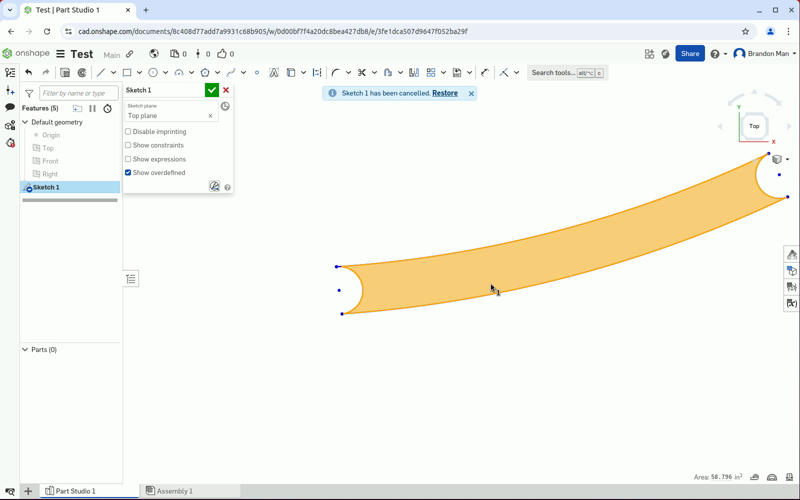
scroll(-6)
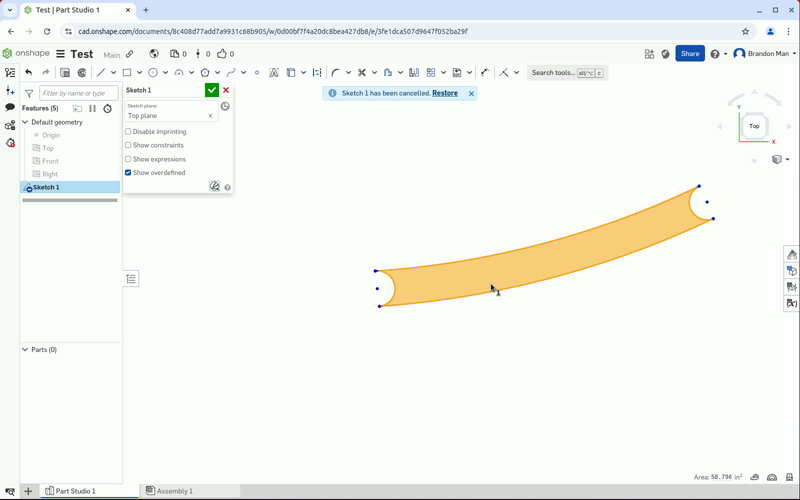
scroll(-6)
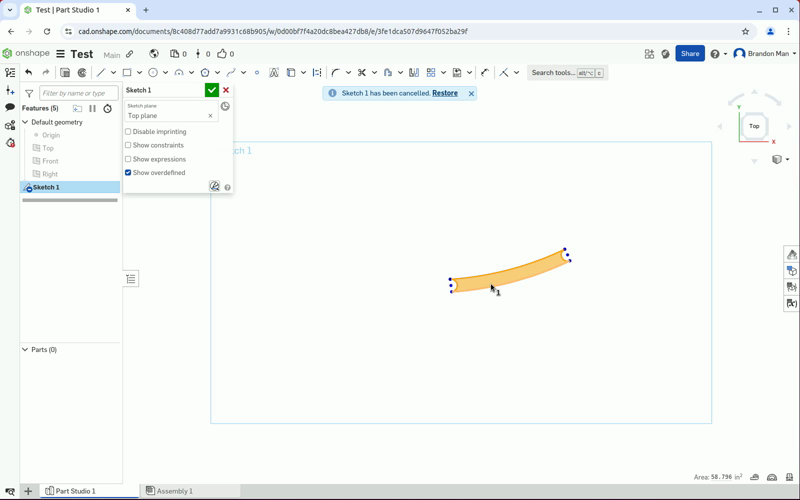
mouse_move(73, 352)
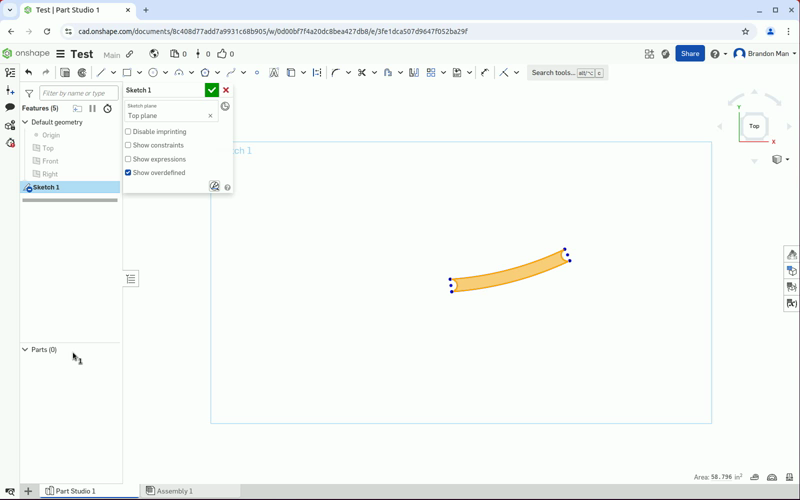
key(shift+y)
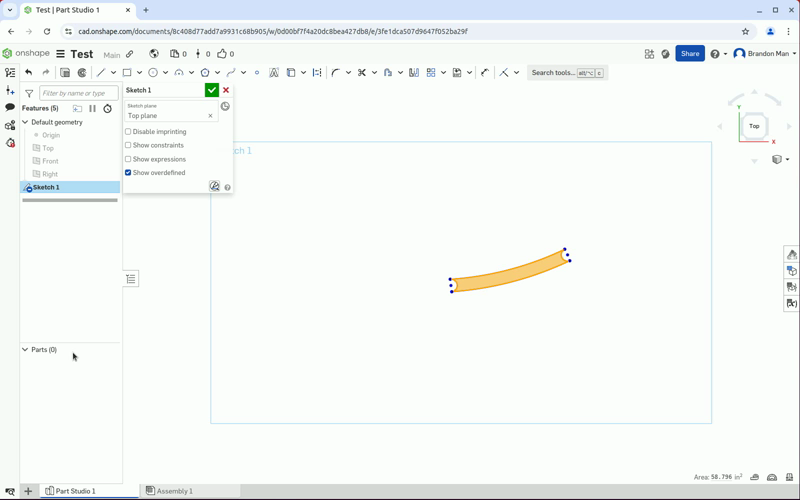
key(shift+e)
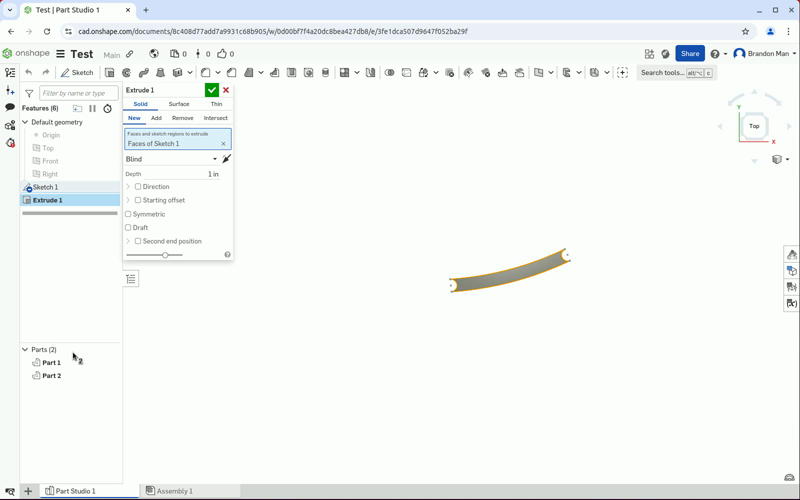
mouse_move(143, 106)
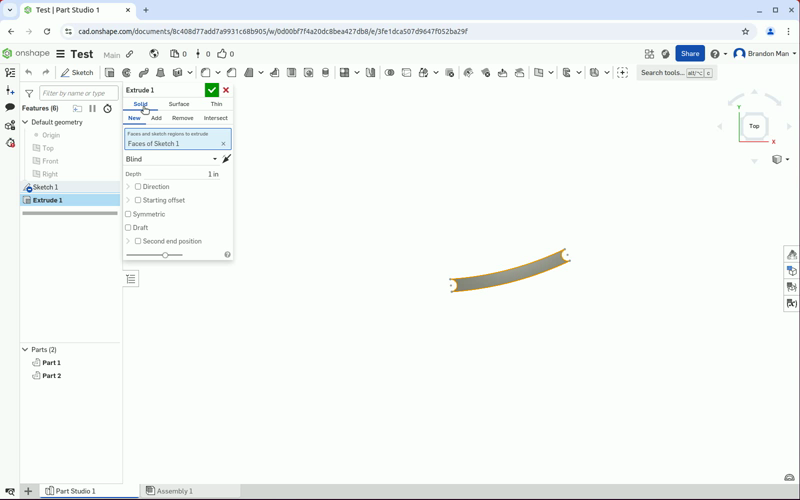
click(143, 106)
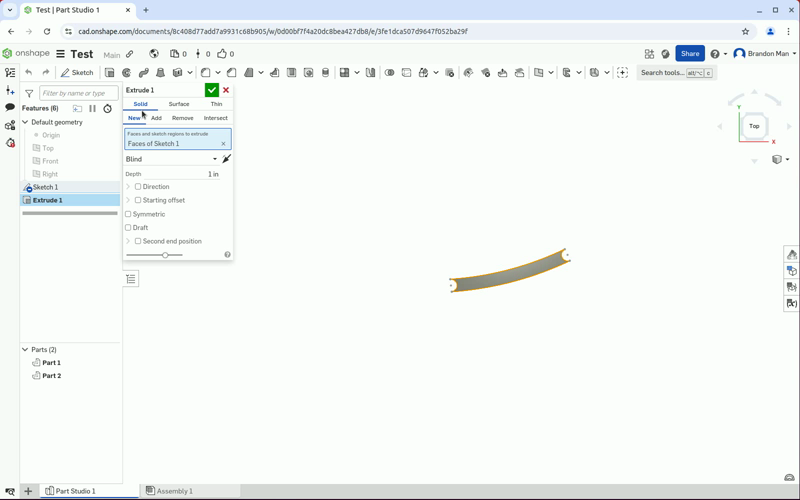
mouse_move(137, 120)
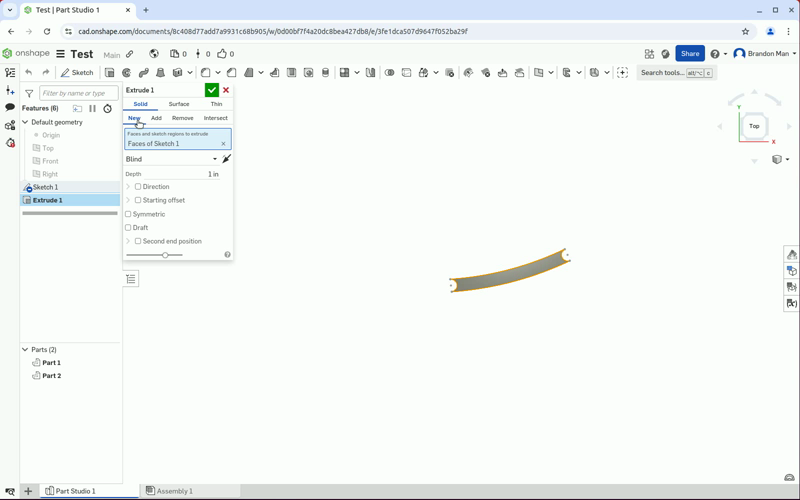
click(137, 120)
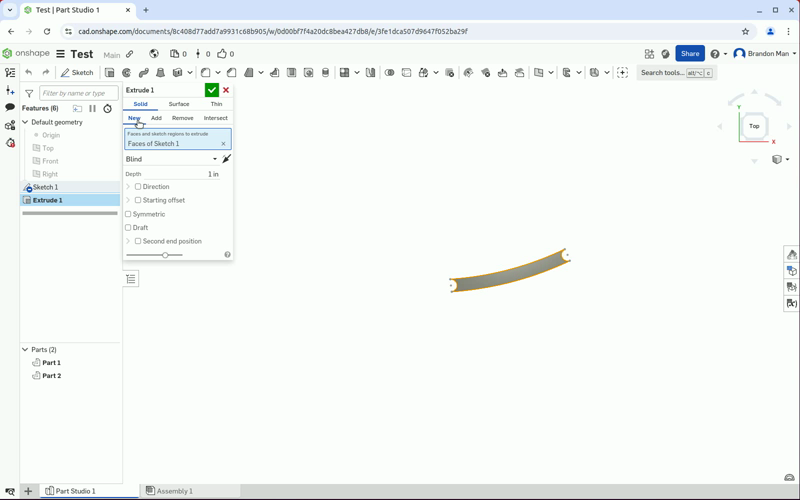
key(tab, 4)
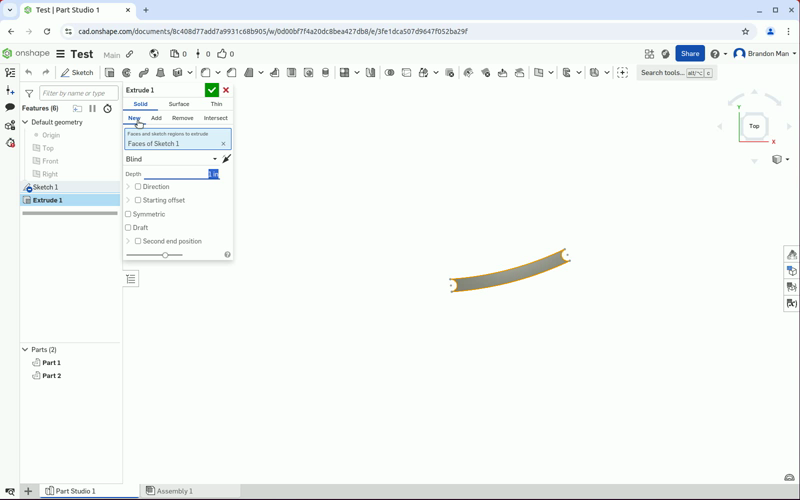
text(2.407)
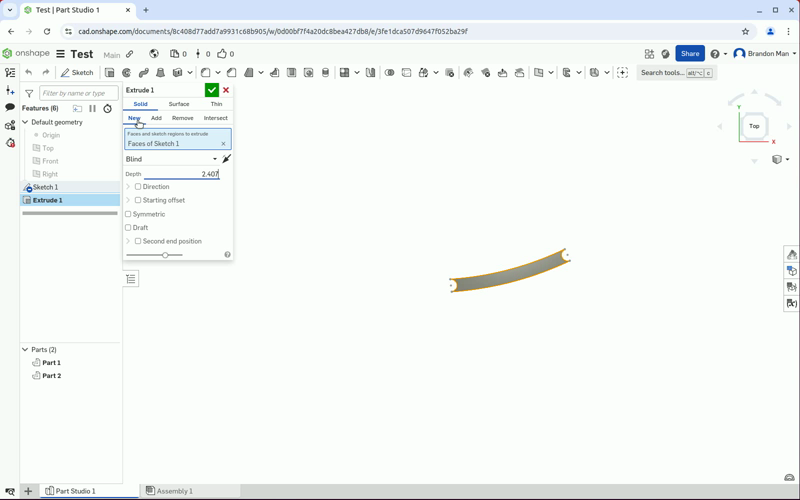
key(enter)
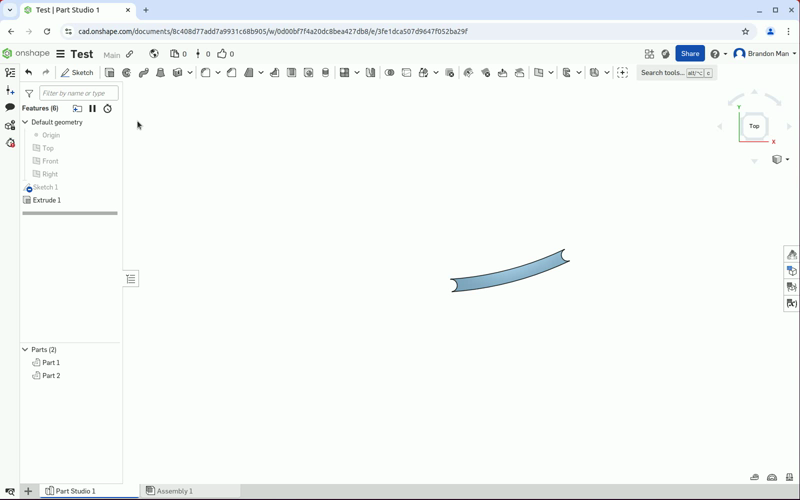
key(shift+h)
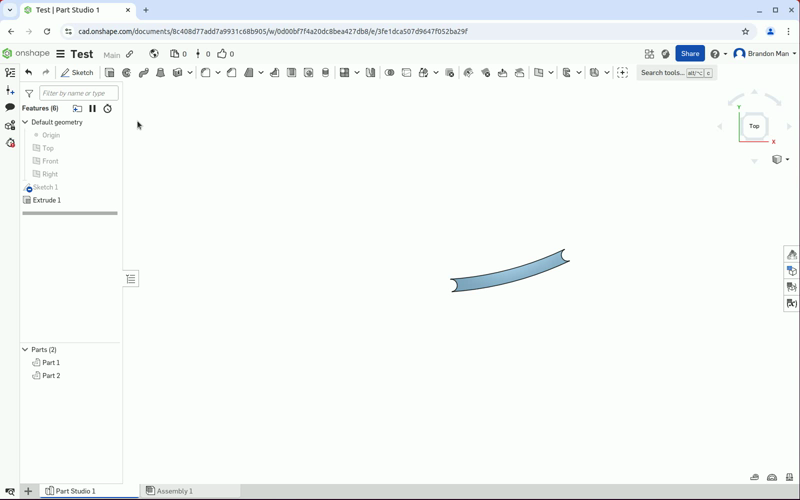
key(shift+h)
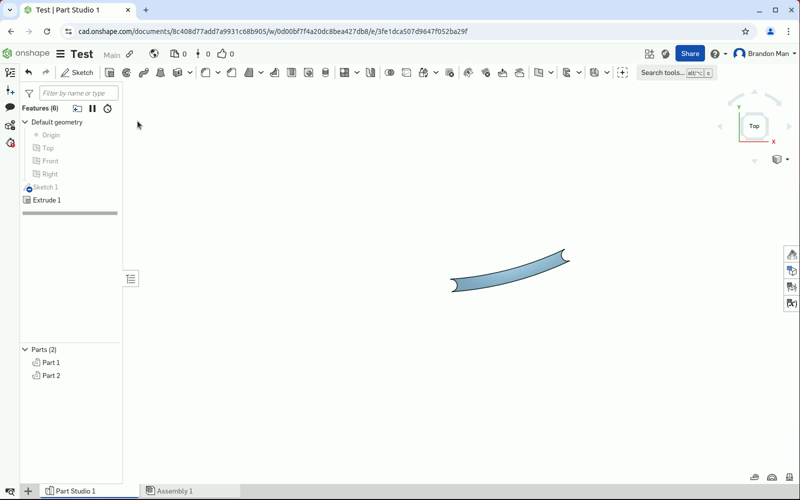
mouse_move(73, 189)
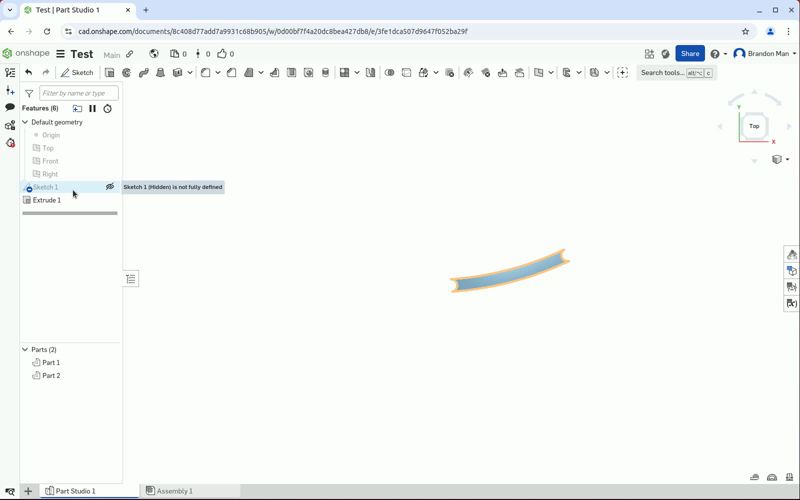
click(73, 189)
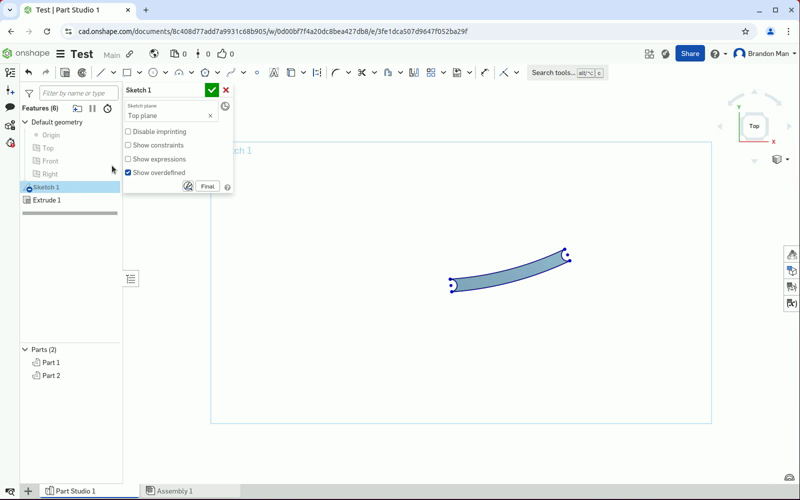
mouse_move(229, 92)
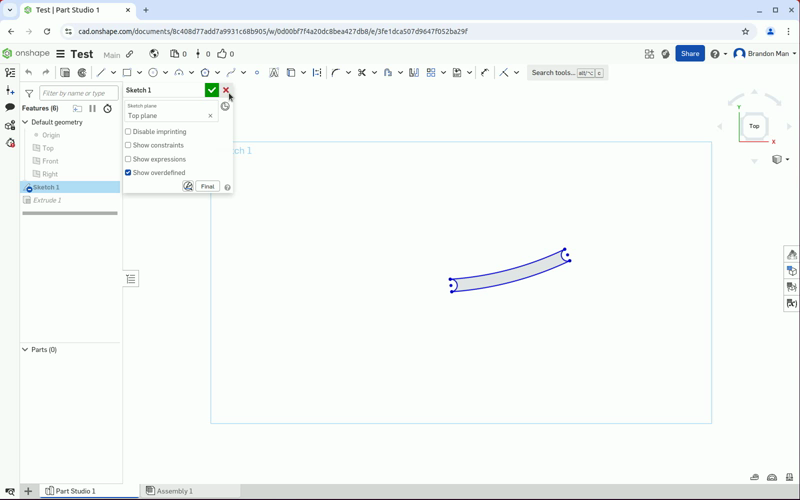
click(229, 92)
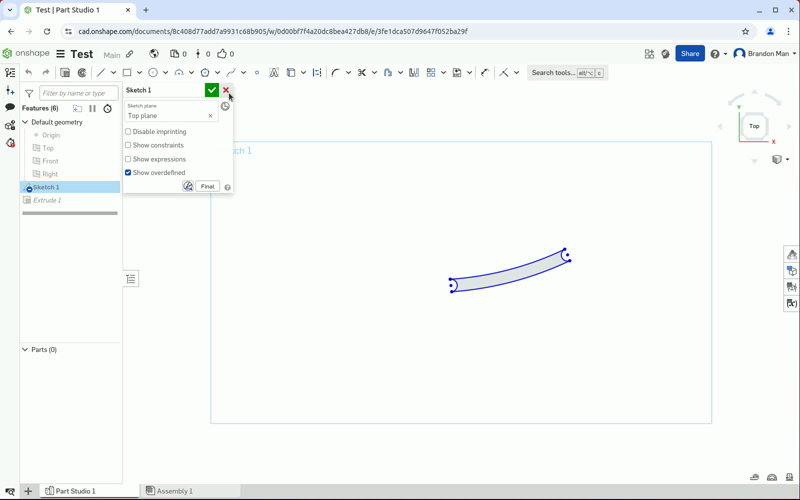
key(shift+s)
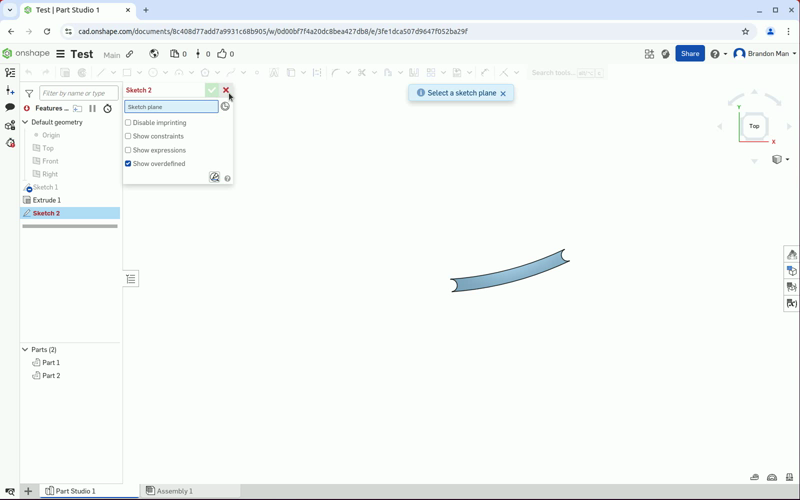
mouse_move(73, 150)
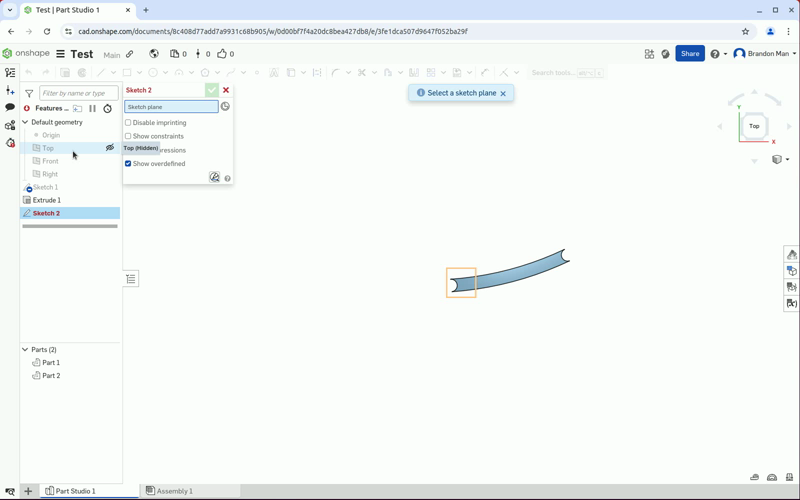
click(73, 150)
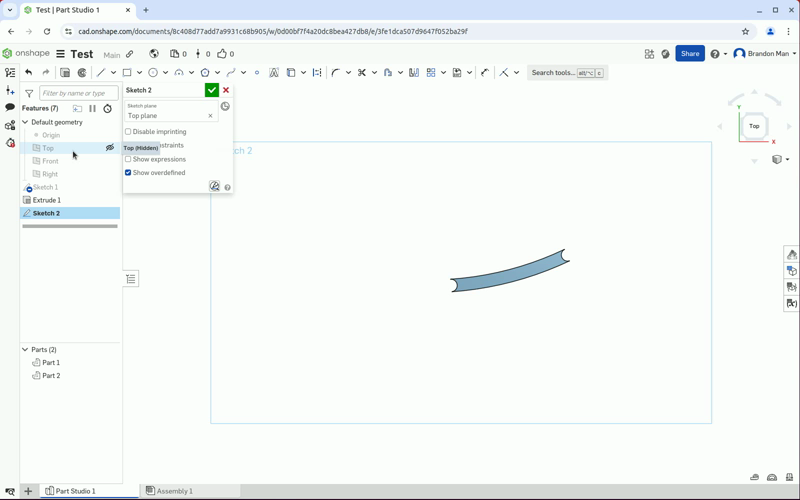
mouse_move(73, 352)
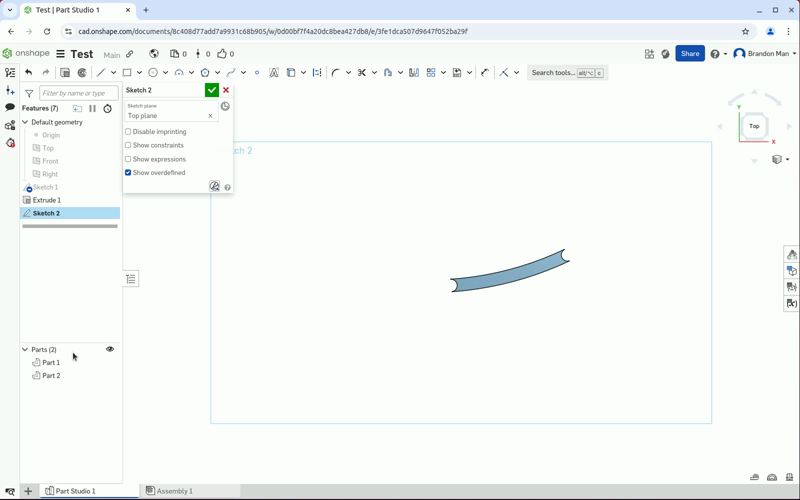
key(y)
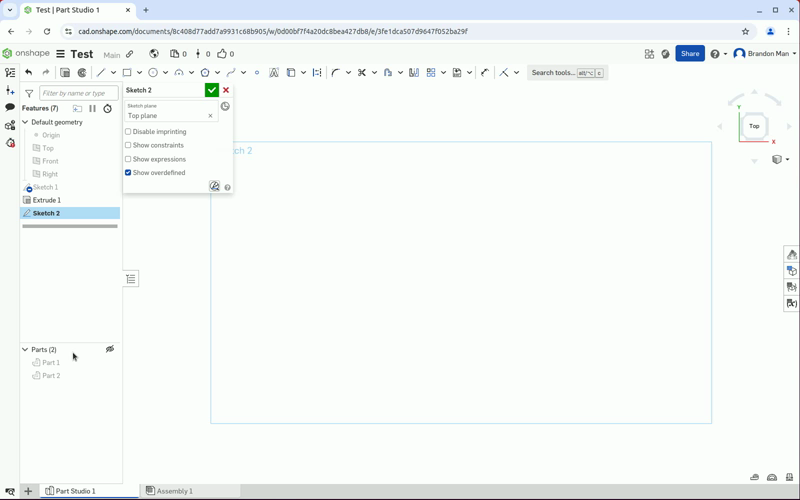
key(c)
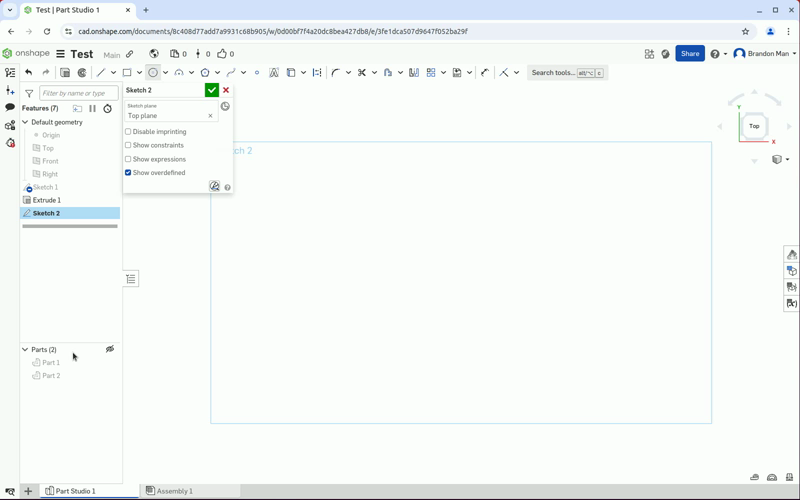
key_down(shift)
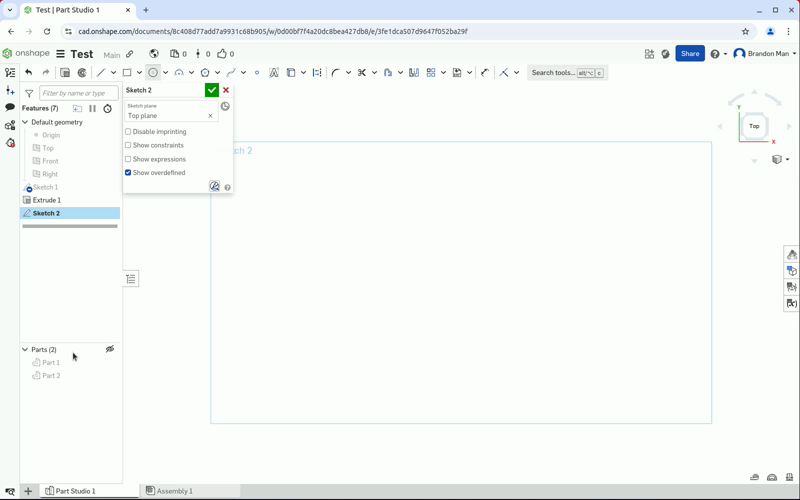
mouse_move(450, 285)
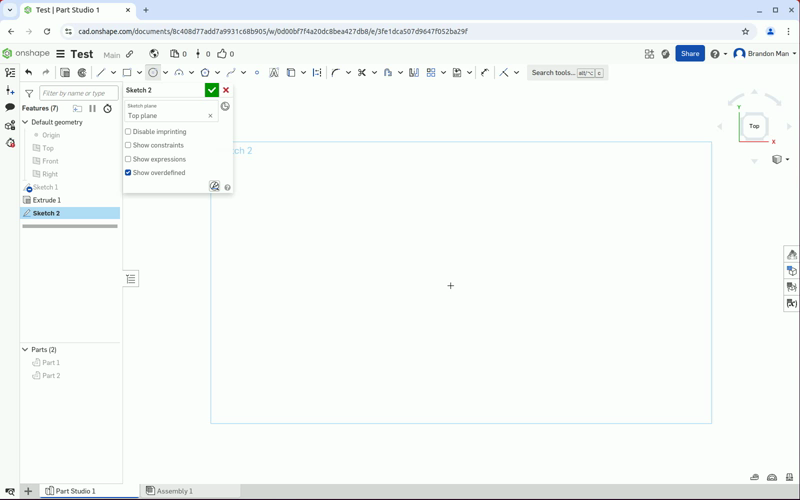
click(450, 285)
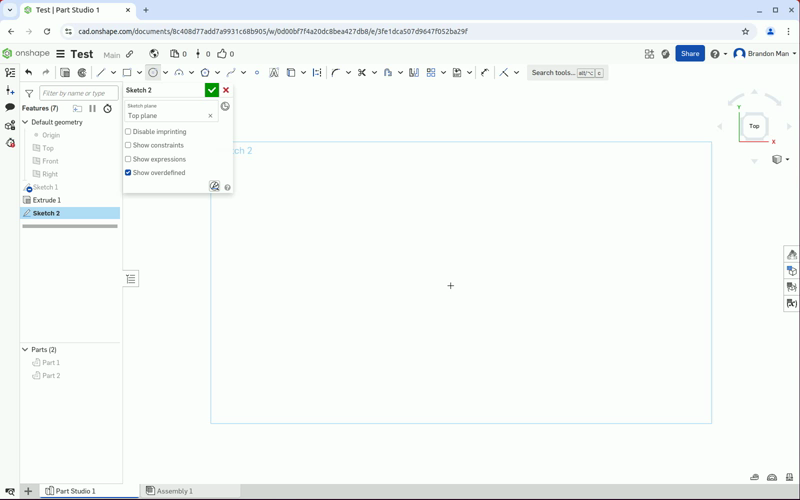
key_up(shift)
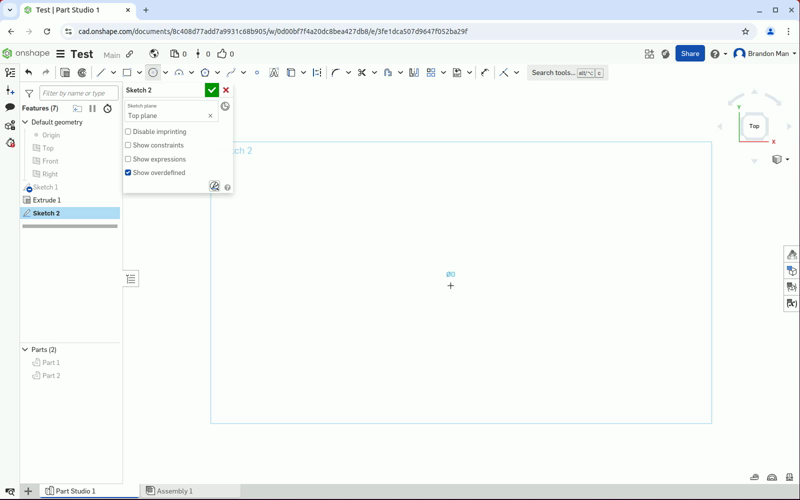
mouse_move(457, 285)
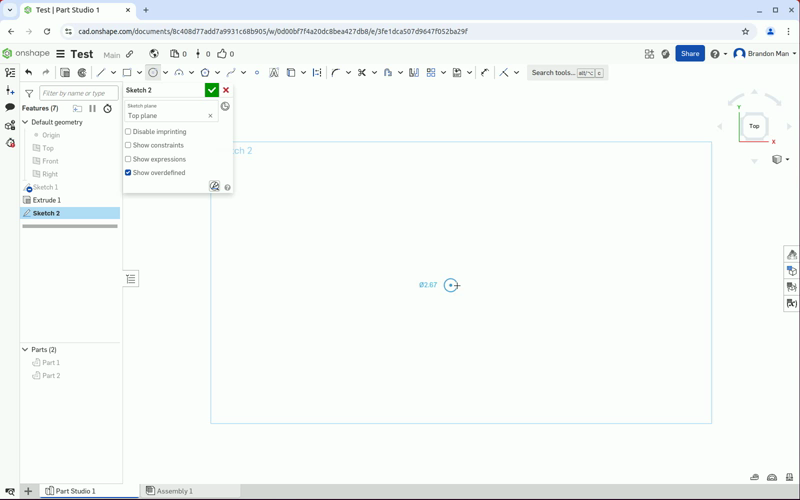
click(457, 285)
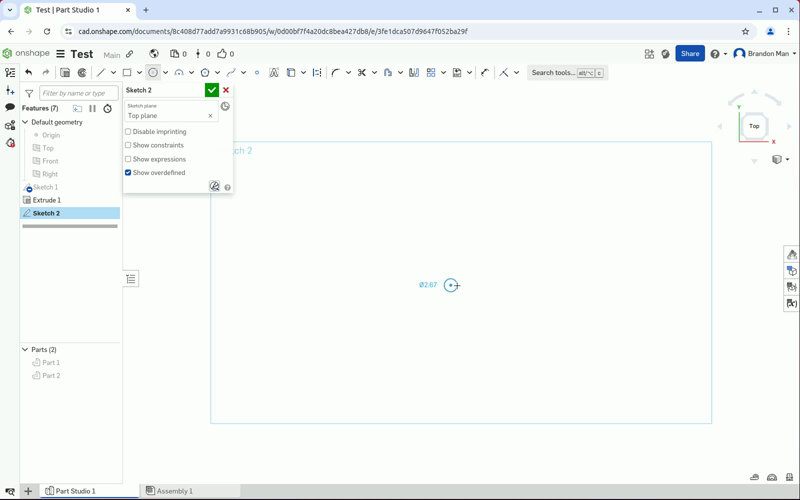
key(esc)
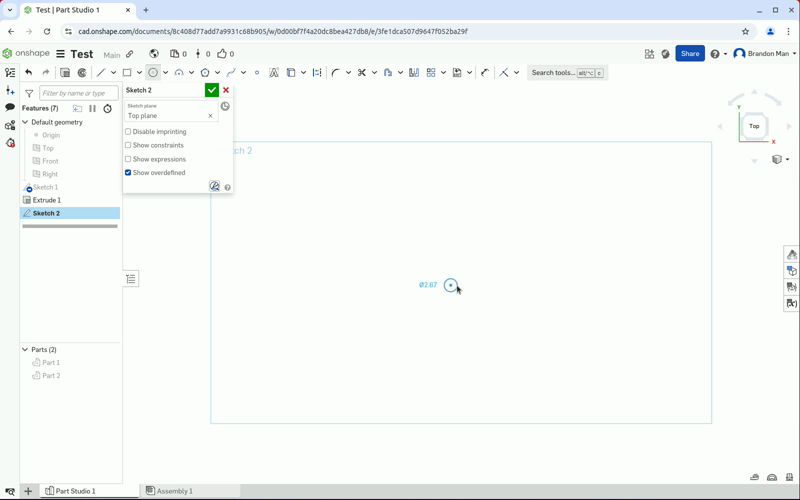
key(c)
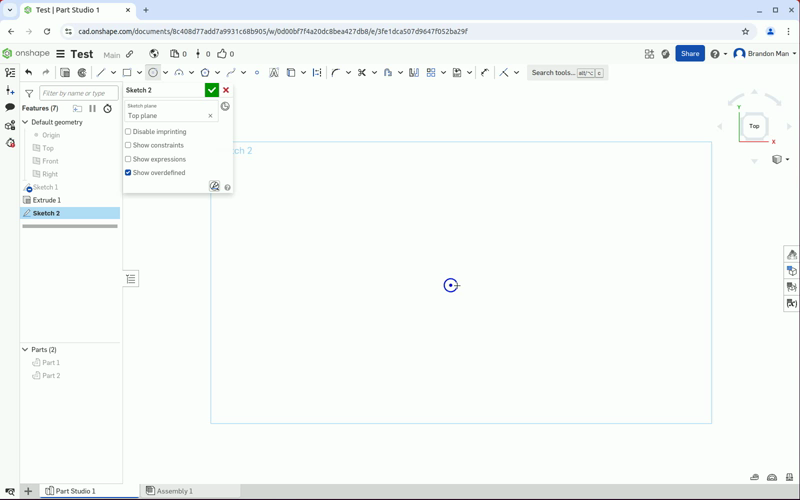
key_down(shift)
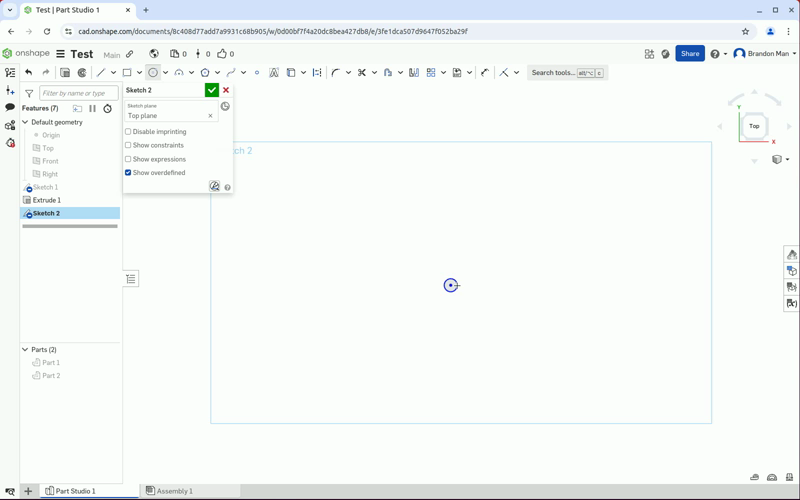
mouse_move(450, 285)
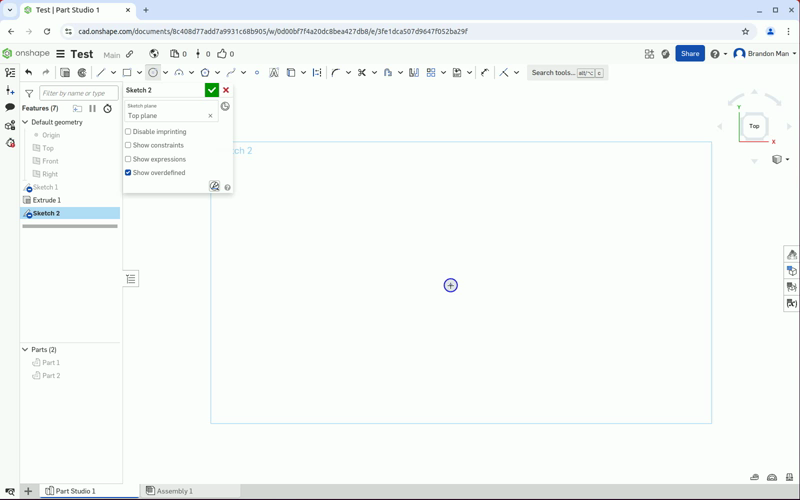
click(450, 285)
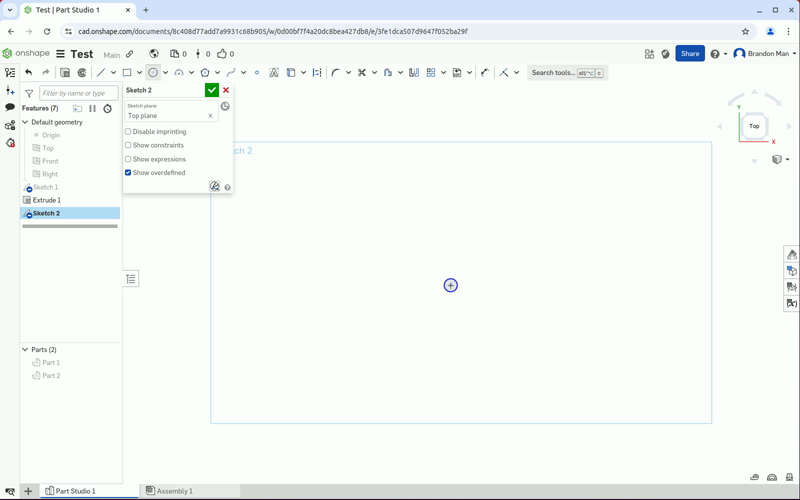
key_up(shift)
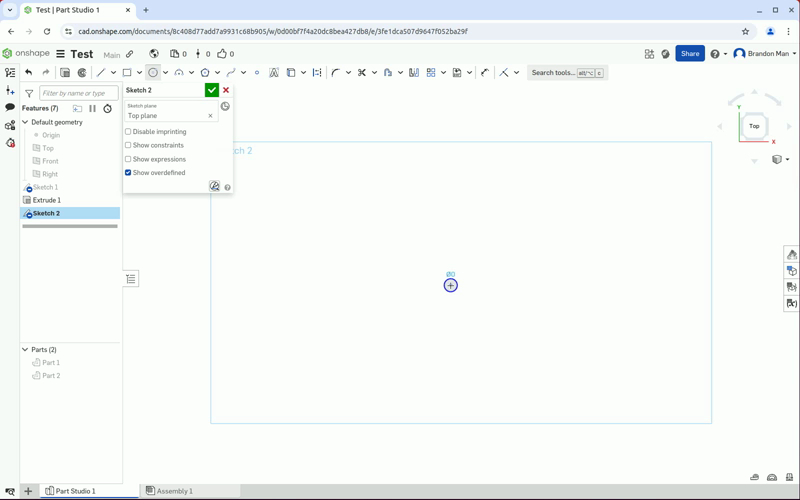
mouse_move(453, 285)
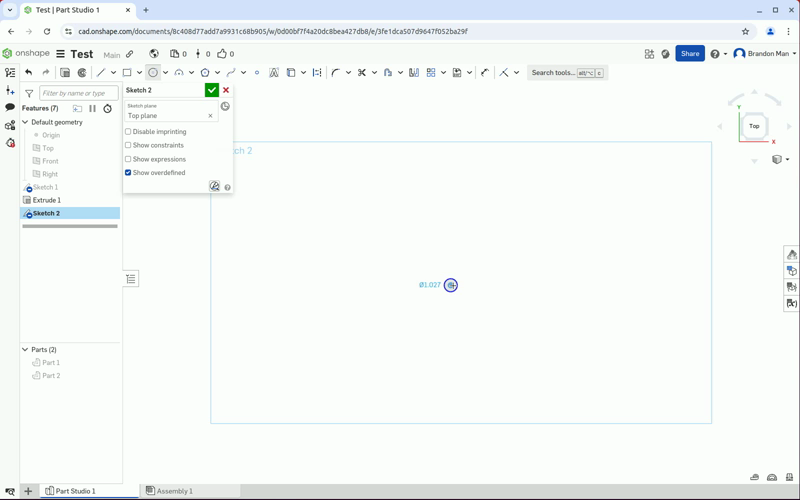
scroll(6)
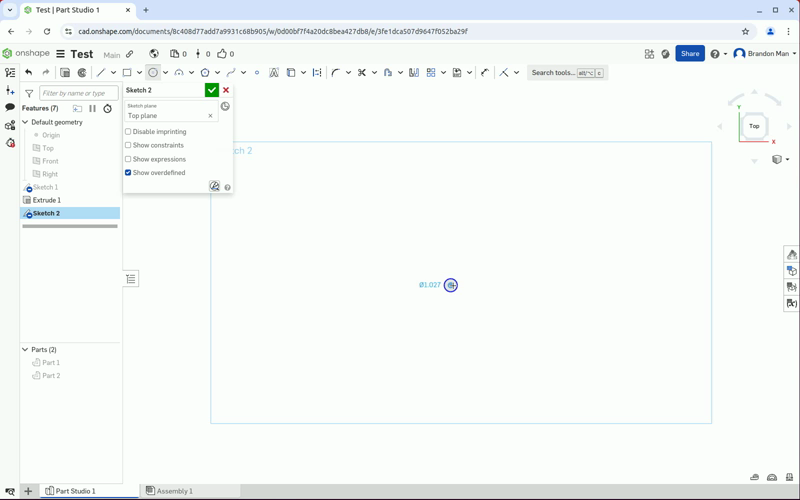
scroll(6)
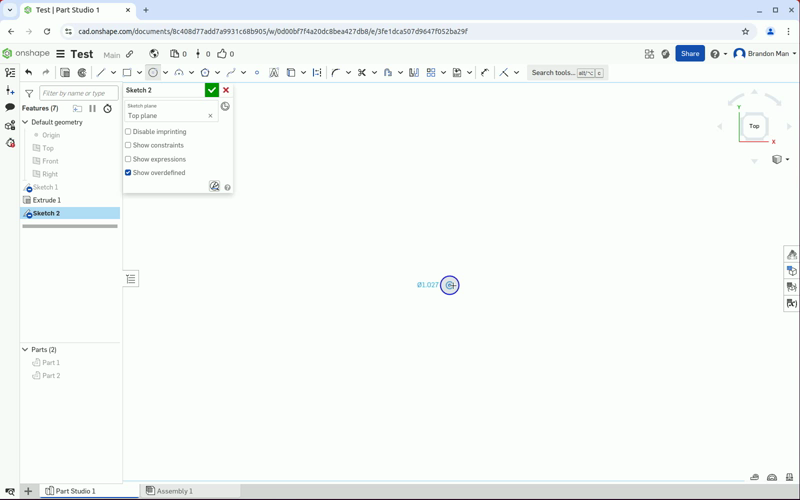
scroll(6)
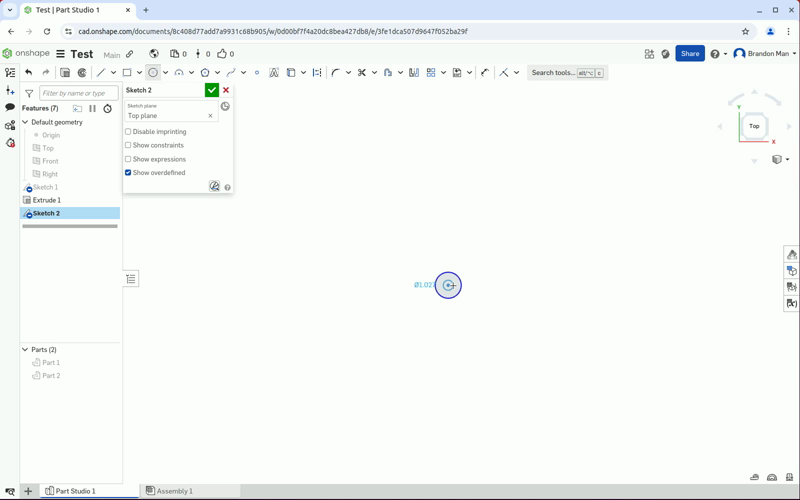
scroll(6)
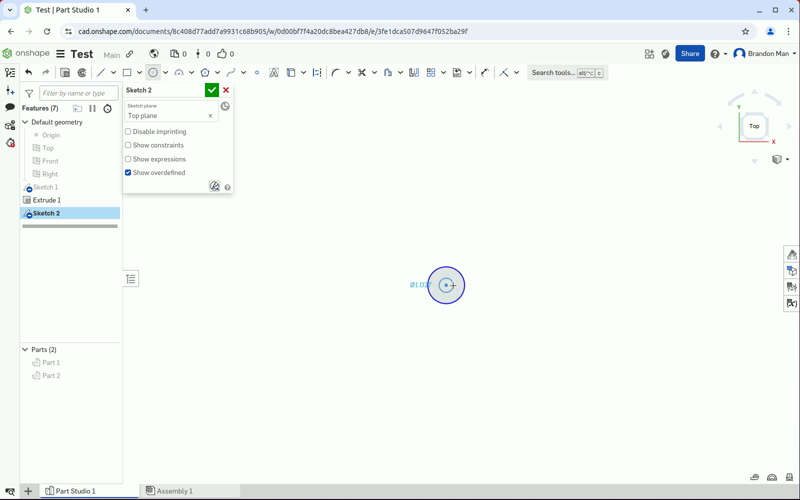
scroll(6)
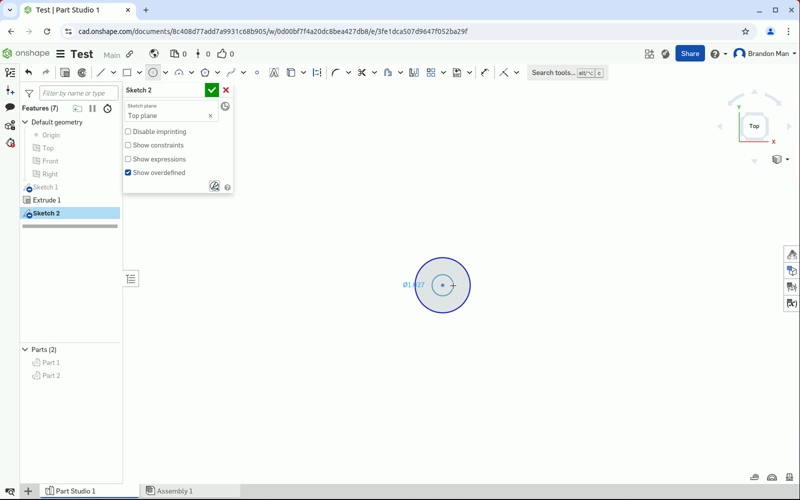
scroll(6)
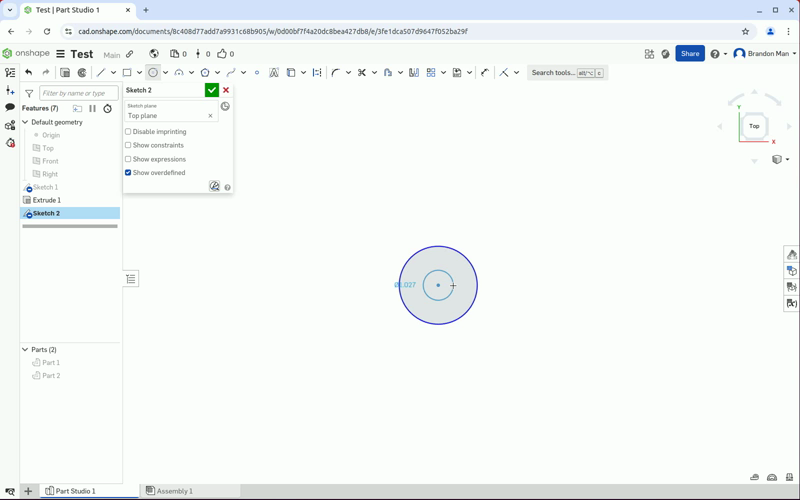
scroll(6)
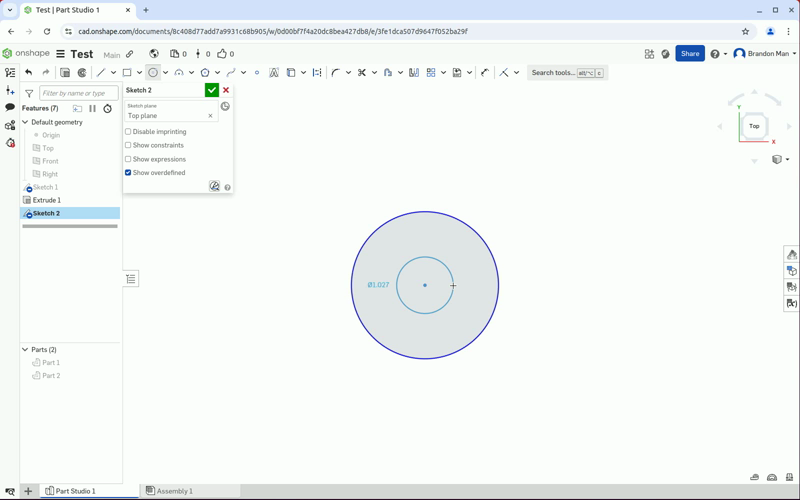
click(453, 285)
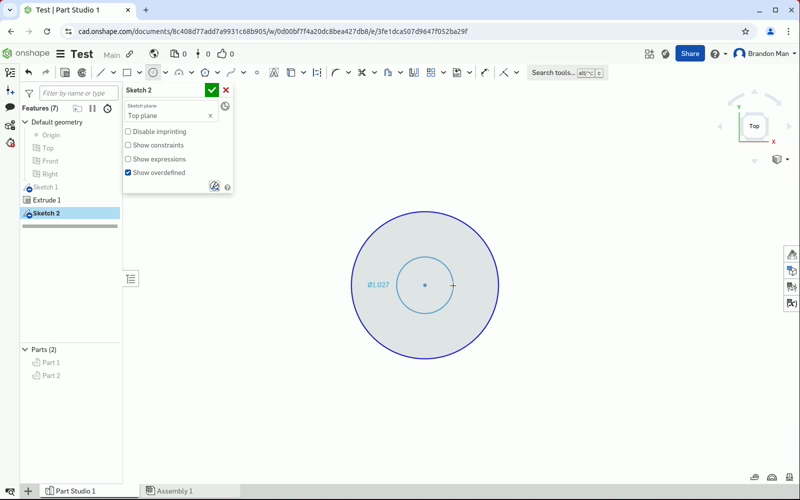
scroll(-6)
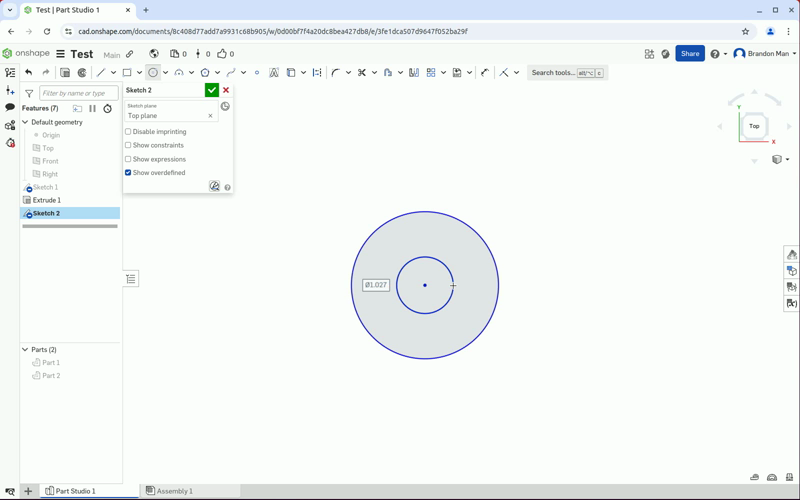
scroll(-6)
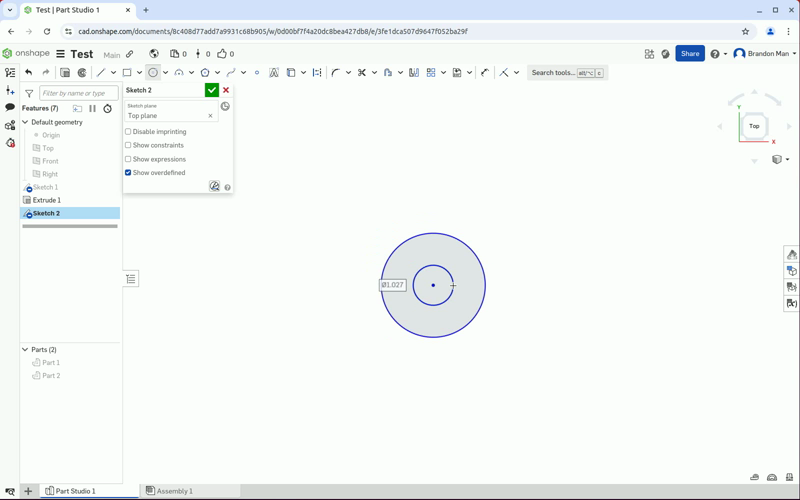
scroll(-6)
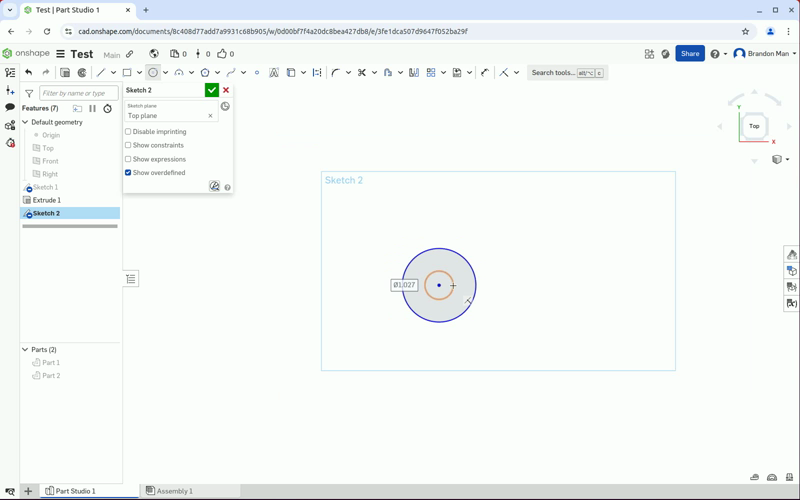
scroll(-6)
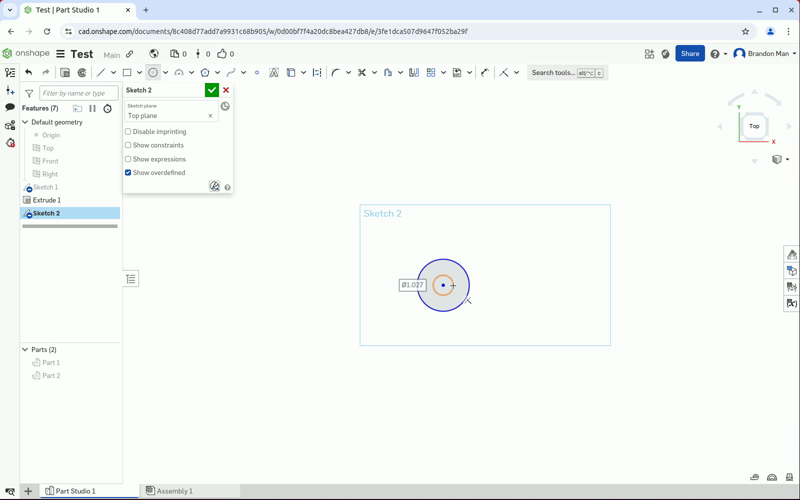
scroll(-6)
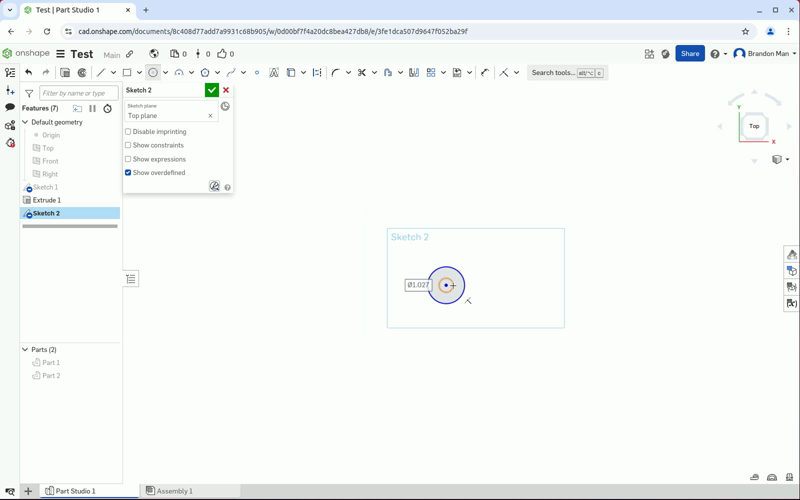
scroll(-6)
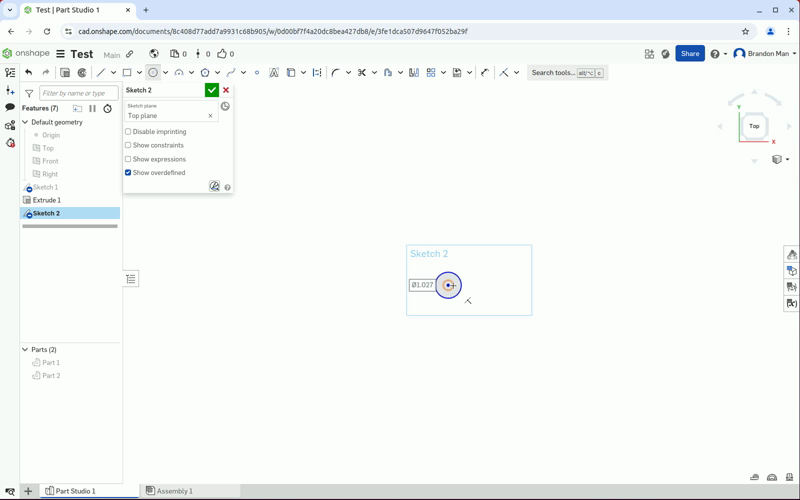
scroll(-6)
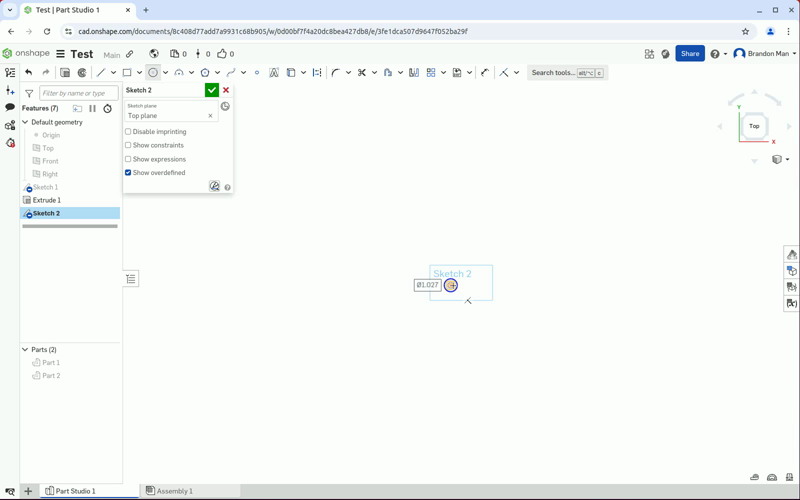
key(esc)
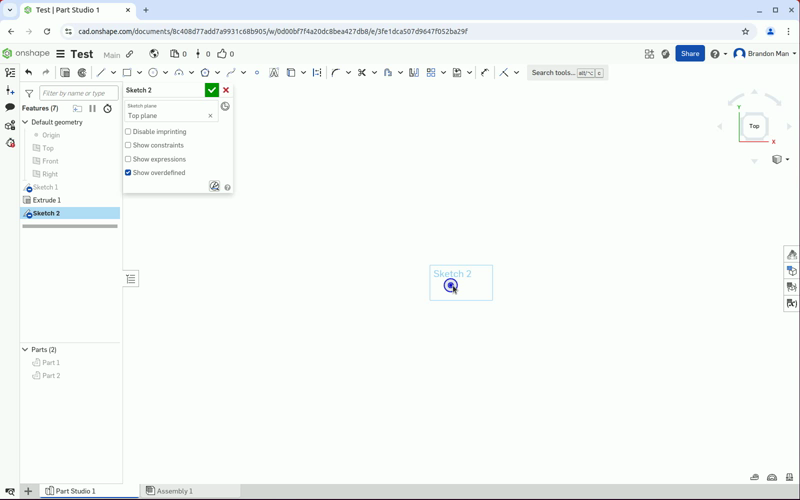
mouse_move(448, 289)
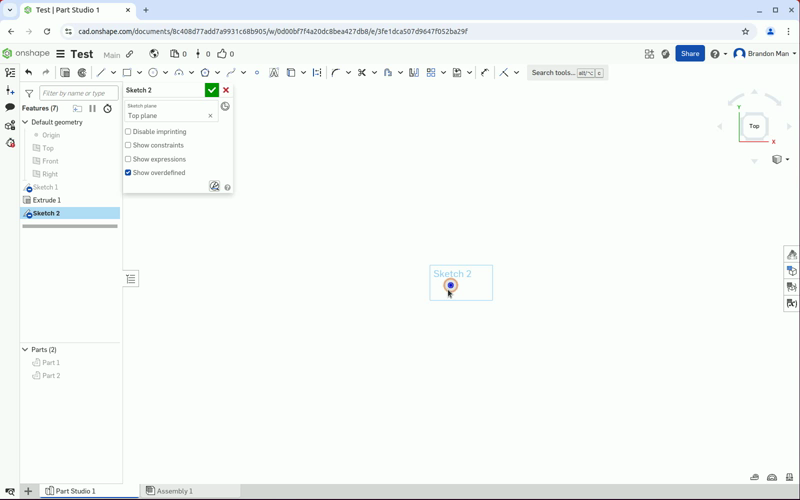
scroll(6)
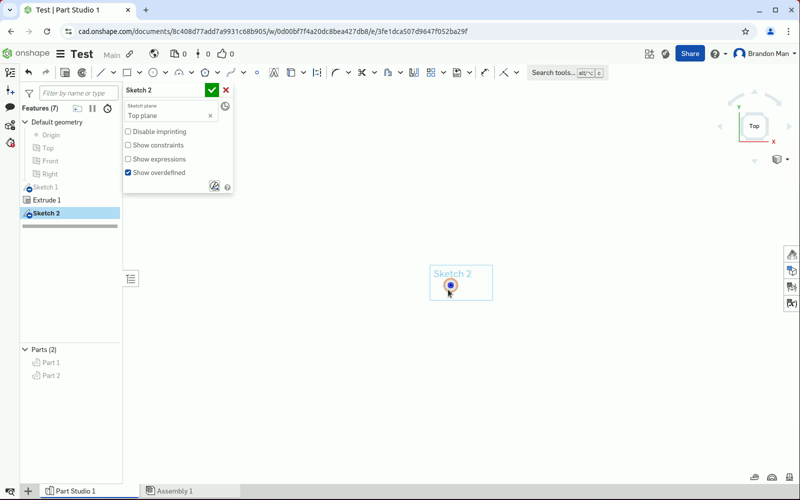
scroll(6)
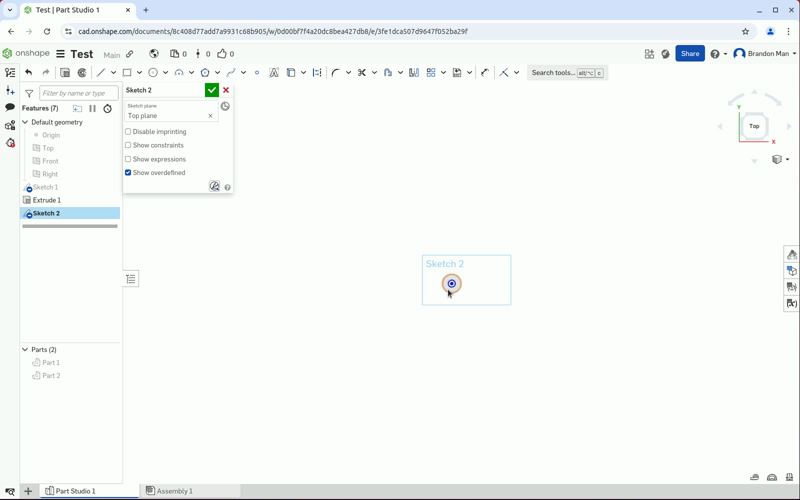
scroll(6)
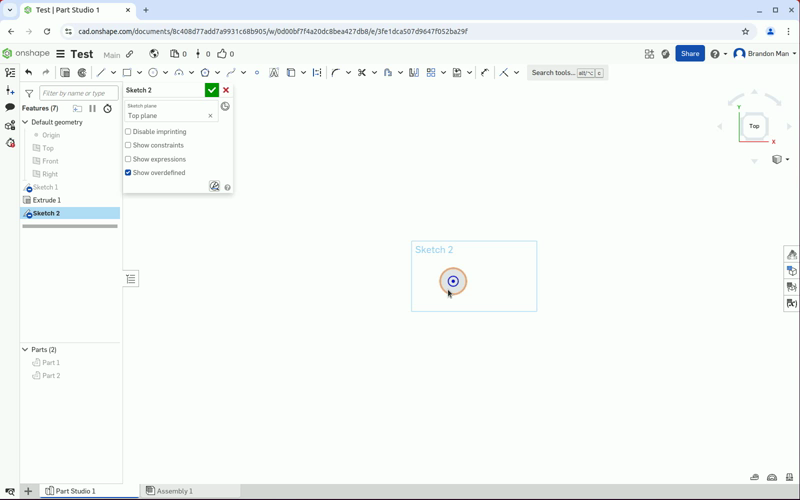
scroll(6)
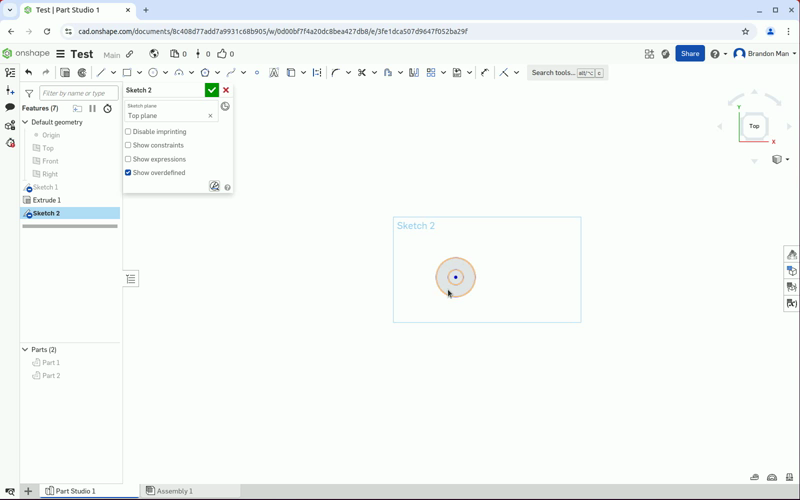
scroll(6)
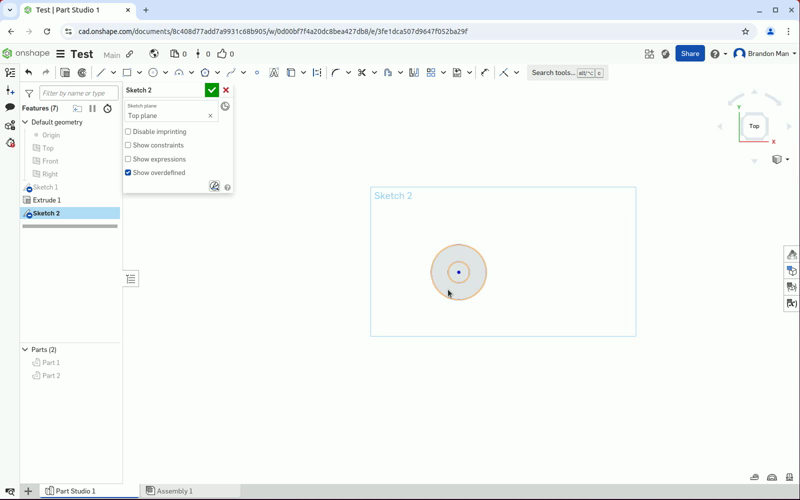
scroll(6)
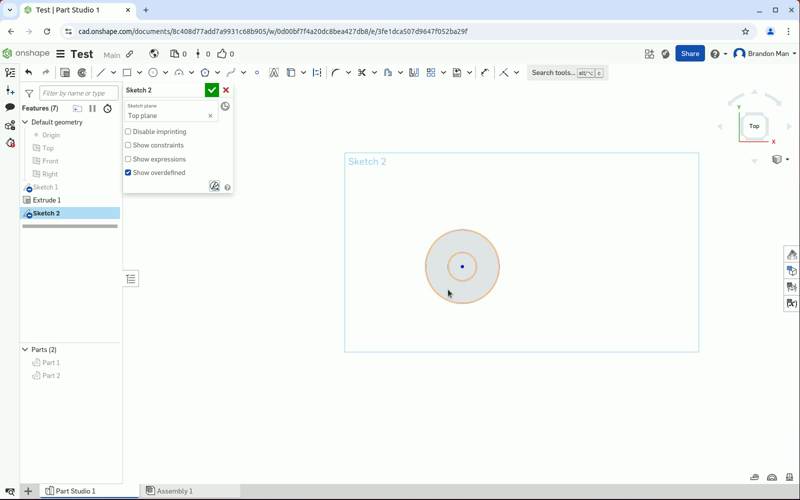
scroll(6)
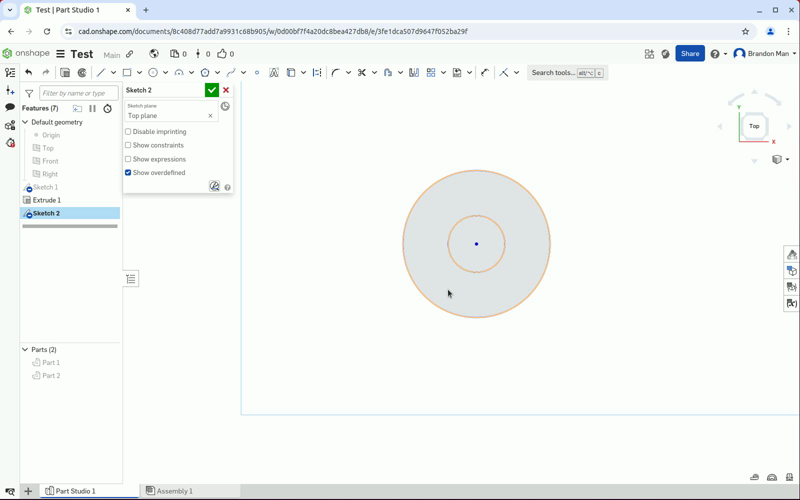
click(448, 289)
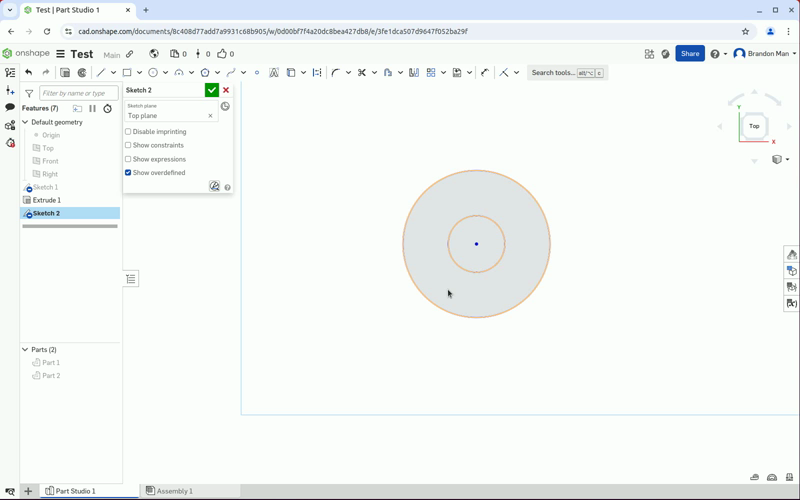
scroll(-6)
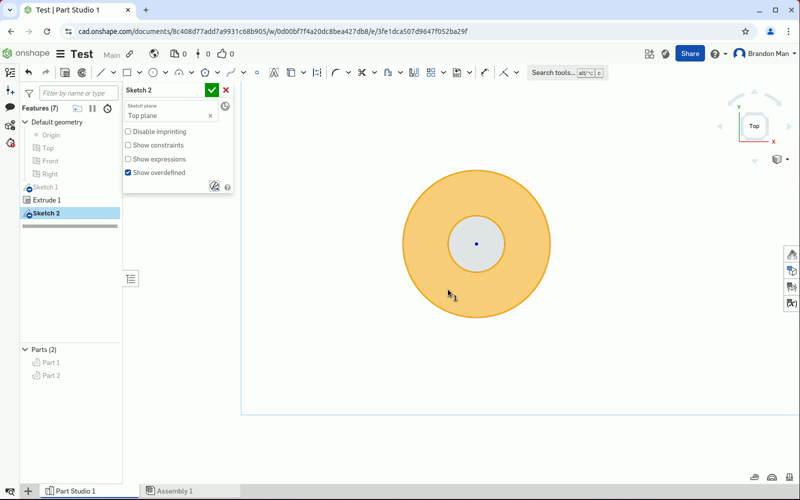
scroll(-6)
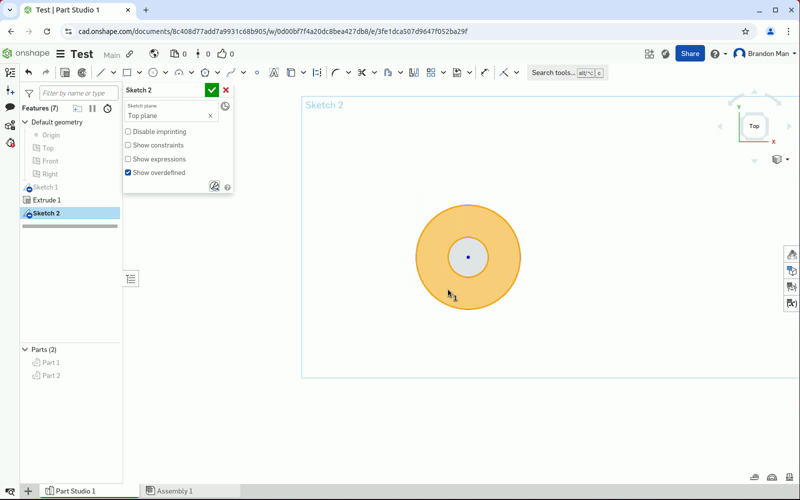
scroll(-6)
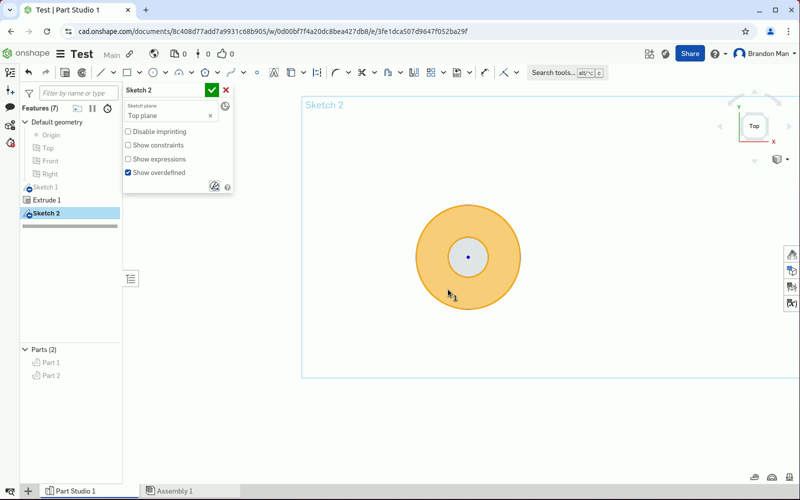
scroll(-6)
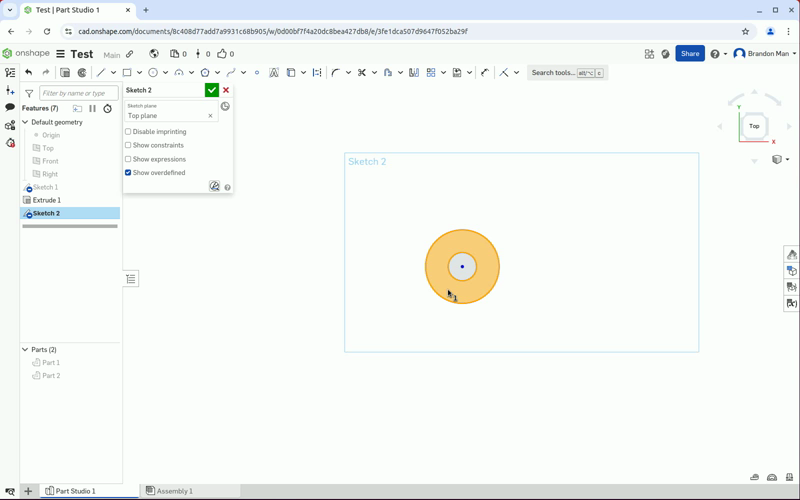
scroll(-6)
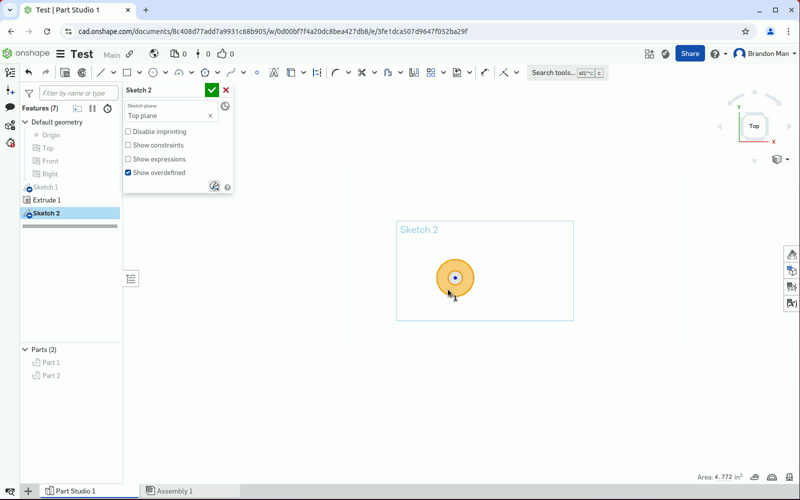
scroll(-6)
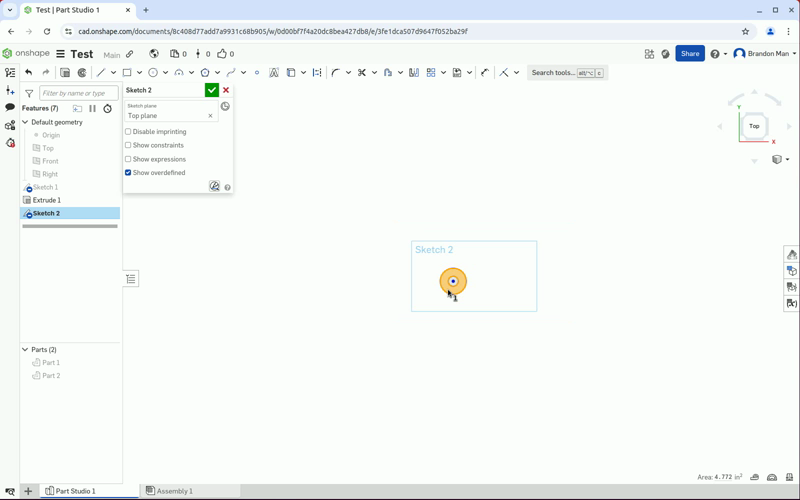
scroll(-6)
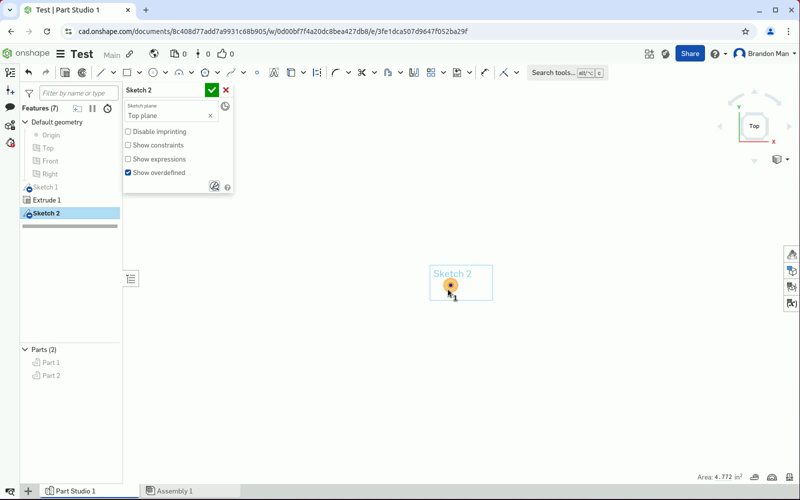
mouse_move(73, 352)
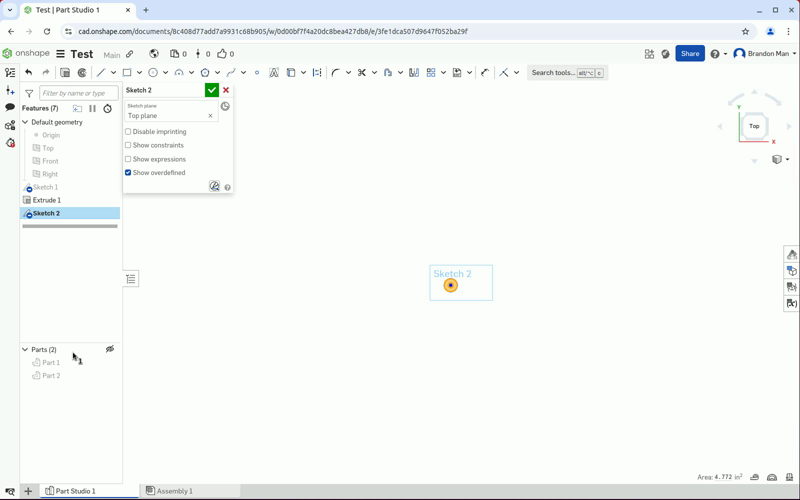
key(shift+y)
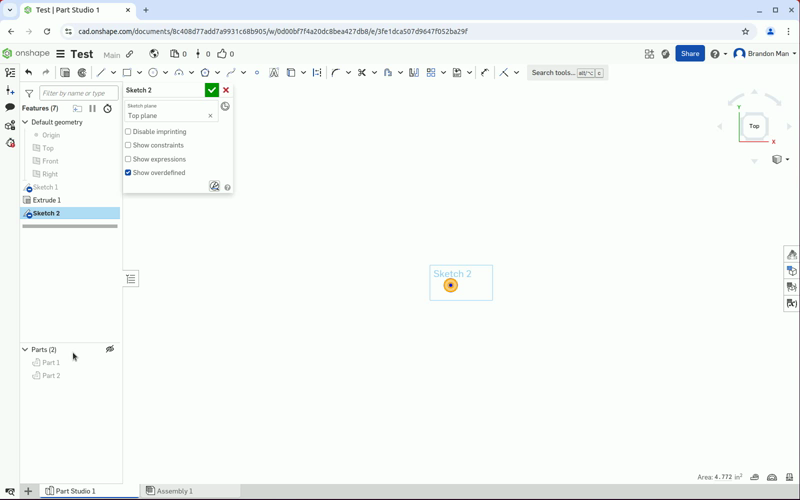
key(shift+e)
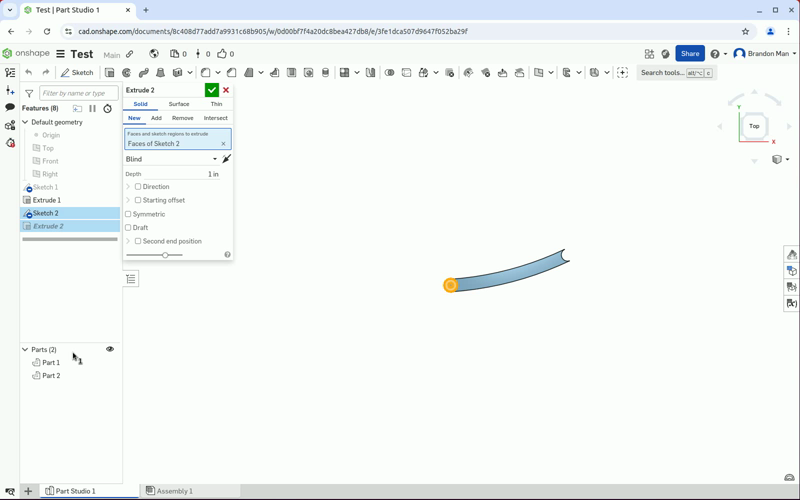
mouse_move(143, 106)
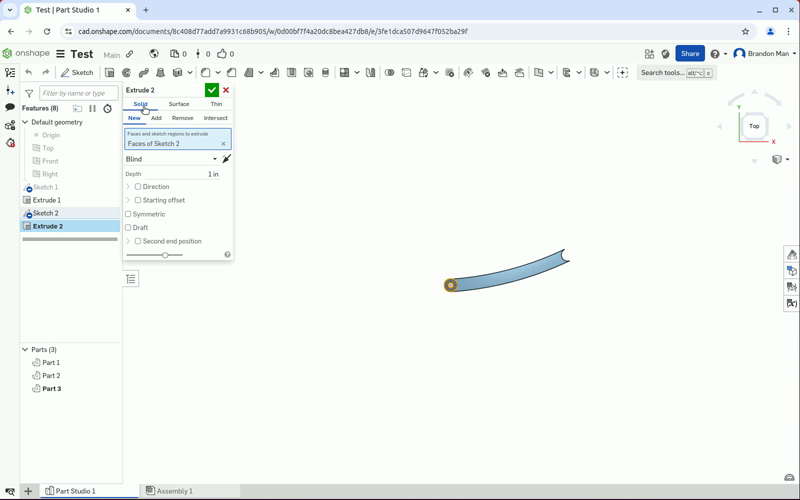
click(143, 106)
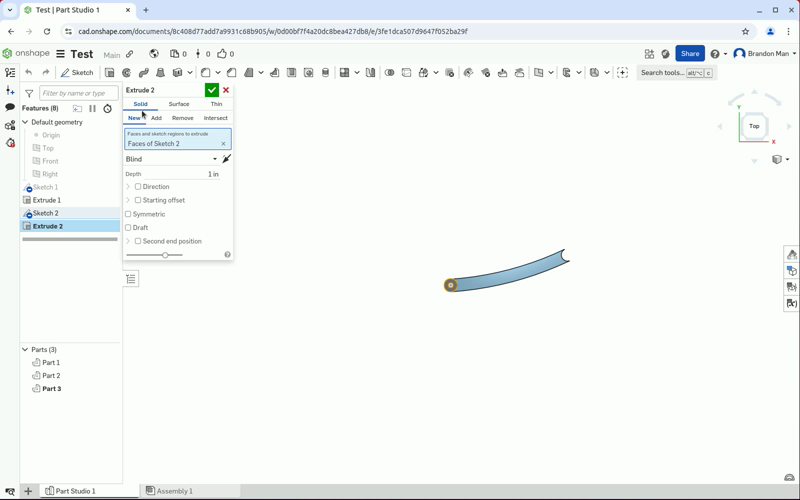
mouse_move(137, 120)
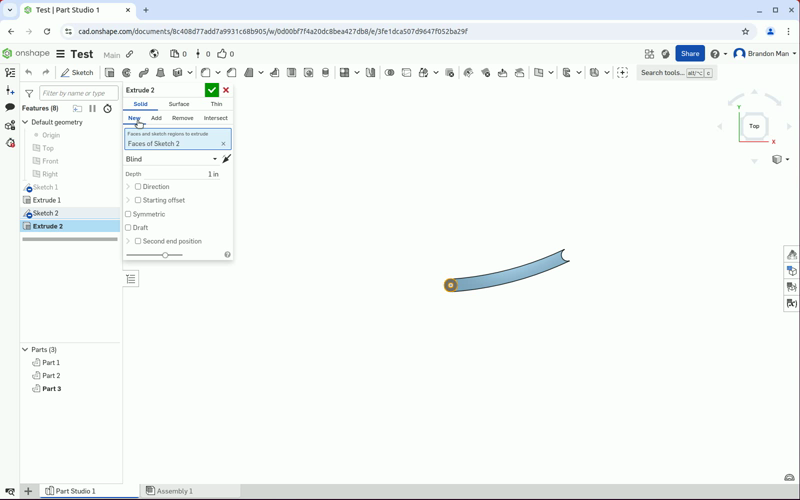
click(137, 120)
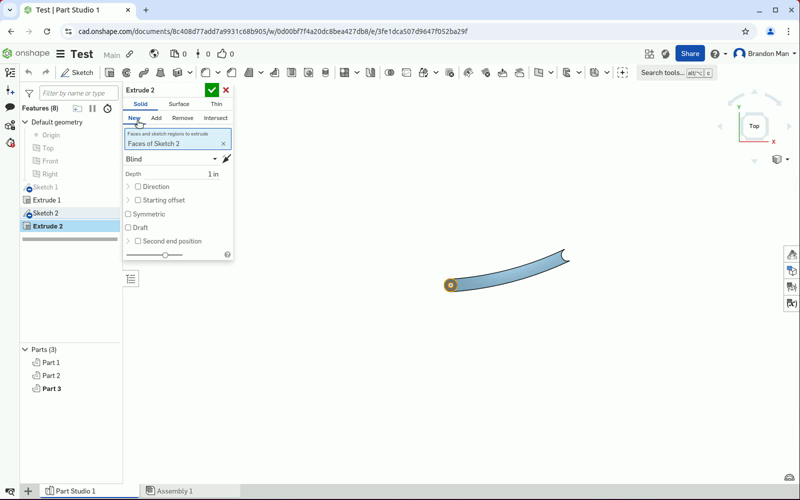
key(tab, 4)
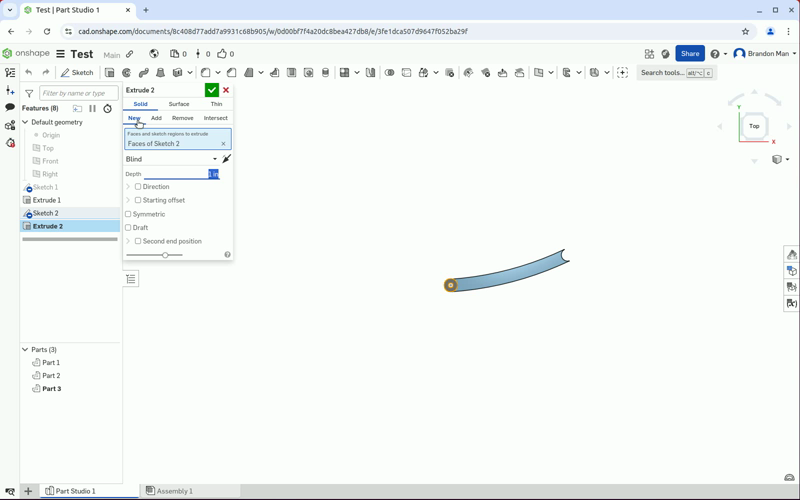
text(0.722)
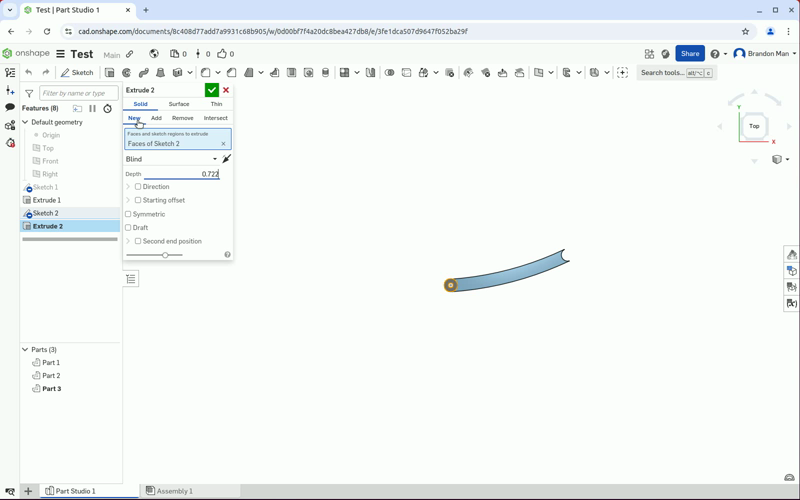
key(tab, 3)
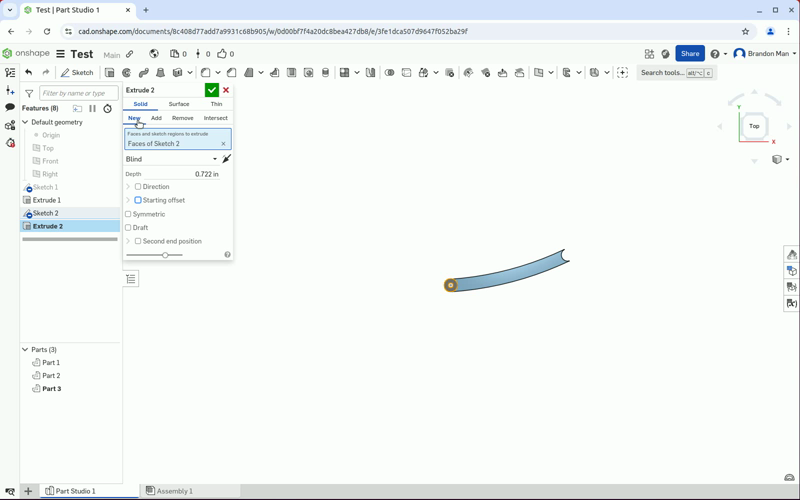
key(tab, 2)
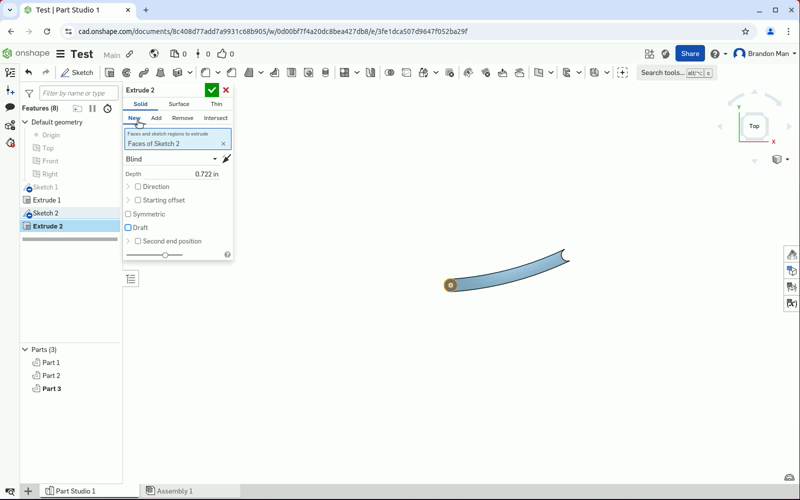
key(space)
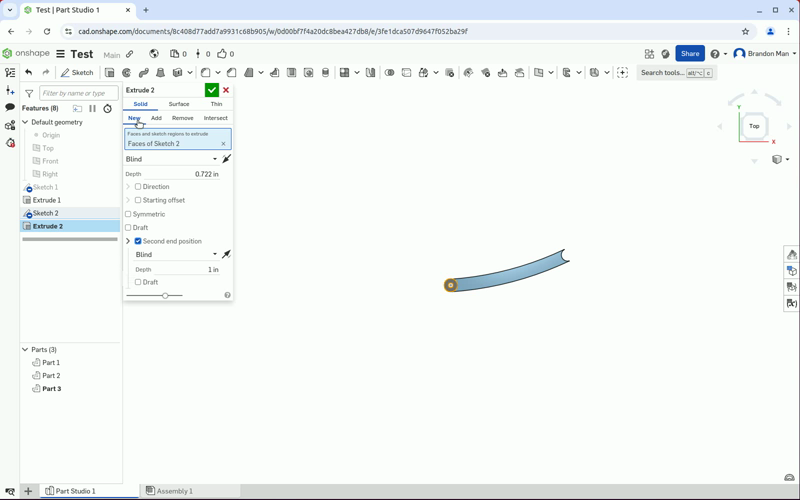
key(tab, 3)
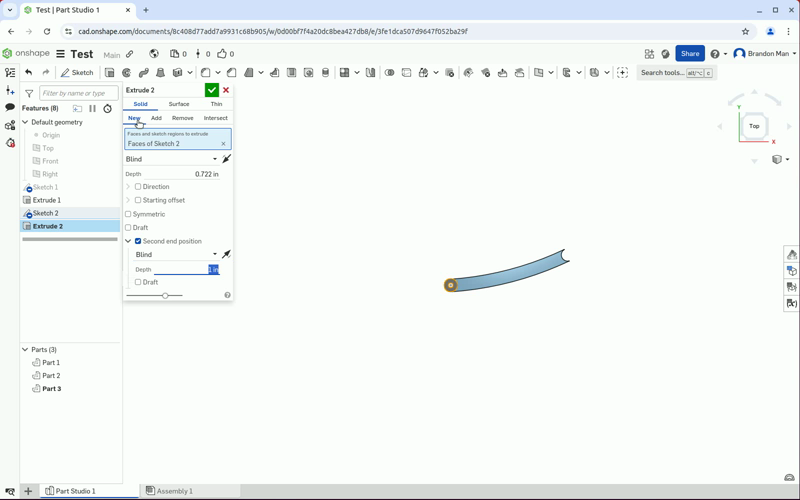
text(-0.241)
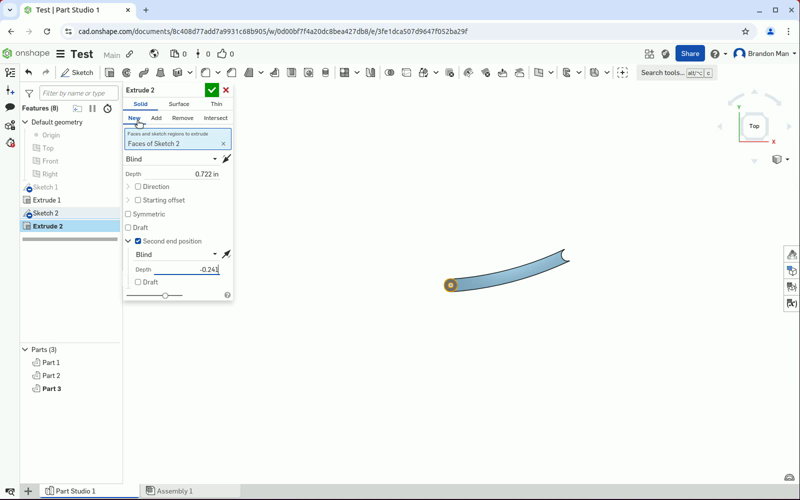
key(enter)
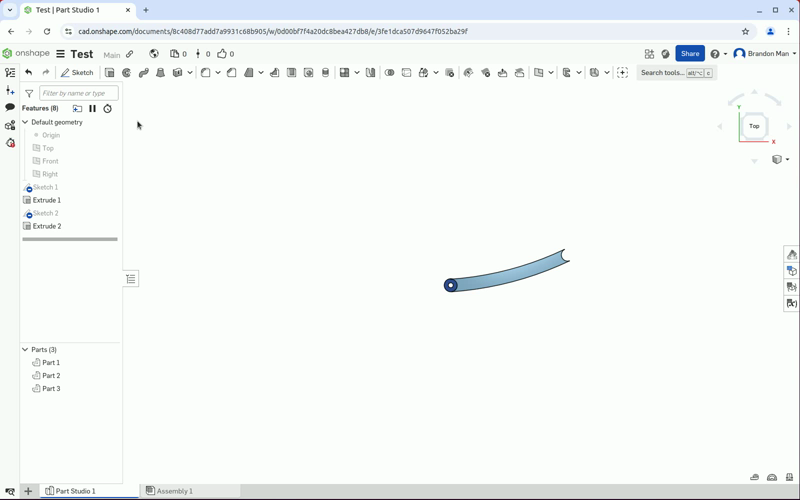
key(shift+h)
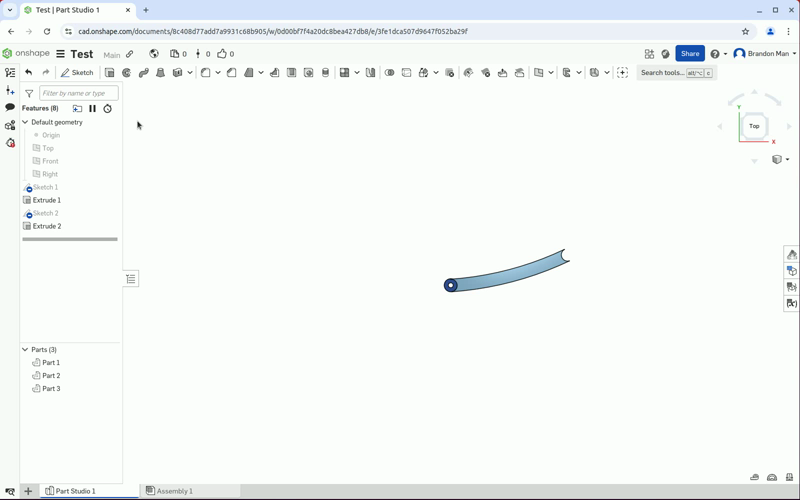
key(shift+h)
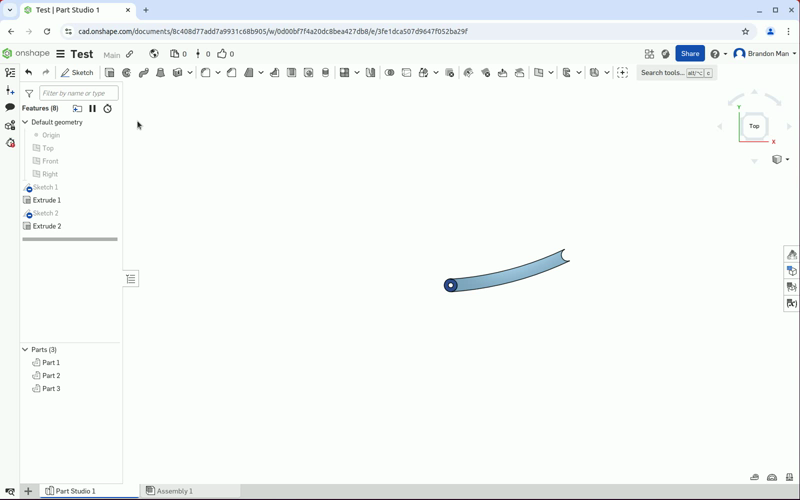
mouse_move(73, 189)
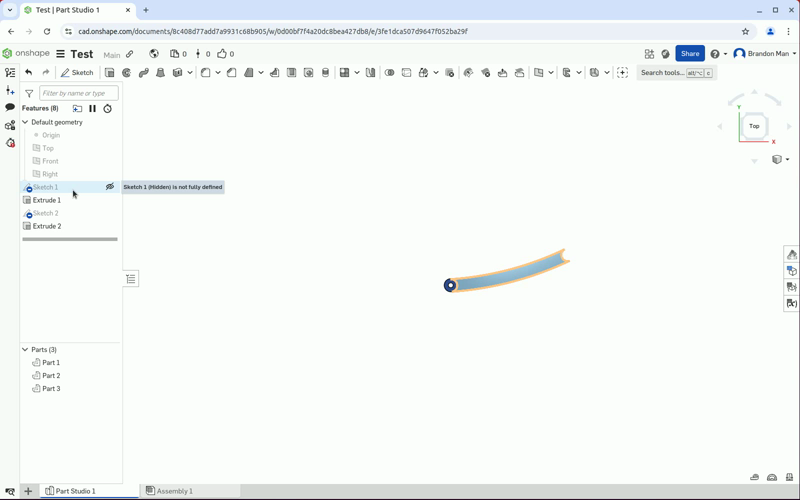
click(73, 189)
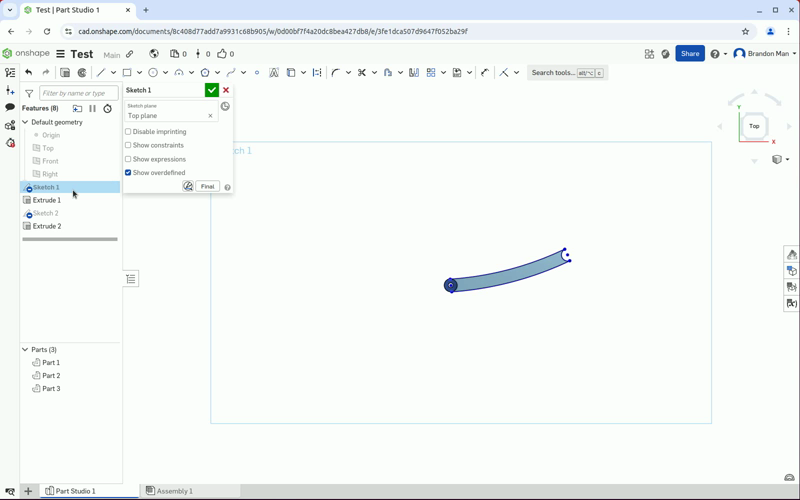
mouse_move(229, 92)
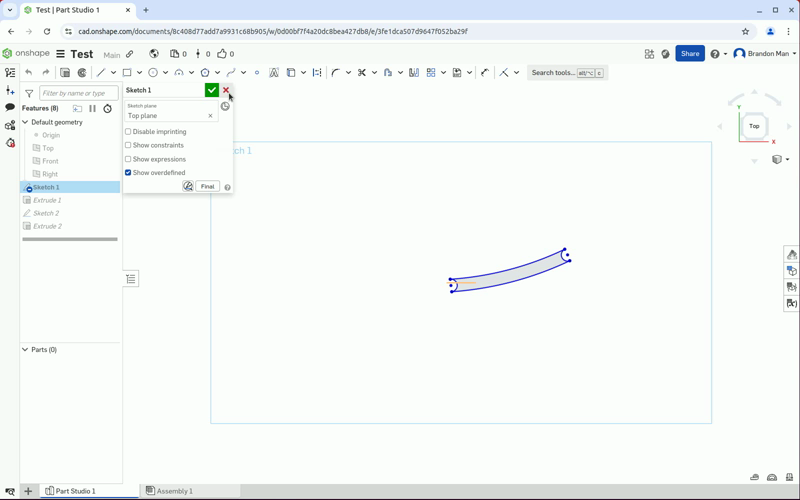
click(229, 92)
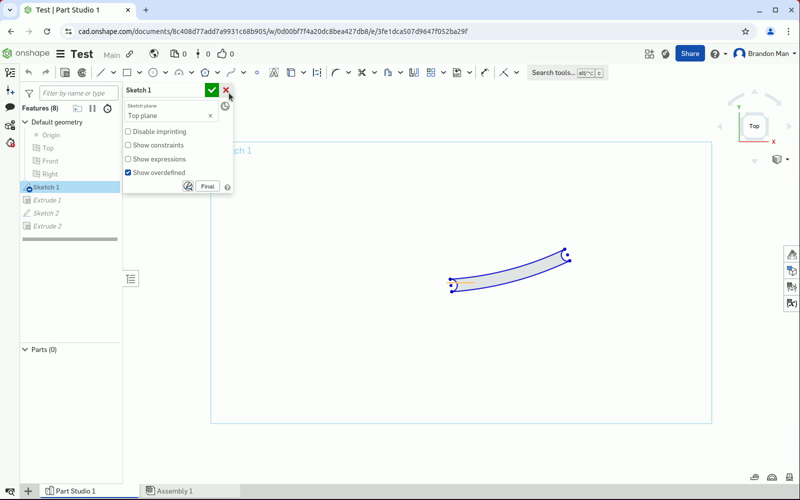
key(shift+s)
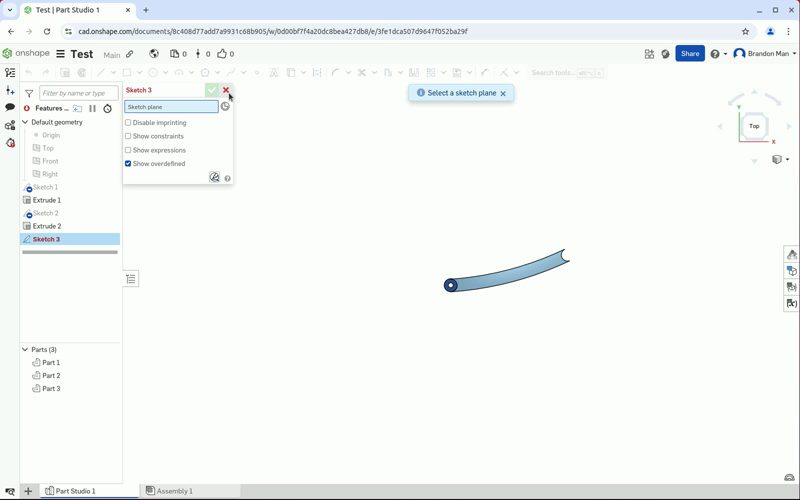
mouse_move(73, 150)
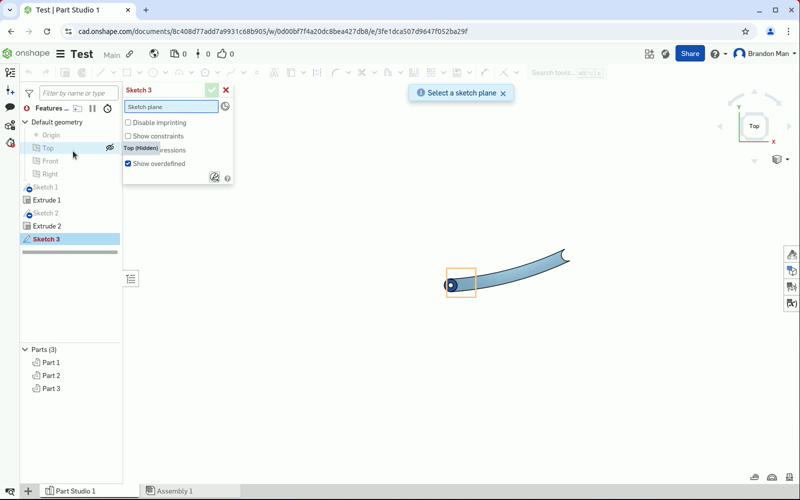
click(73, 150)
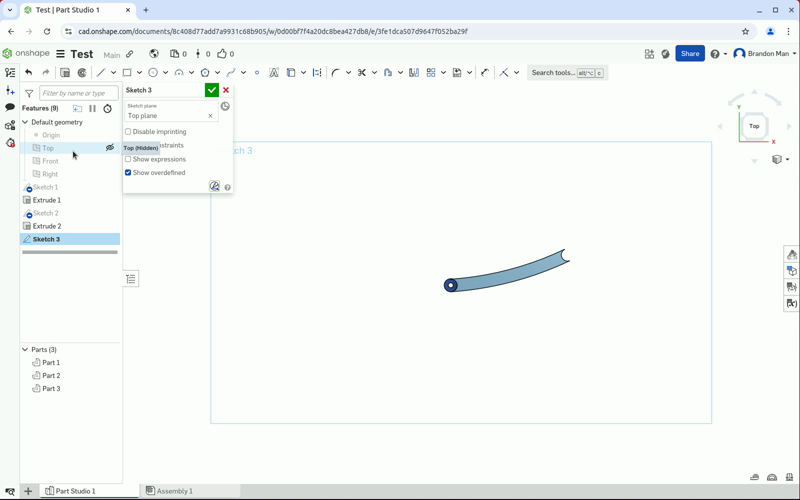
mouse_move(73, 352)
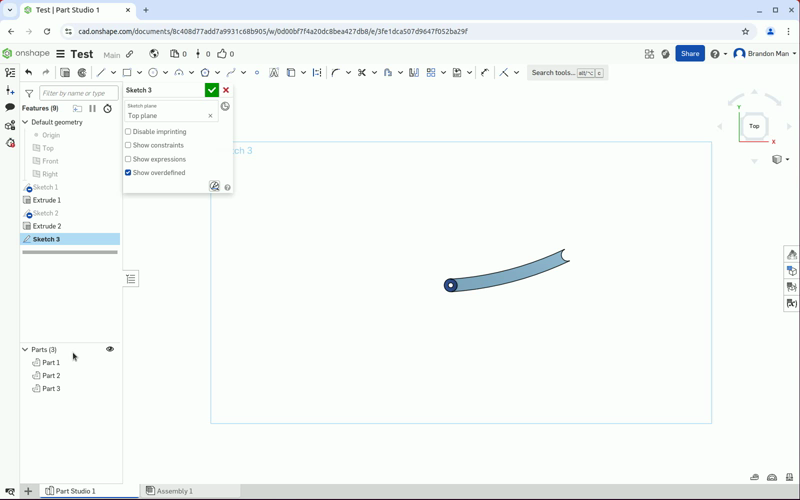
key(y)
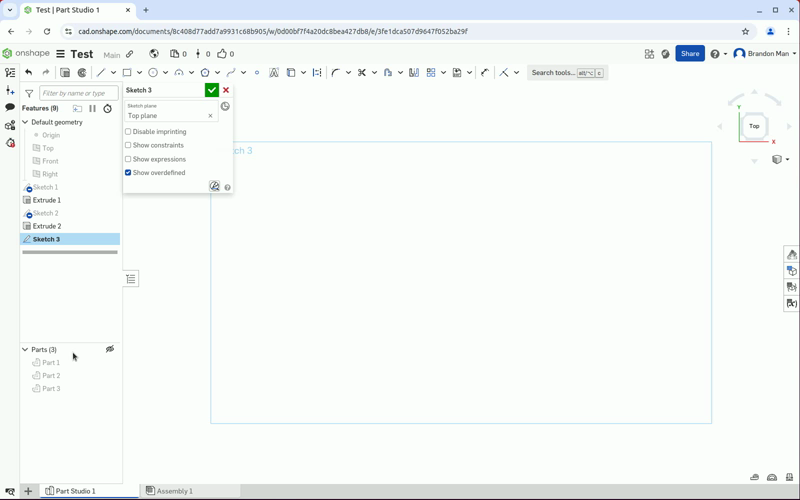
key(c)
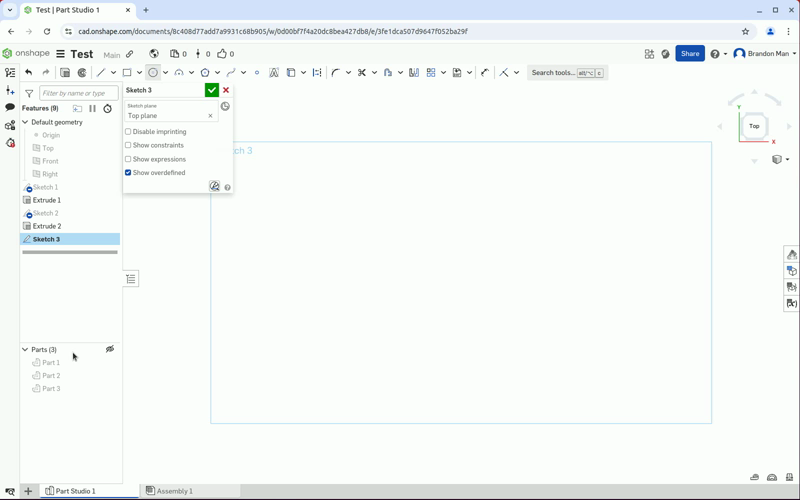
key_down(shift)
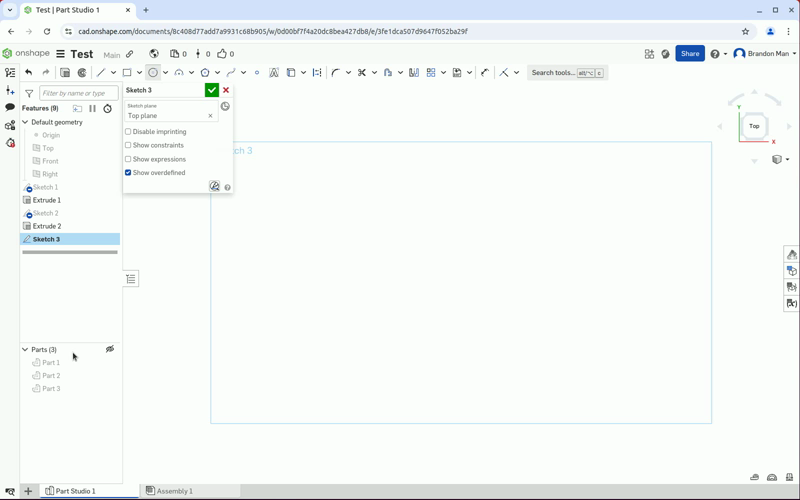
mouse_move(450, 285)
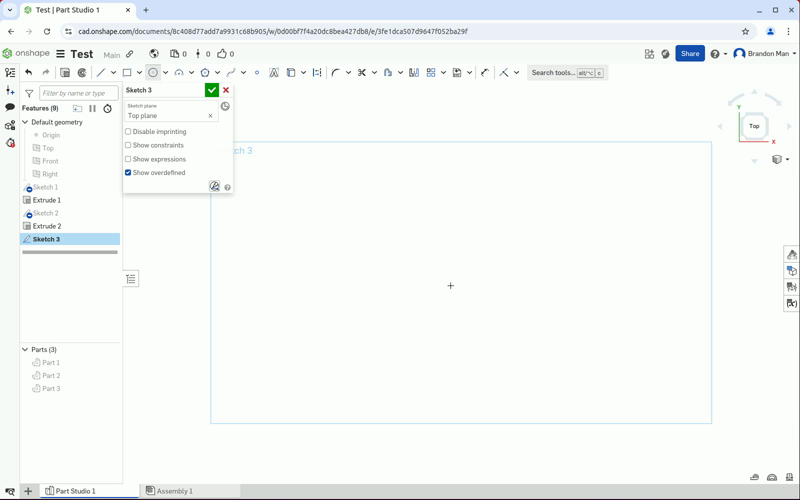
click(450, 285)
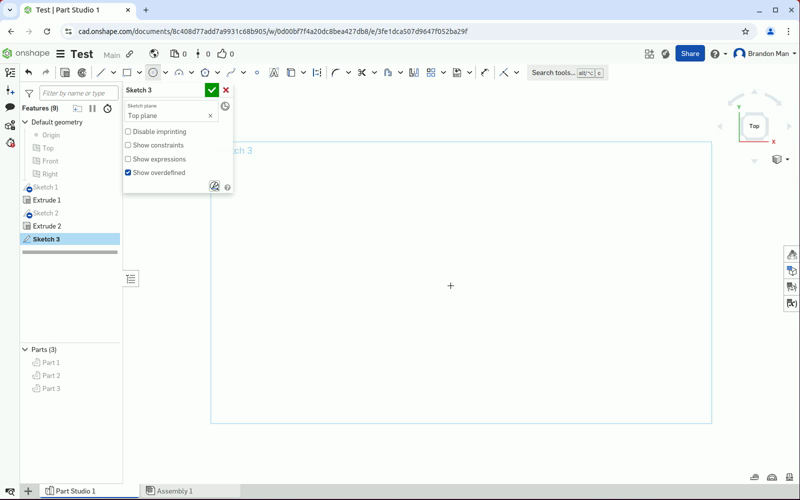
key_up(shift)
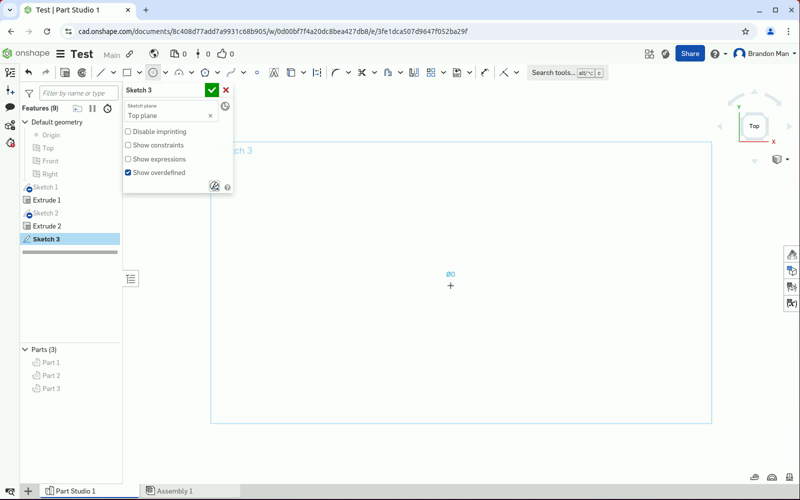
mouse_move(457, 285)
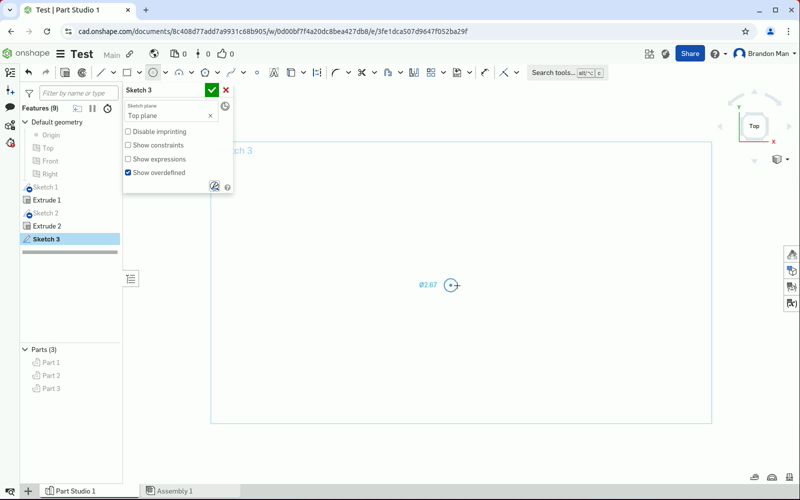
click(457, 285)
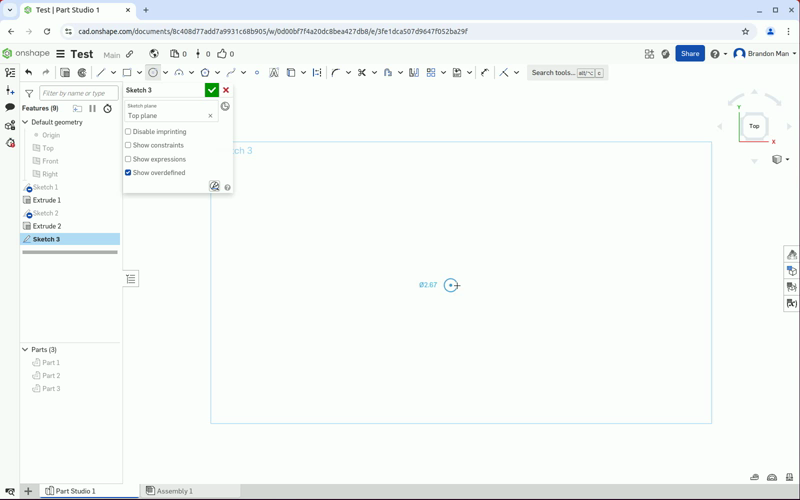
key(esc)
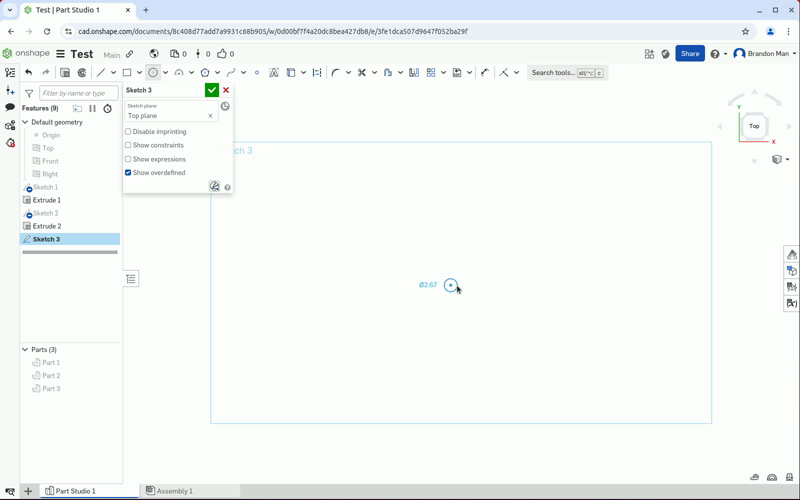
key(c)
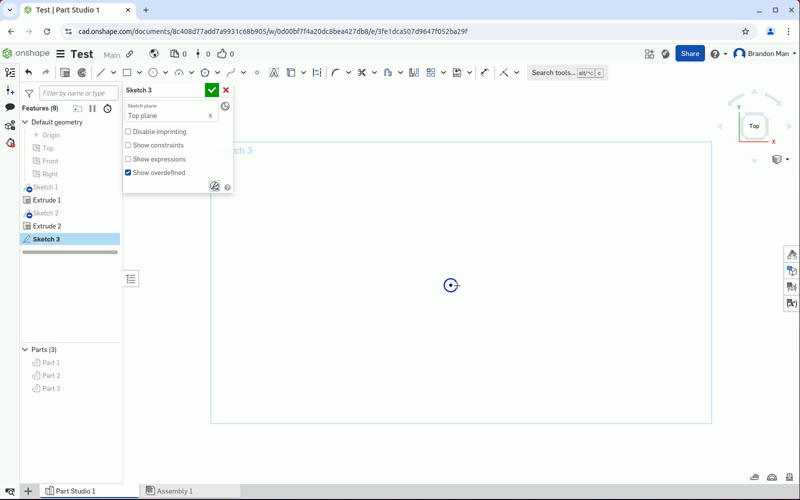
key_down(shift)
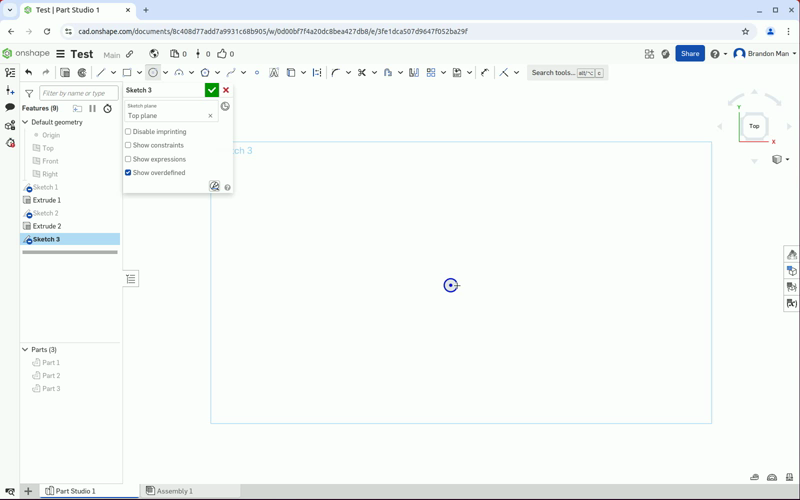
mouse_move(450, 285)
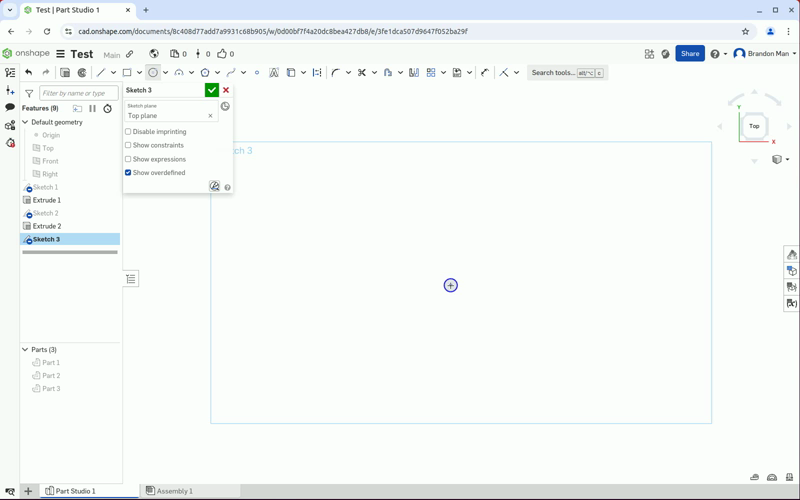
click(450, 285)
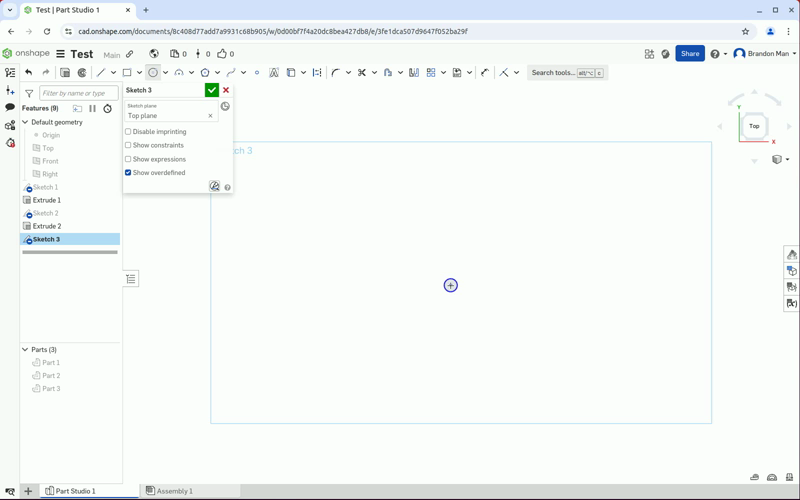
key_up(shift)
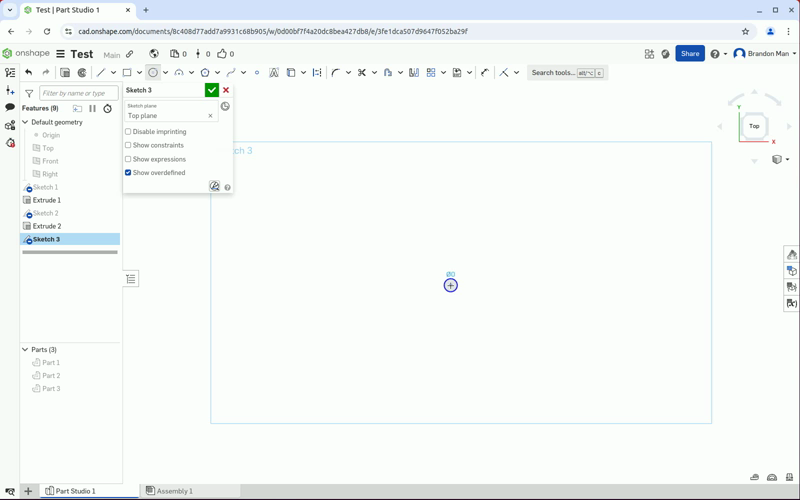
mouse_move(453, 285)
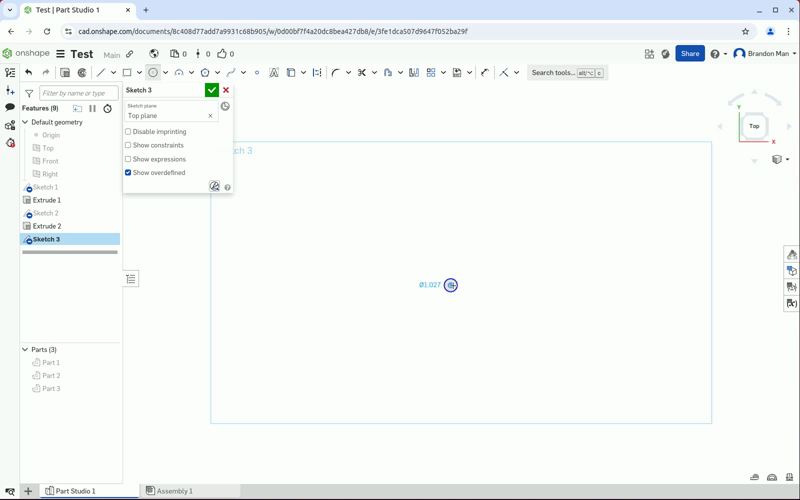
scroll(6)
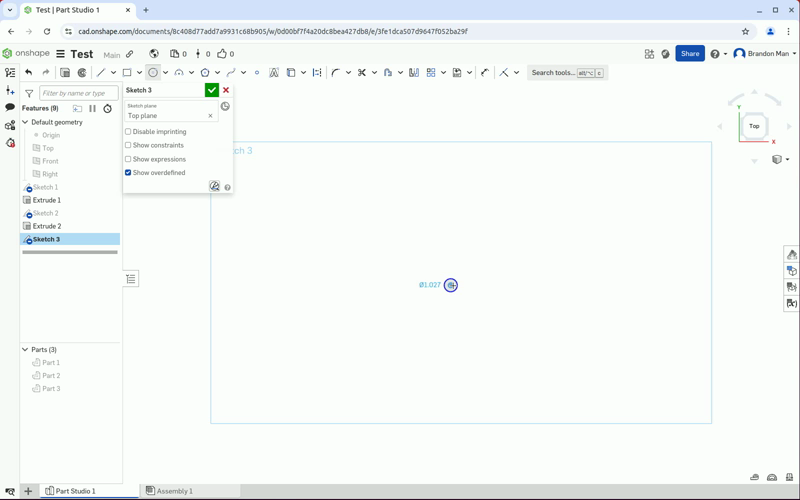
scroll(6)
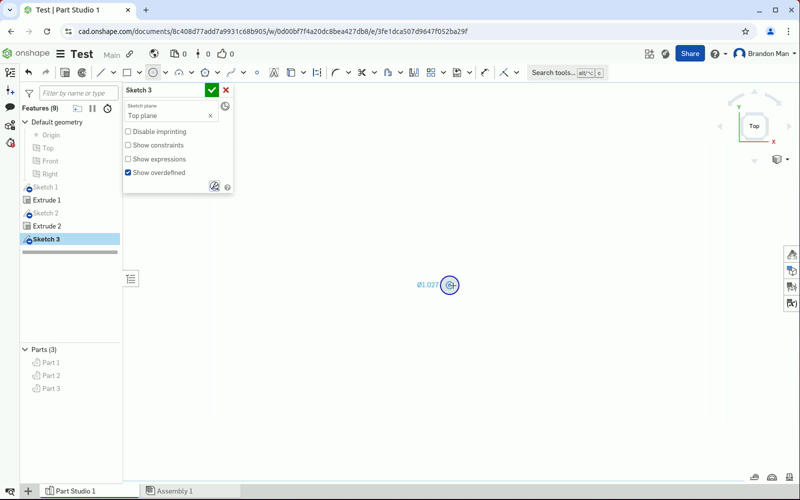
scroll(6)
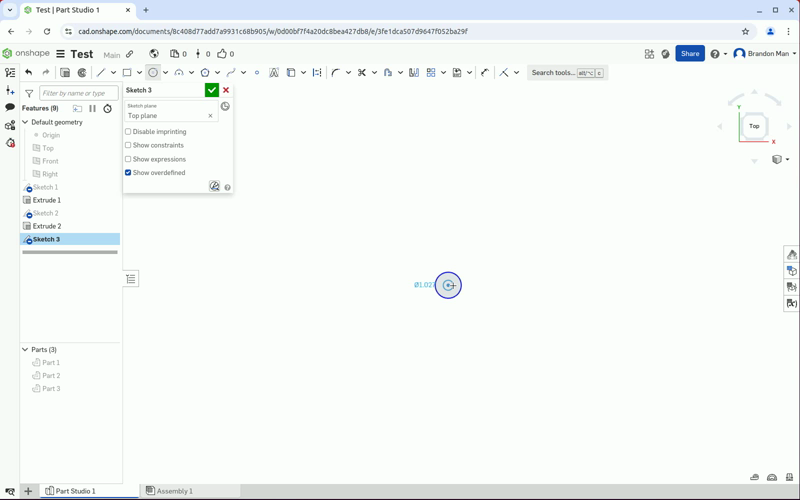
scroll(6)
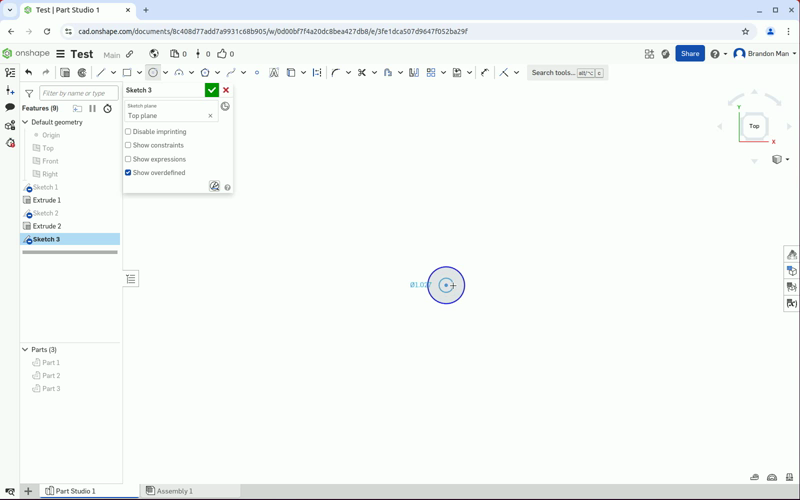
scroll(6)
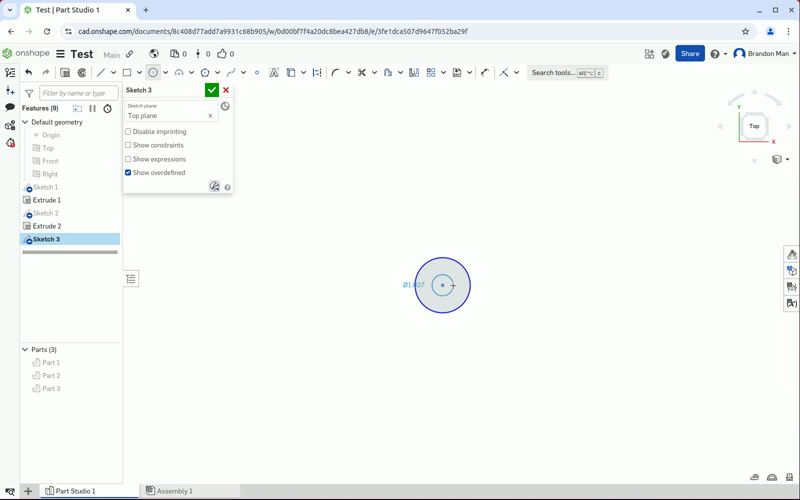
scroll(6)
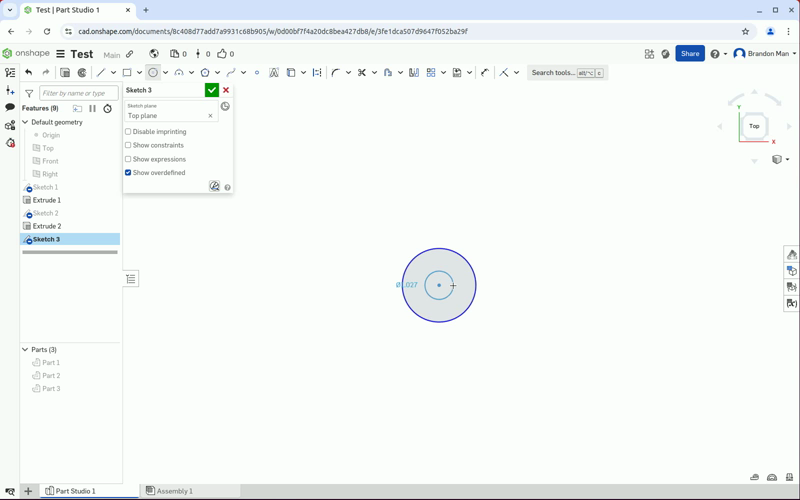
scroll(6)
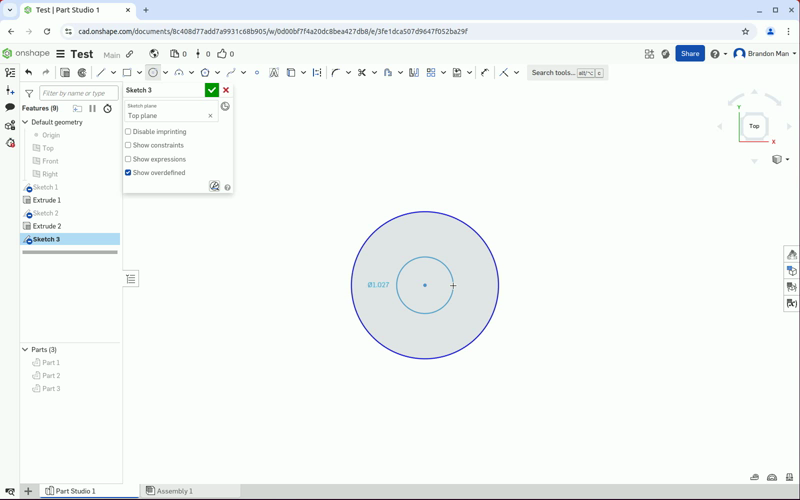
click(453, 285)
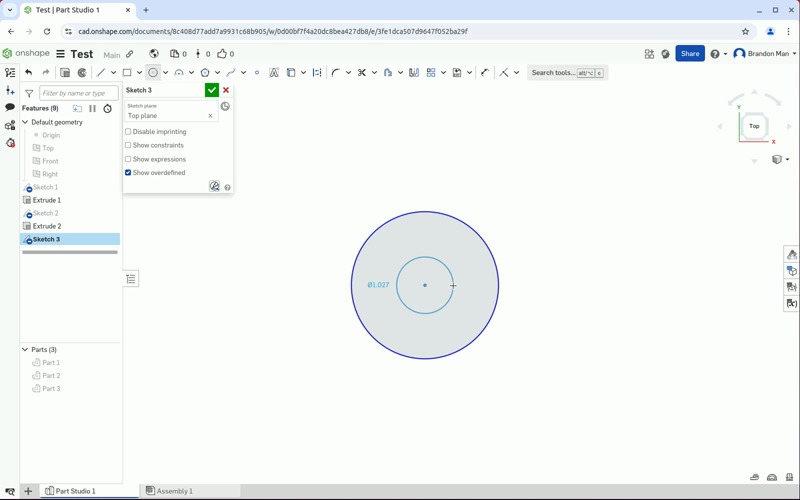
scroll(-6)
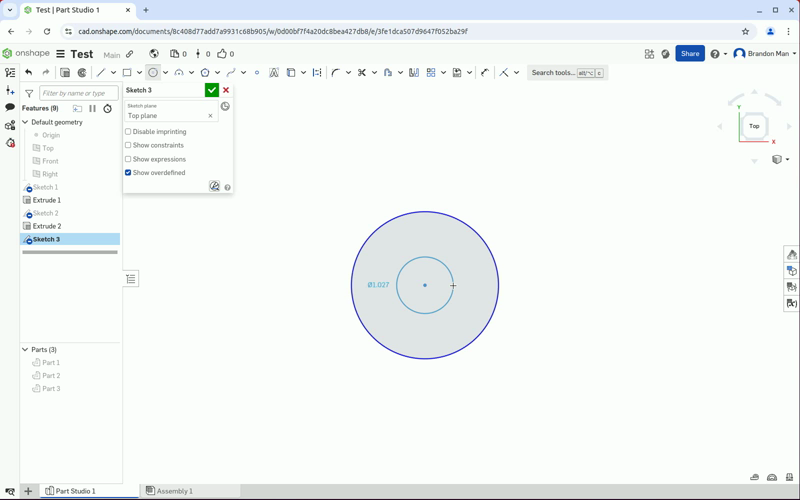
scroll(-6)
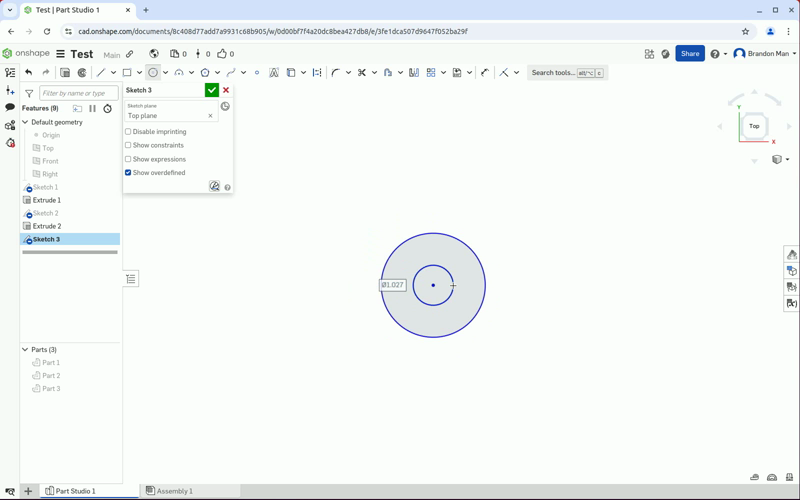
scroll(-6)
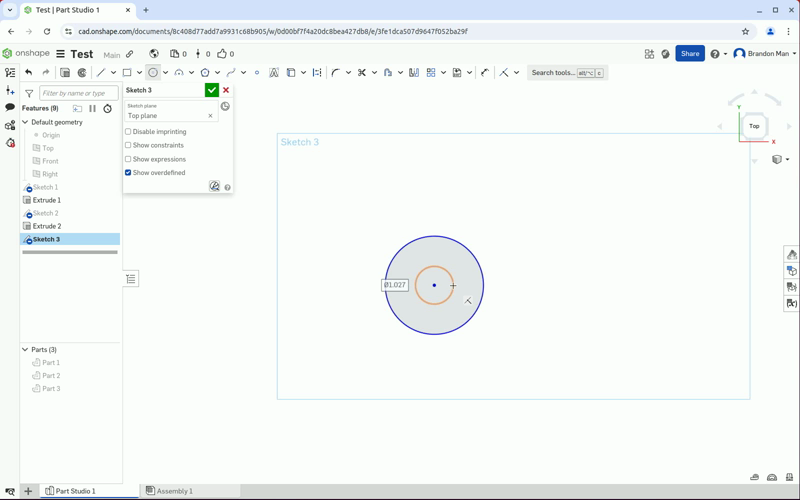
scroll(-6)
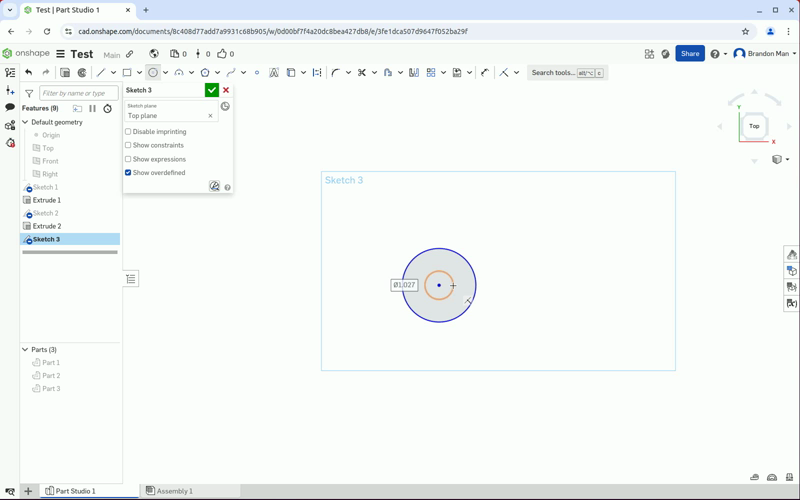
scroll(-6)
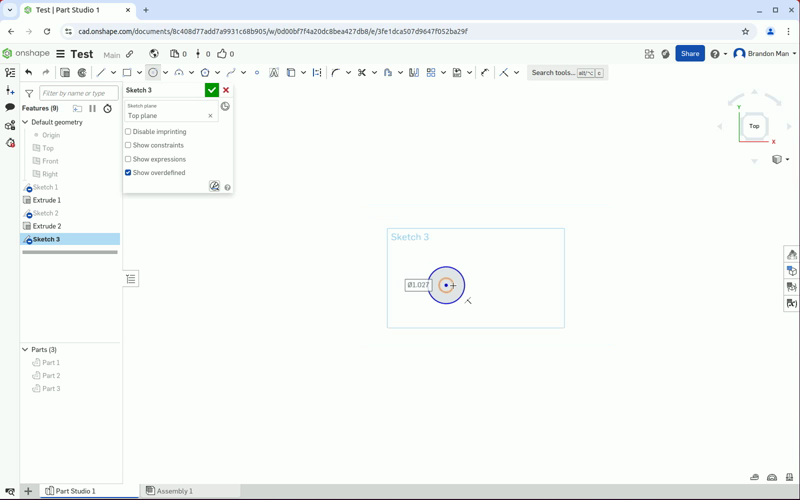
scroll(-6)
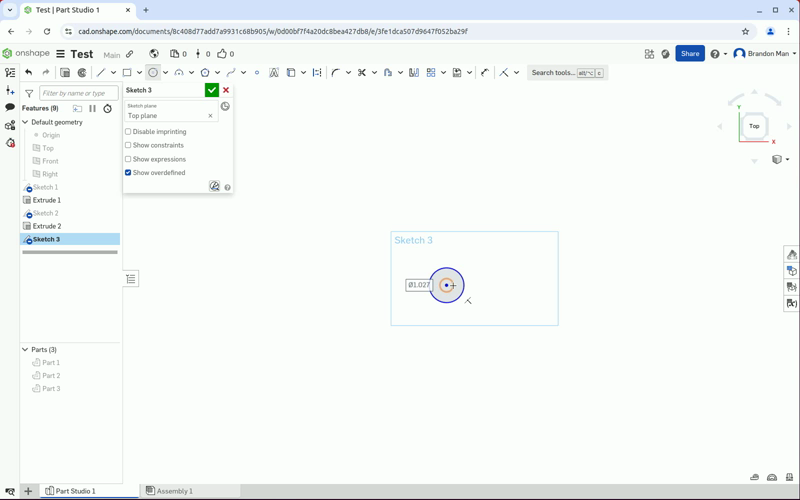
scroll(-6)
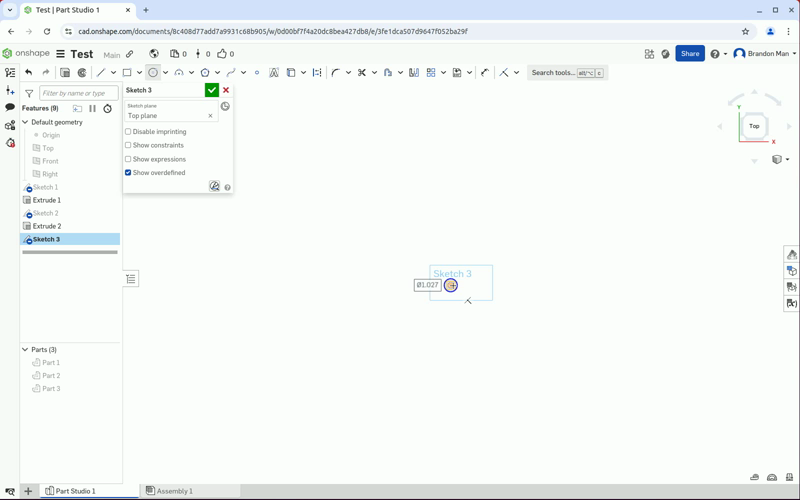
key(esc)
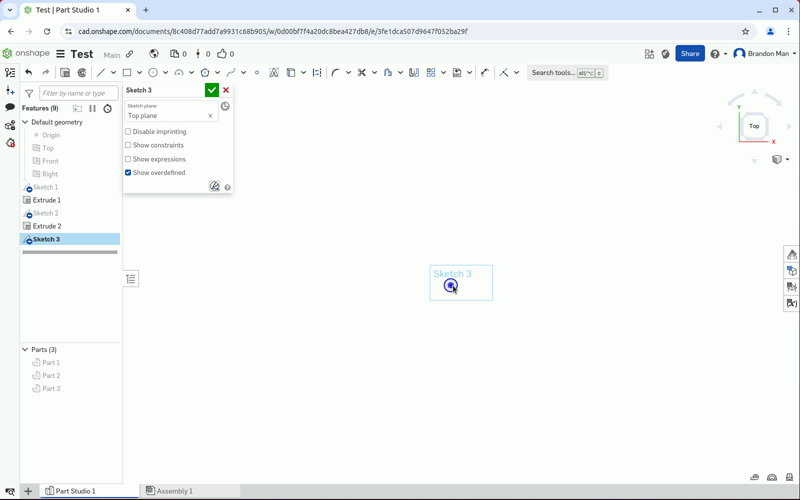
mouse_move(455, 286)
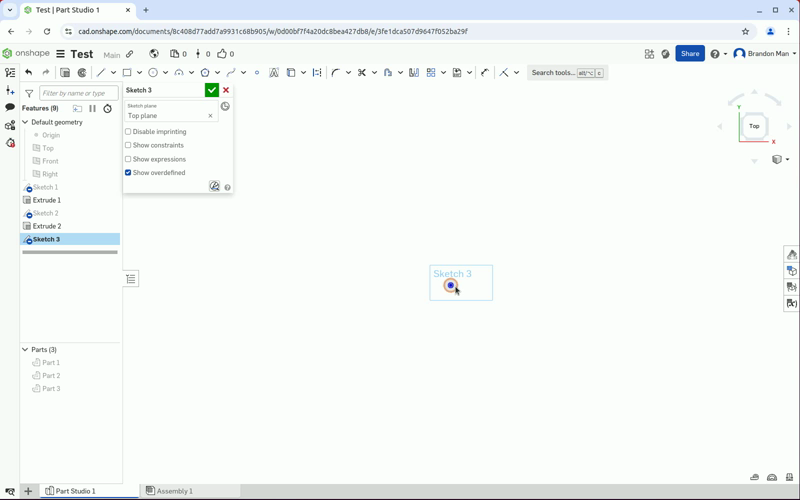
scroll(6)
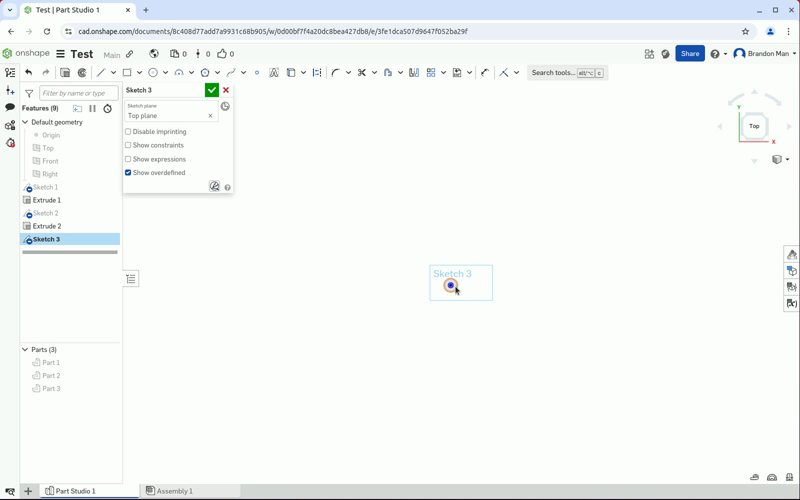
scroll(6)
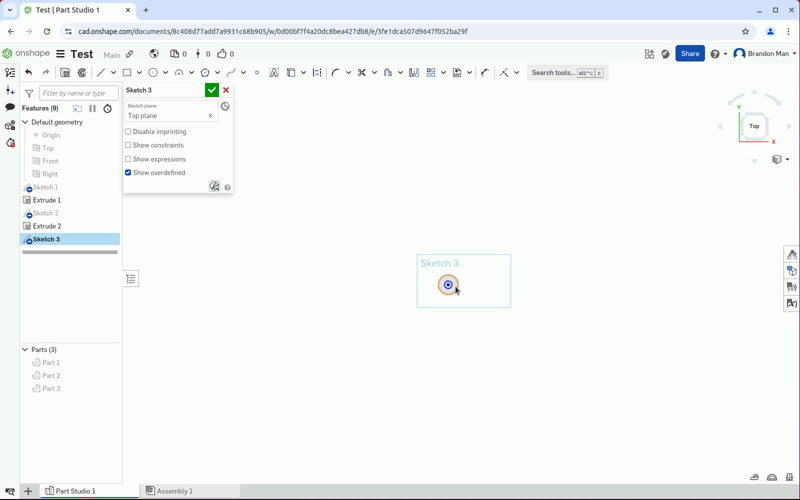
scroll(6)
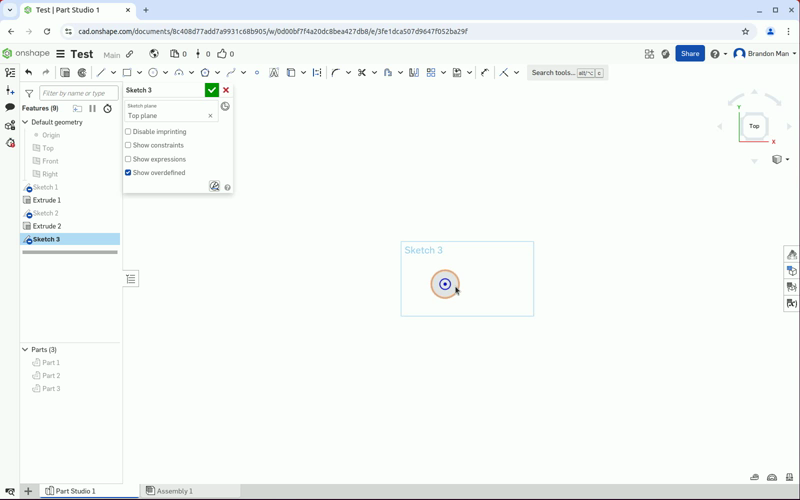
scroll(6)
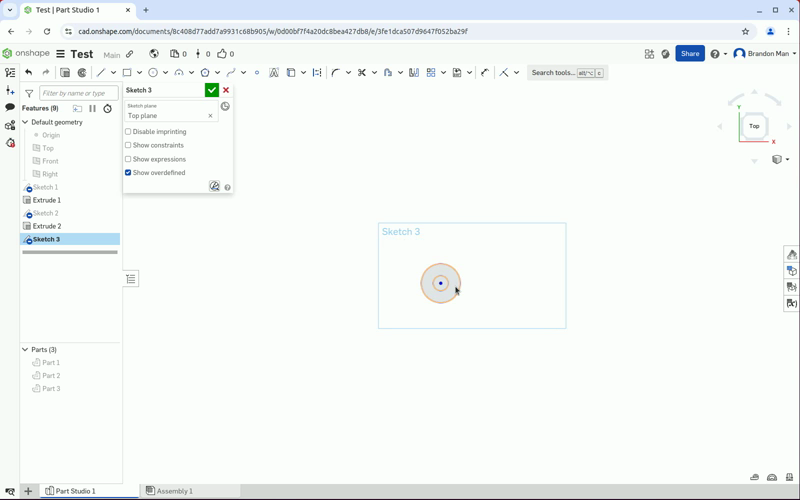
scroll(6)
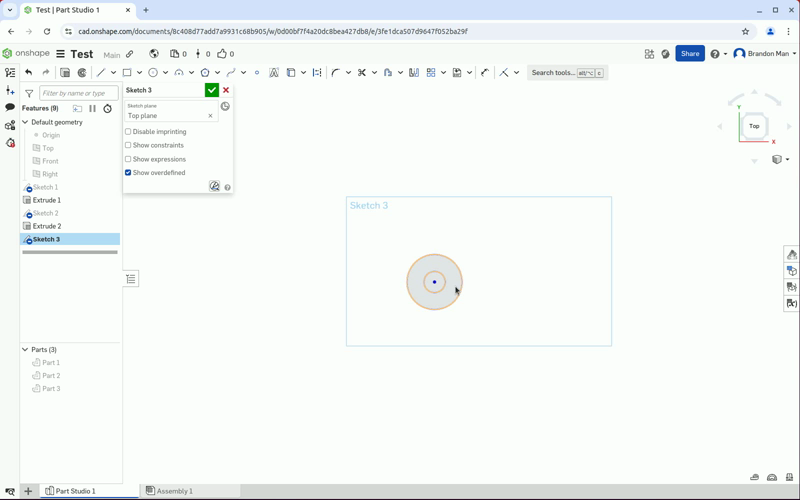
scroll(6)
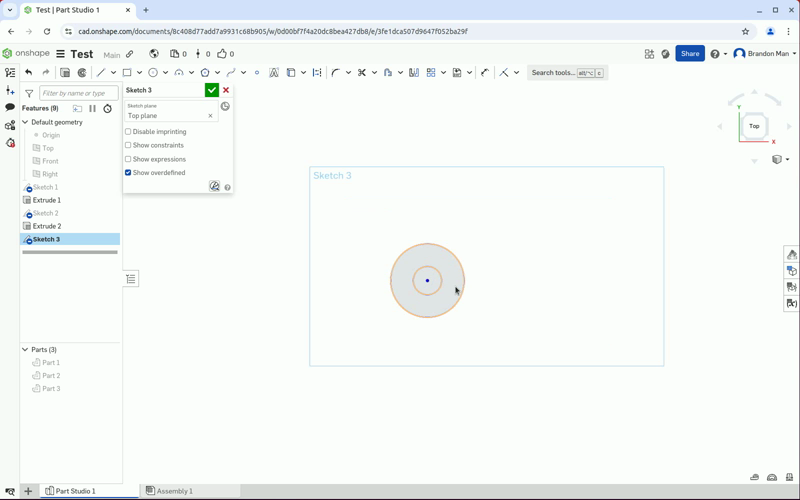
scroll(6)
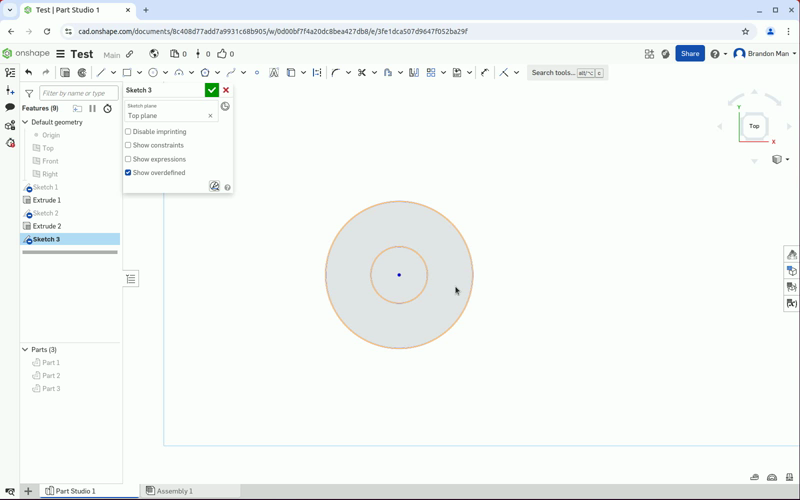
click(455, 286)
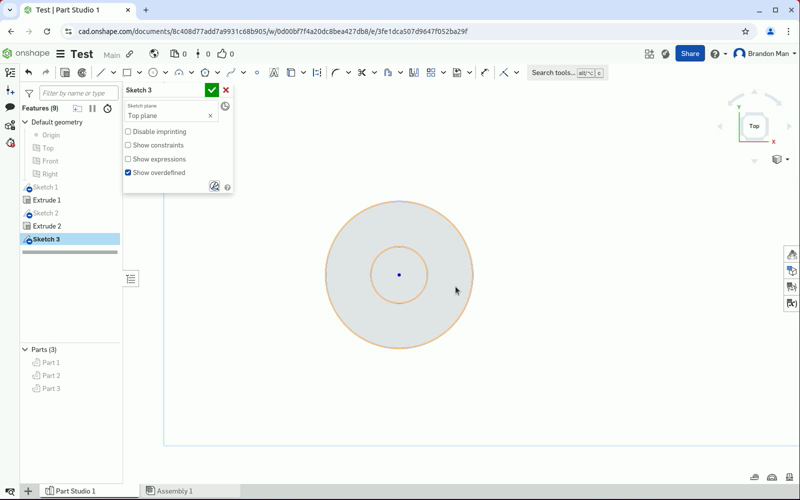
scroll(-6)
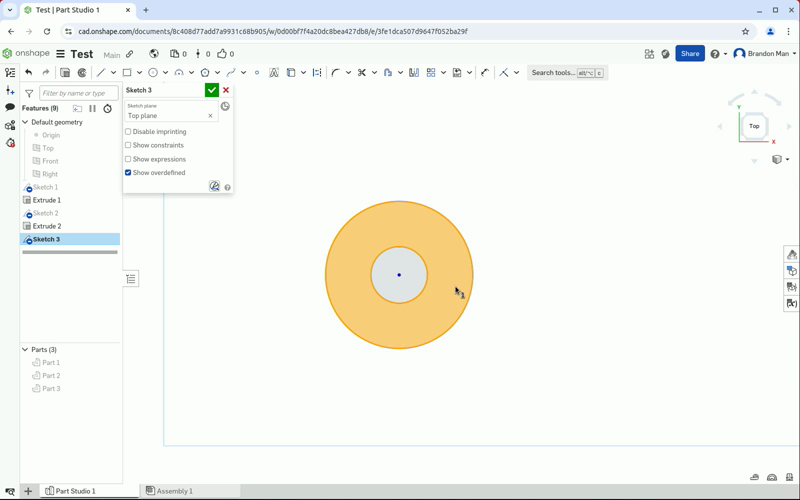
scroll(-6)
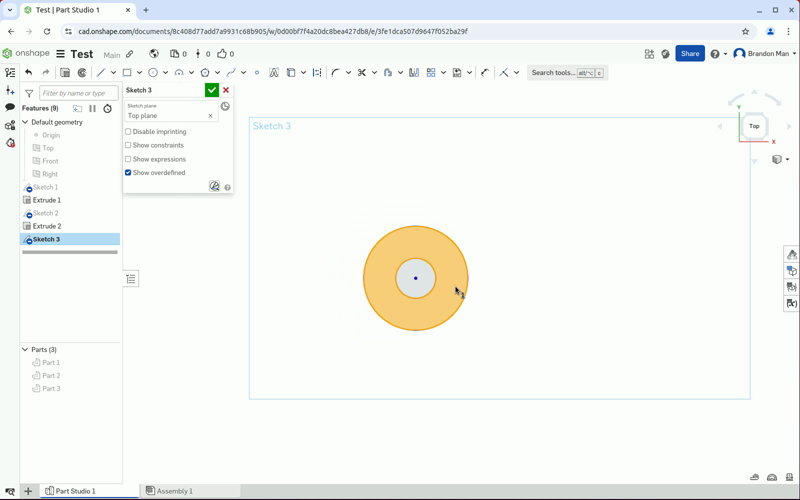
scroll(-6)
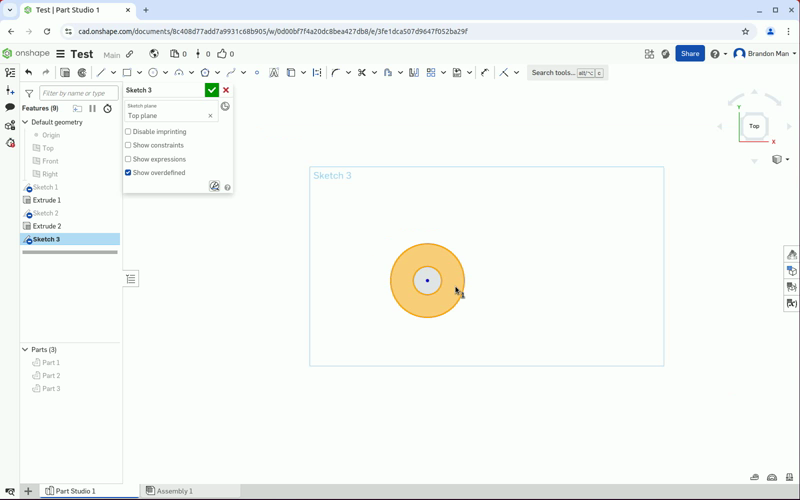
scroll(-6)
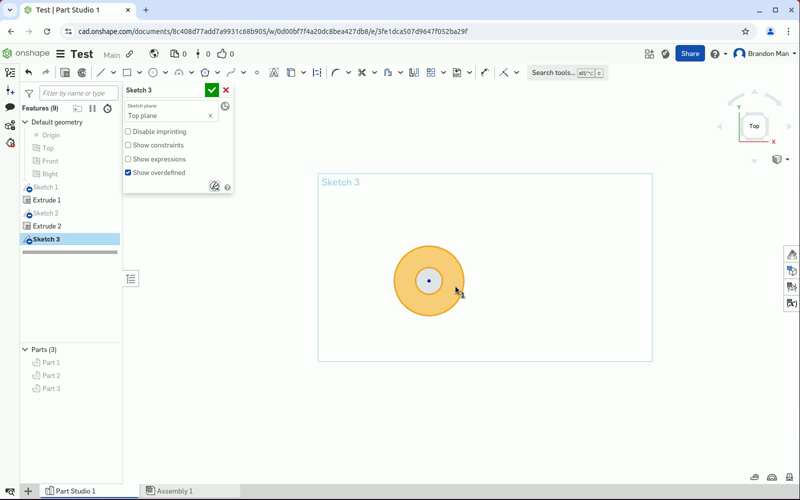
scroll(-6)
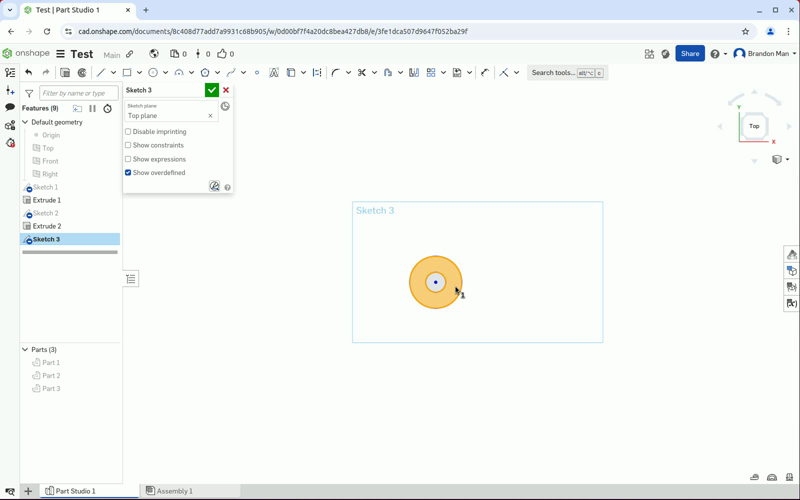
scroll(-6)
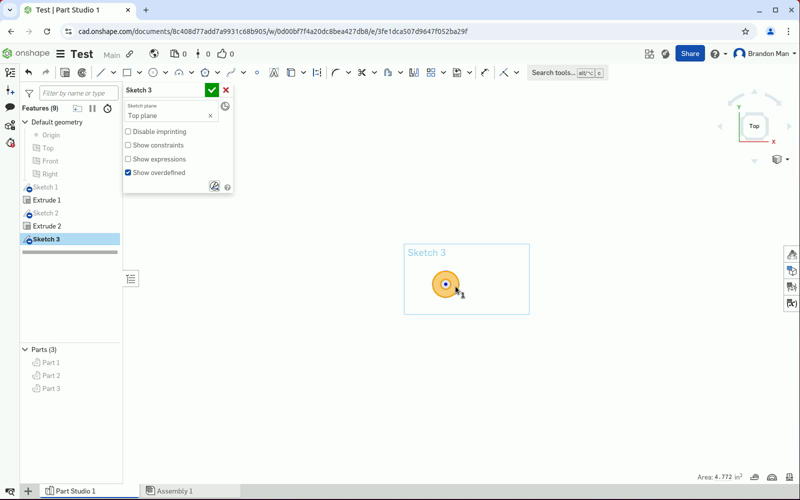
scroll(-6)
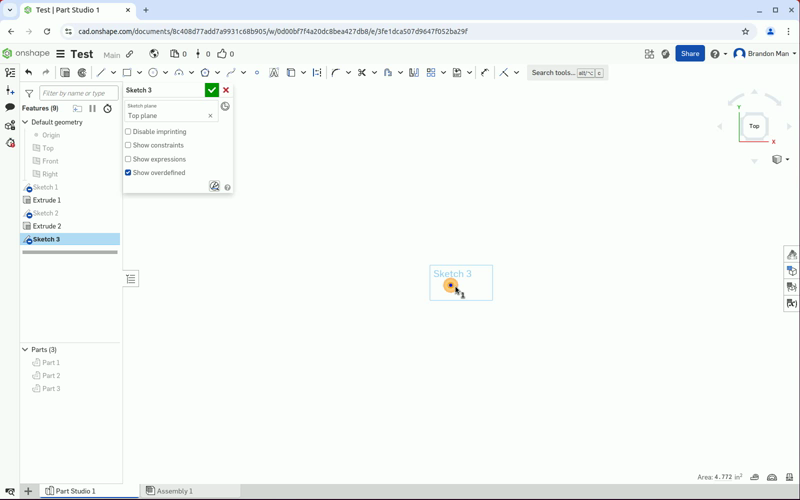
mouse_move(73, 352)
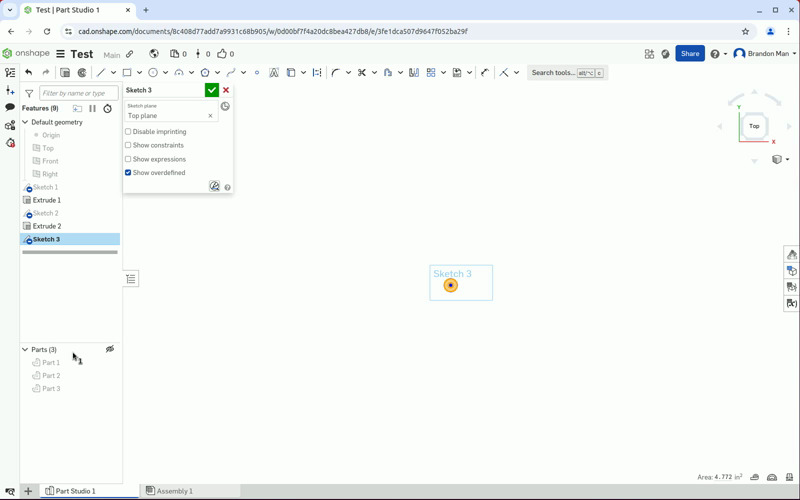
key(shift+y)
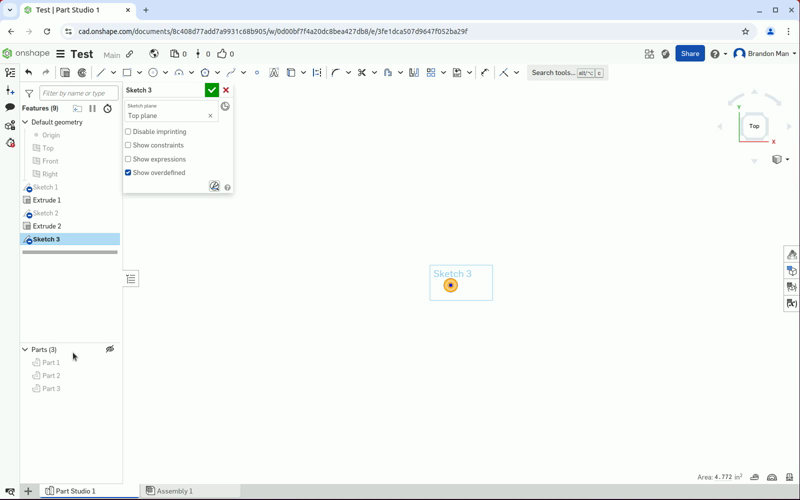
key(shift+e)
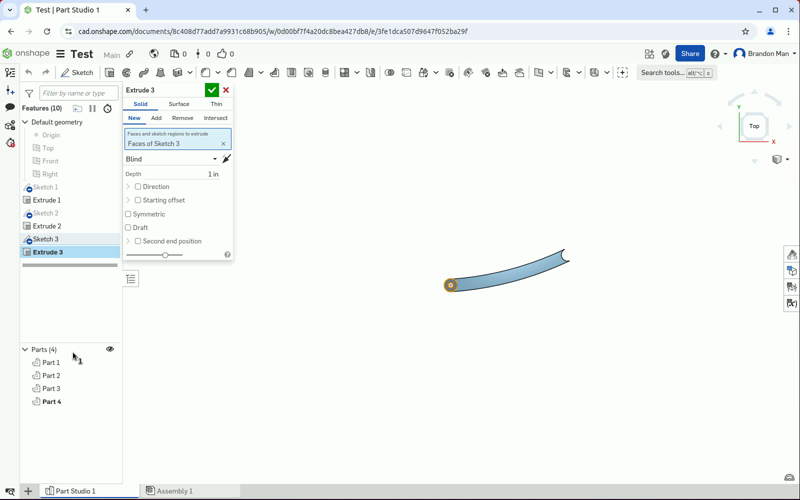
mouse_move(143, 106)
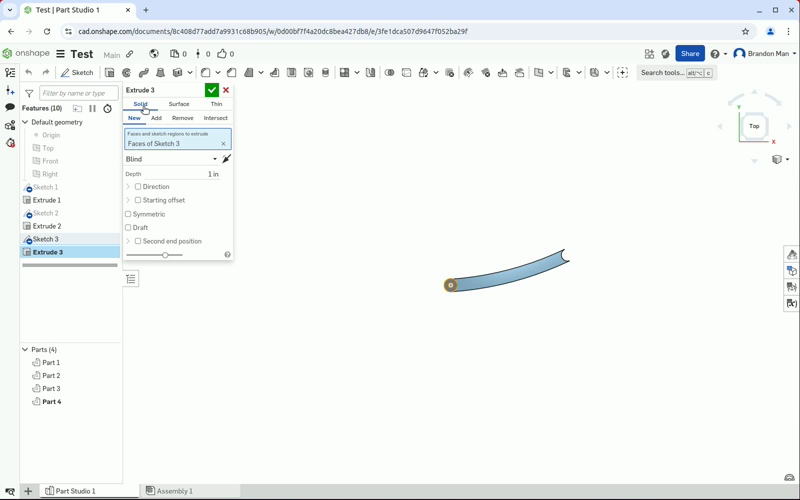
click(143, 106)
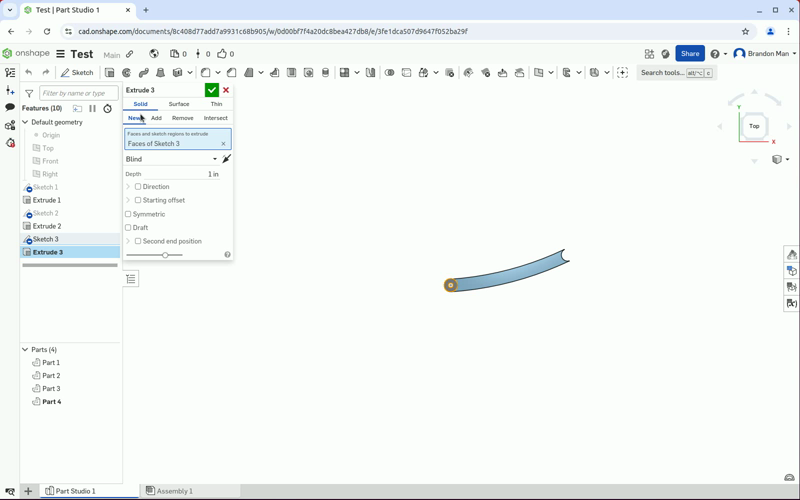
mouse_move(137, 120)
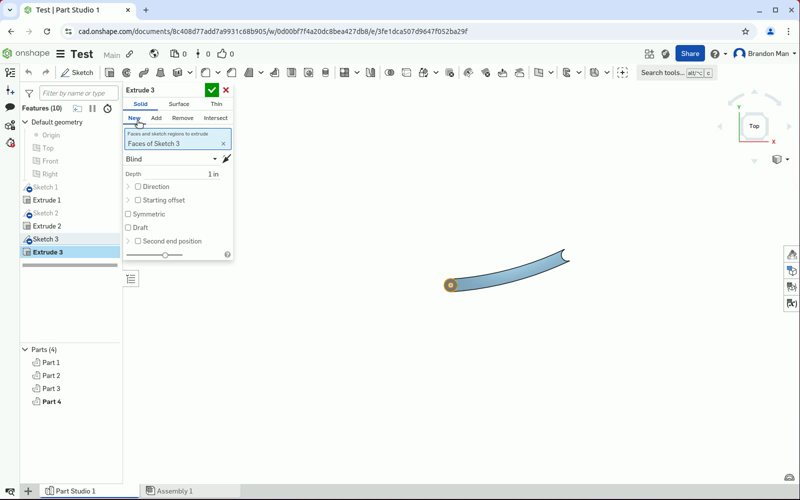
click(137, 120)
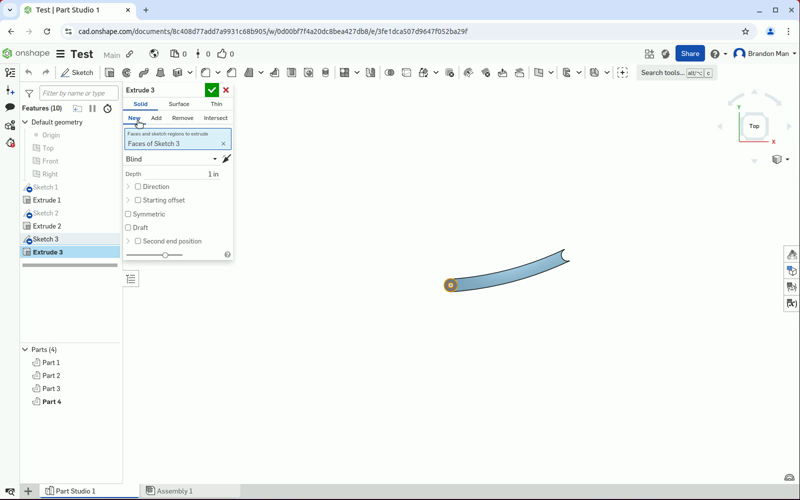
key(tab, 4)
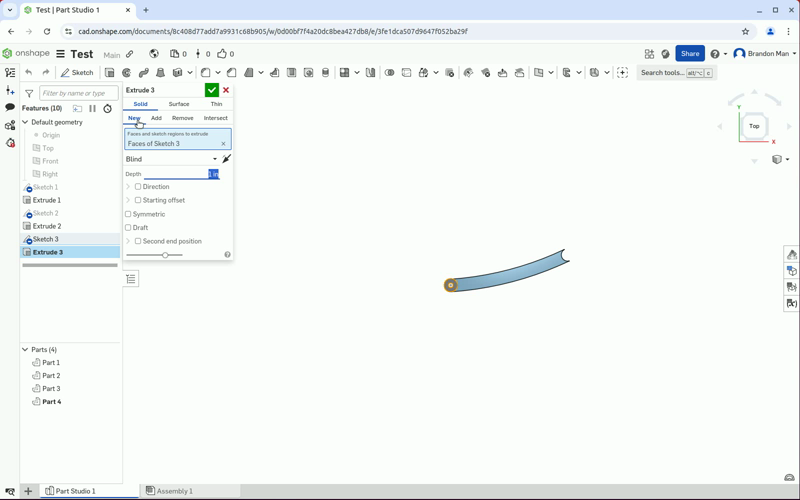
text(2.407)
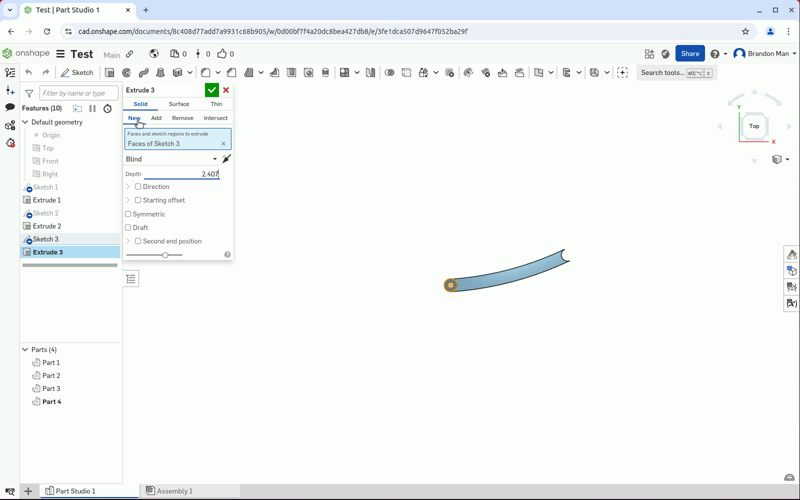
key(tab, 3)
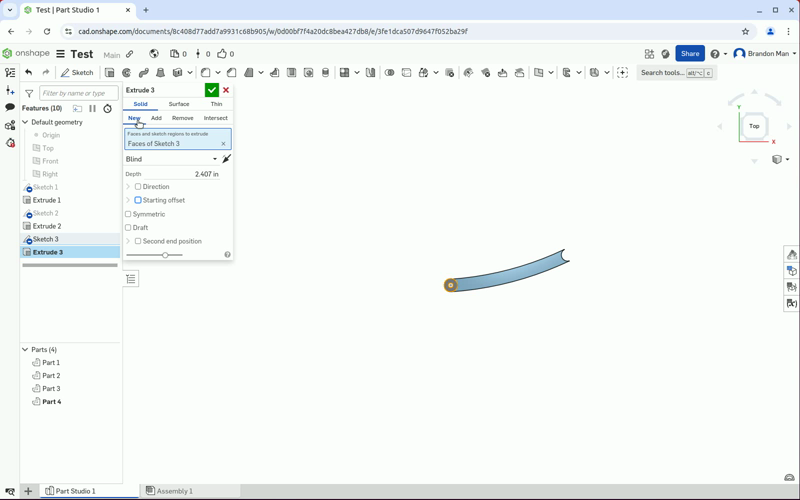
key(tab, 2)
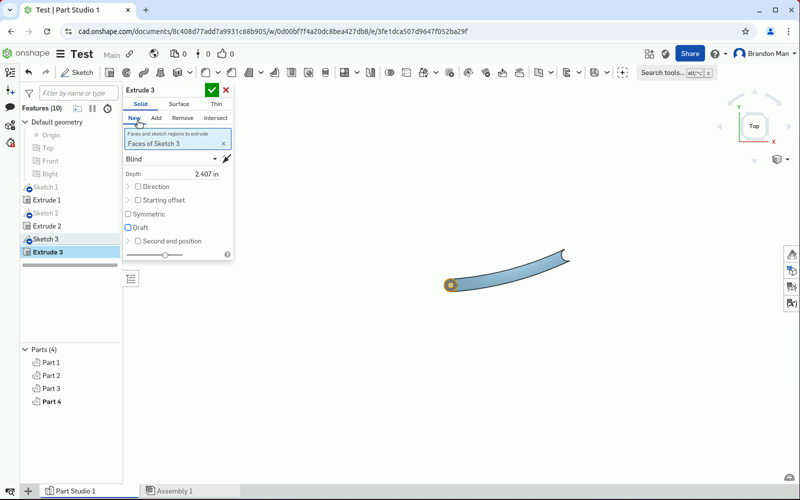
key(space)
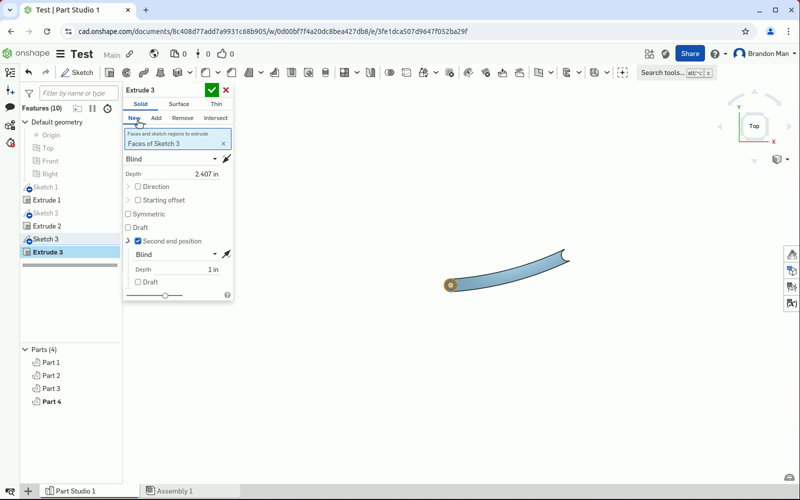
key(tab, 3)
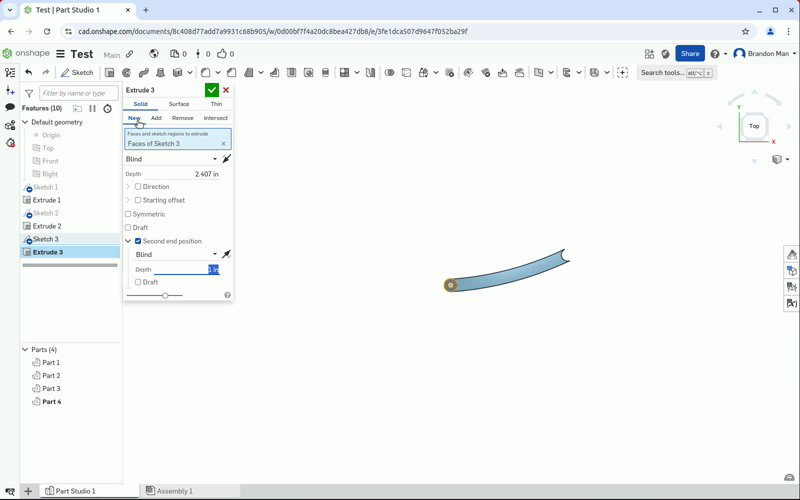
text(1.685)
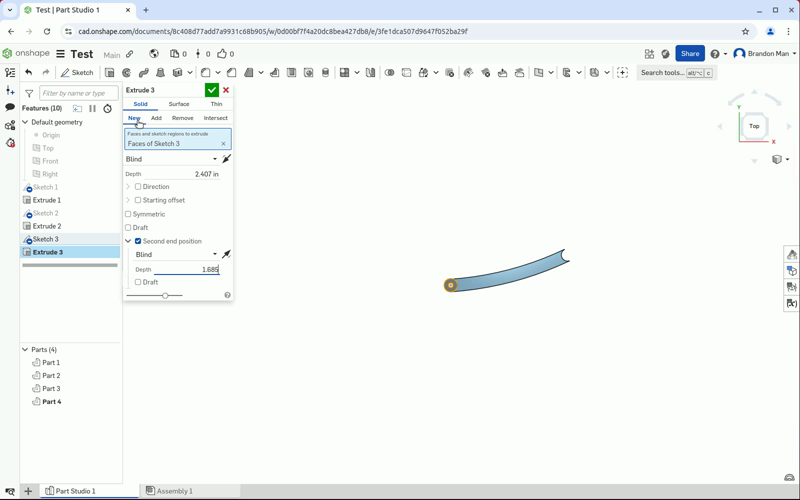
key(enter)
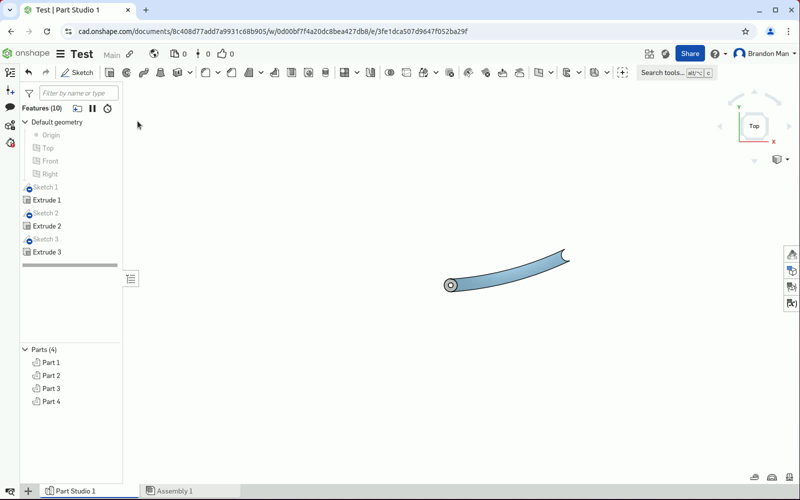
key(shift+h)
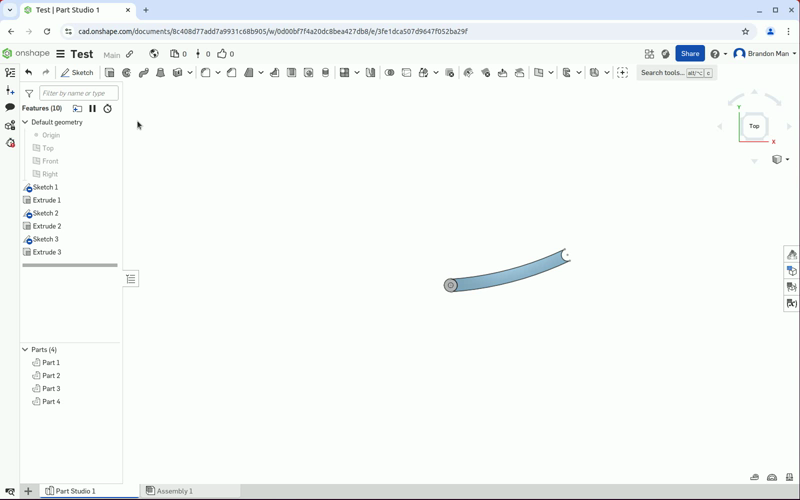
key(shift+h)
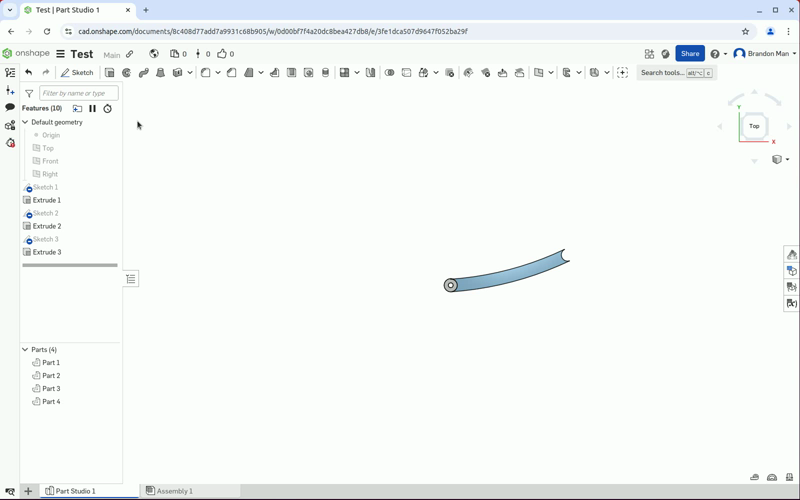
mouse_move(73, 189)
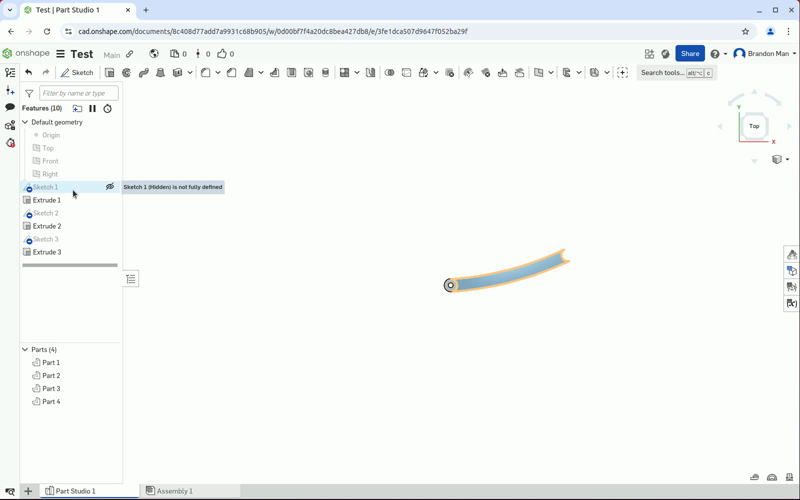
click(73, 189)
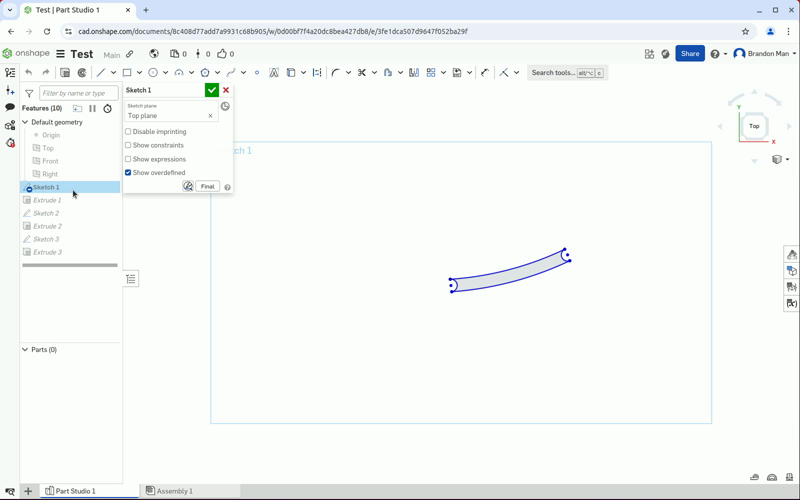
mouse_move(229, 92)
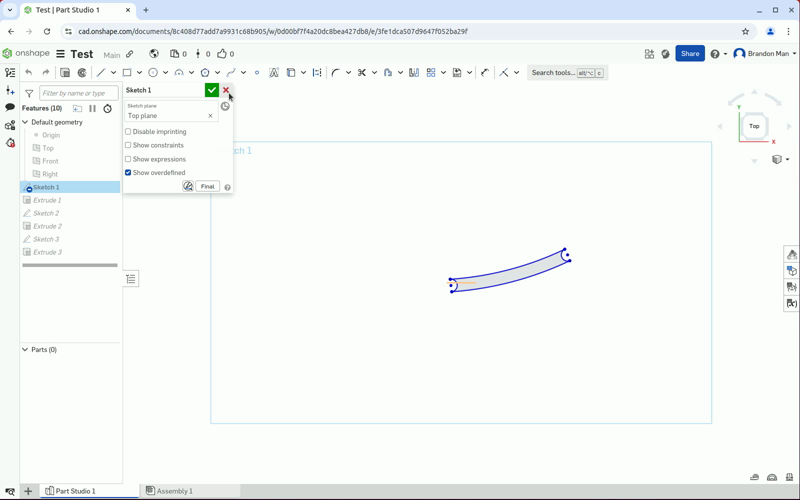
click(229, 92)
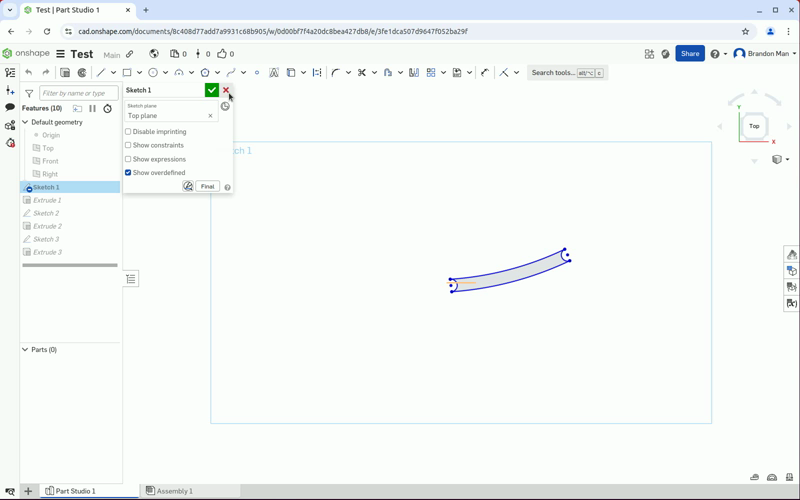
key(shift+s)
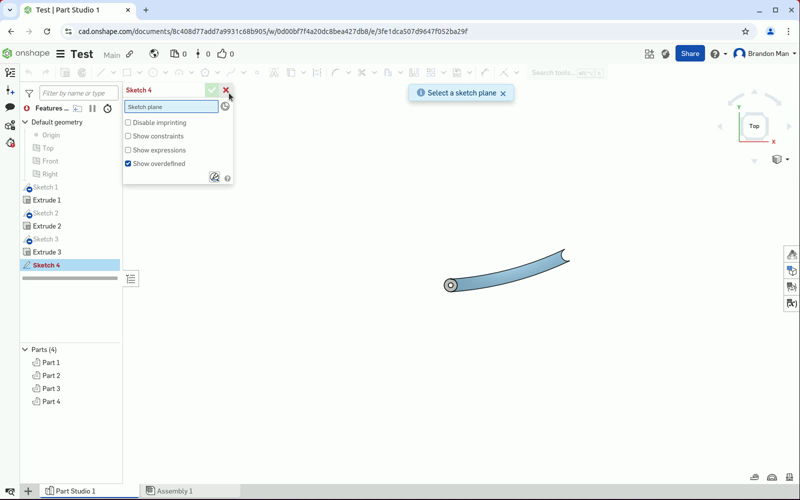
mouse_move(73, 150)
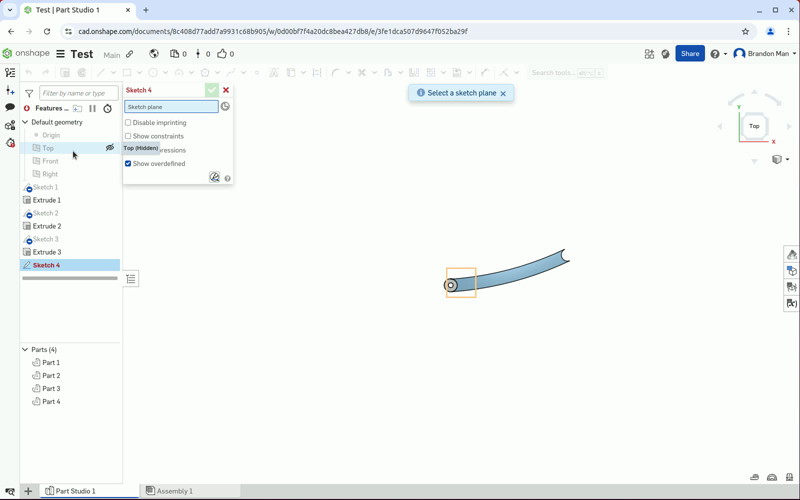
click(73, 150)
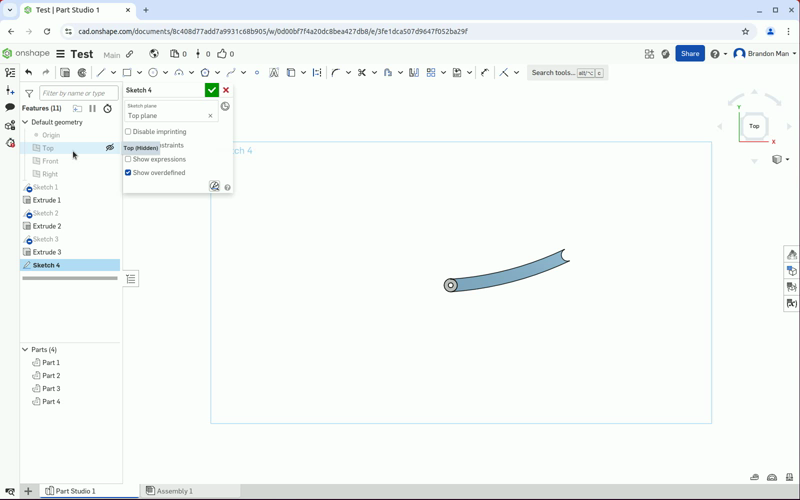
mouse_move(73, 352)
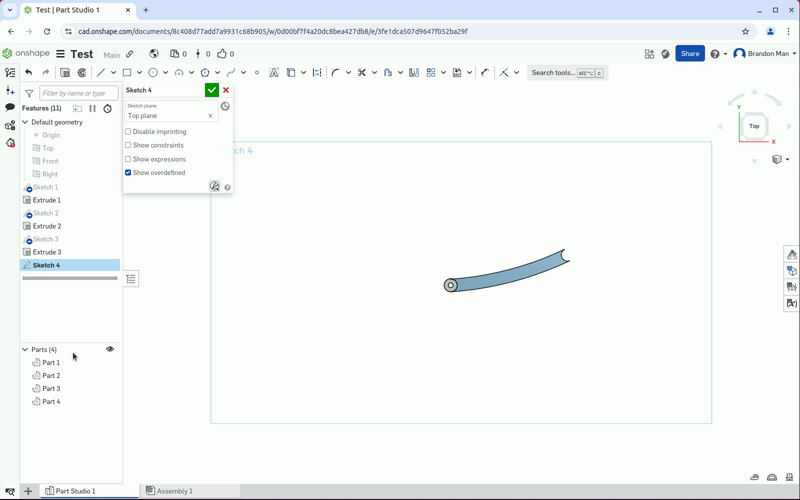
key(y)
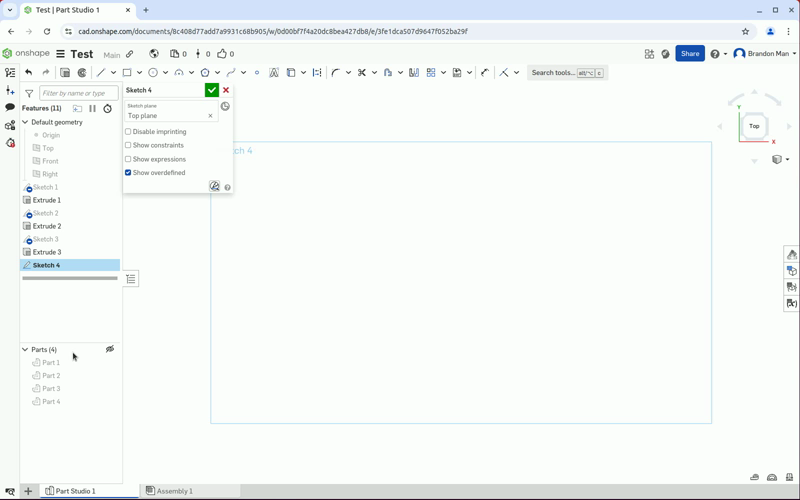
key(c)
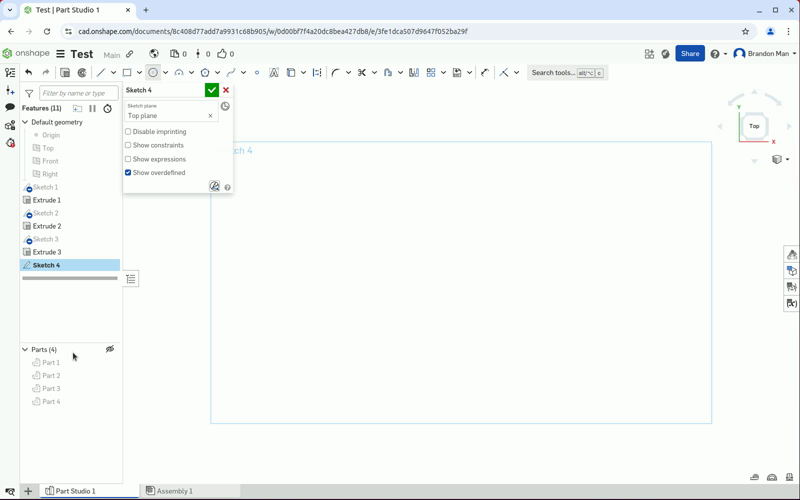
key_down(shift)
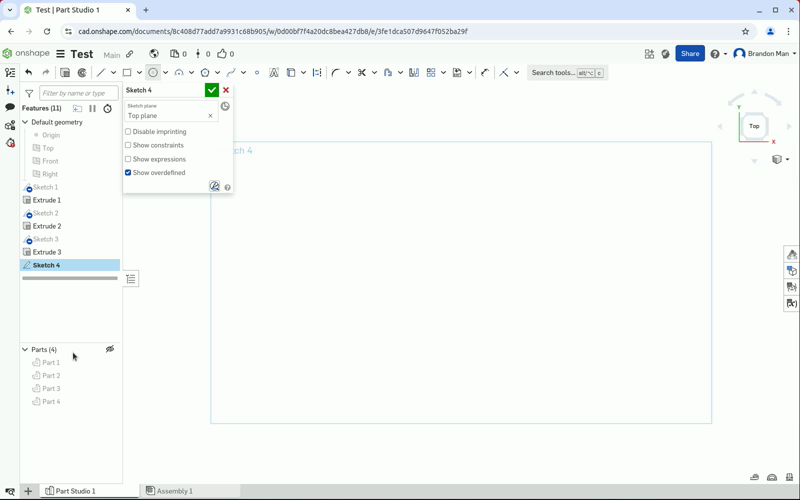
mouse_move(567, 254)
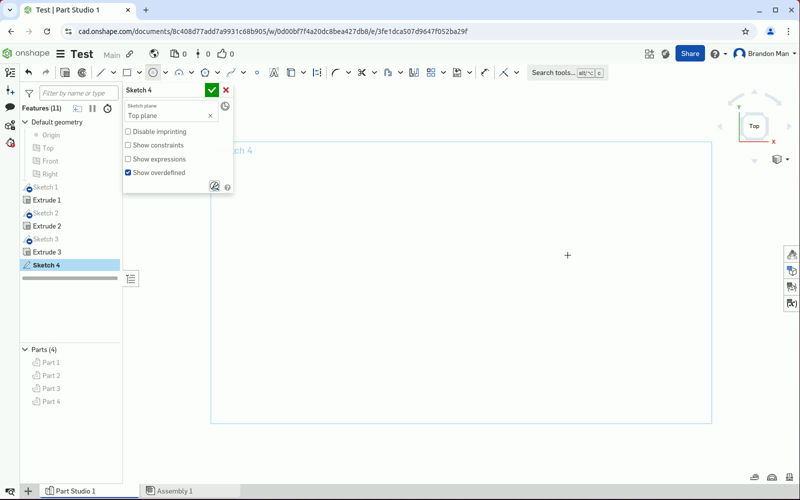
click(567, 254)
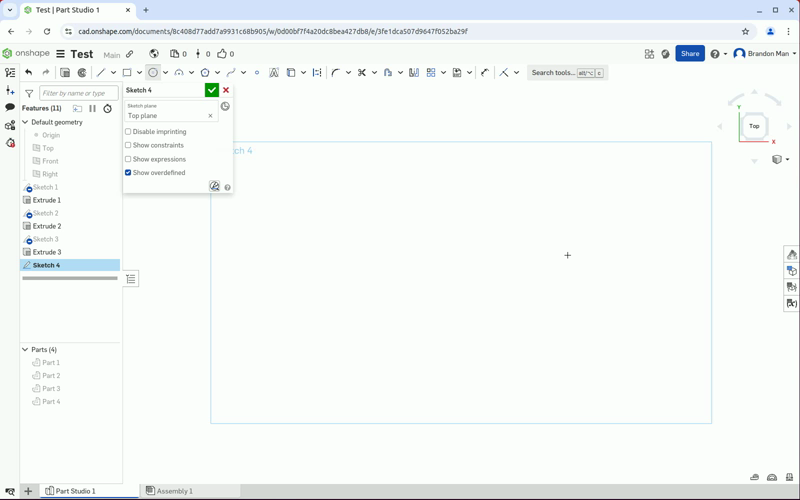
key_up(shift)
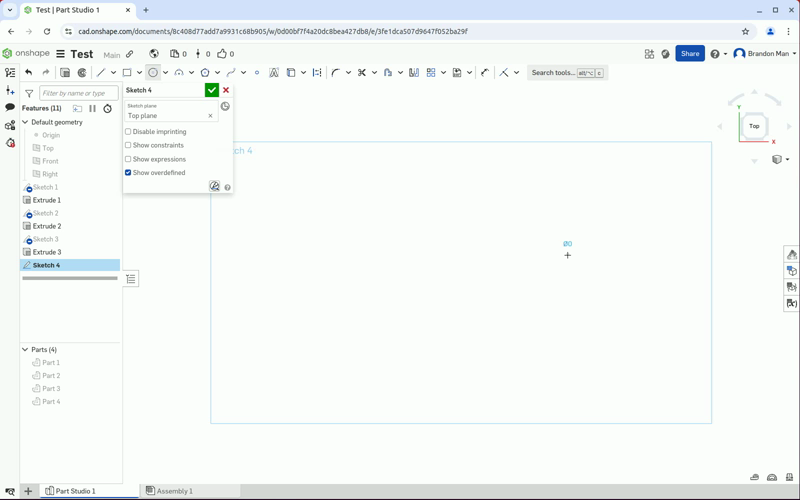
mouse_move(574, 254)
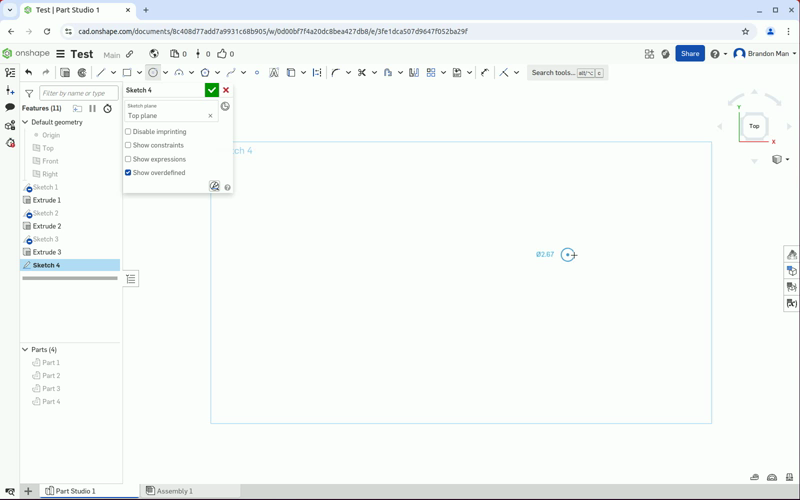
click(574, 254)
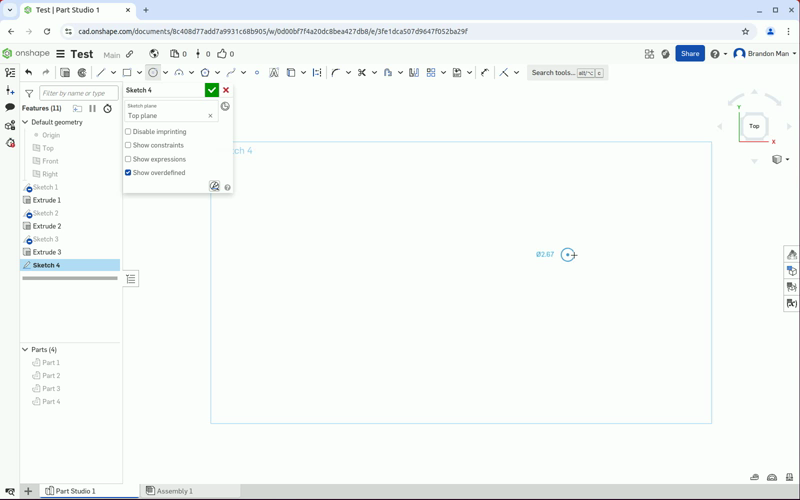
key(esc)
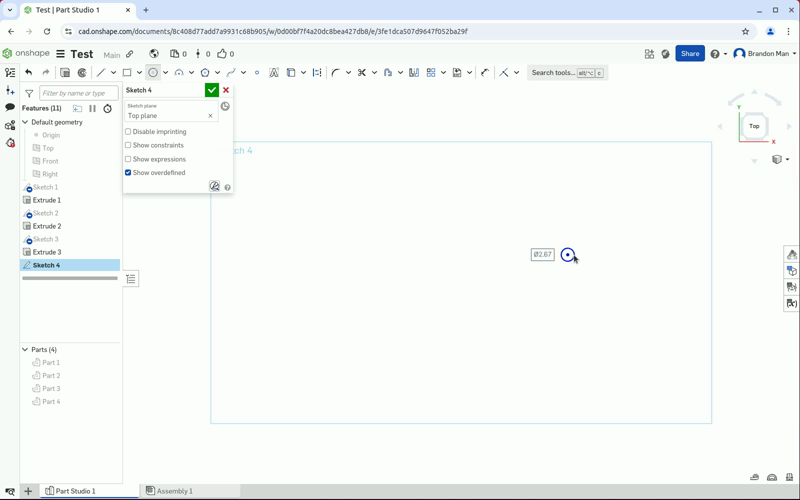
key(c)
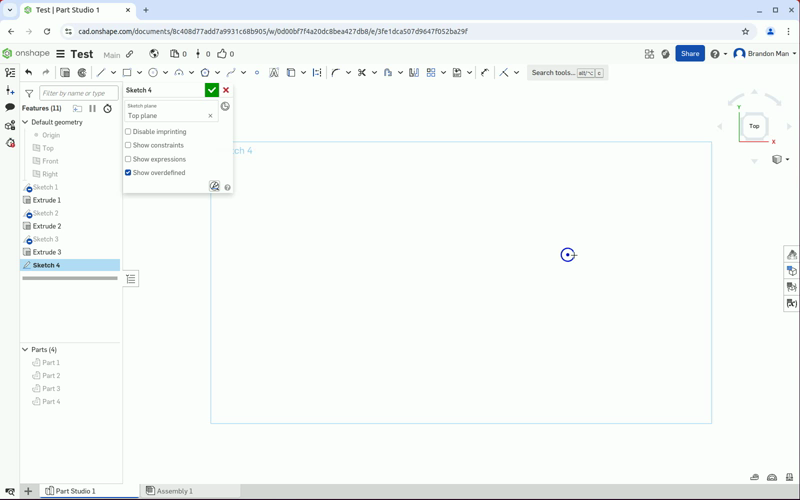
key_down(shift)
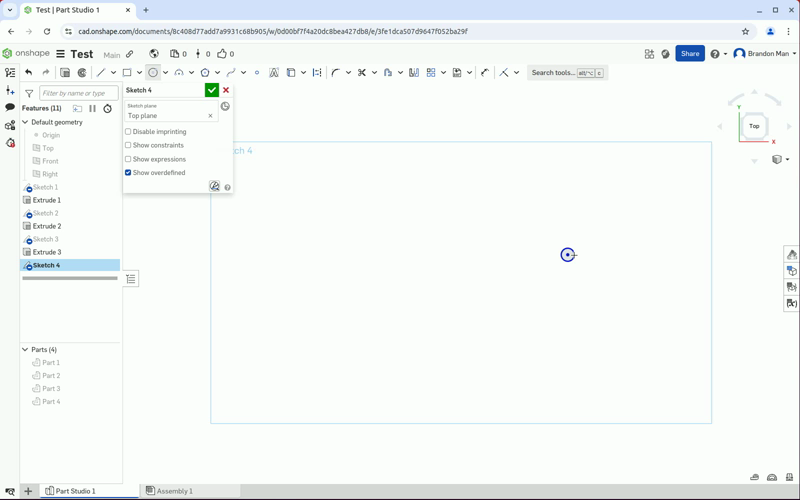
mouse_move(567, 254)
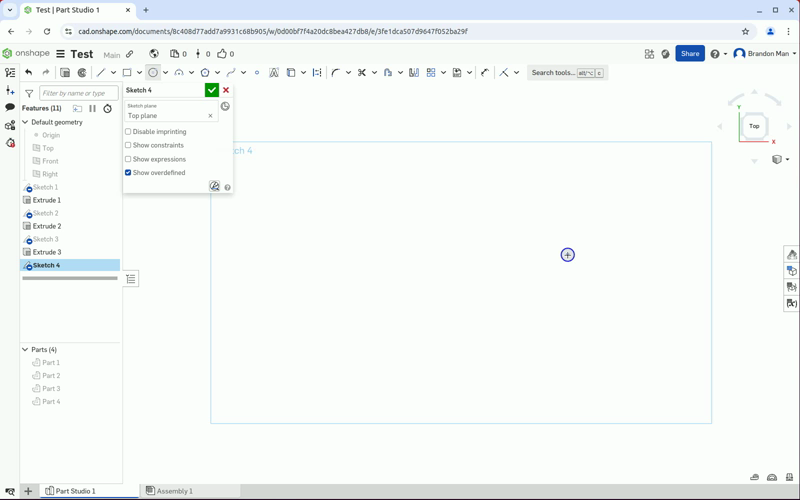
click(567, 254)
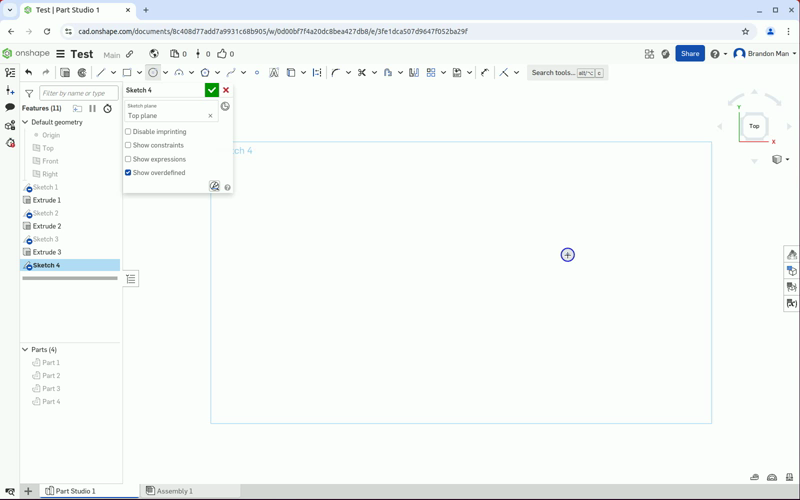
key_up(shift)
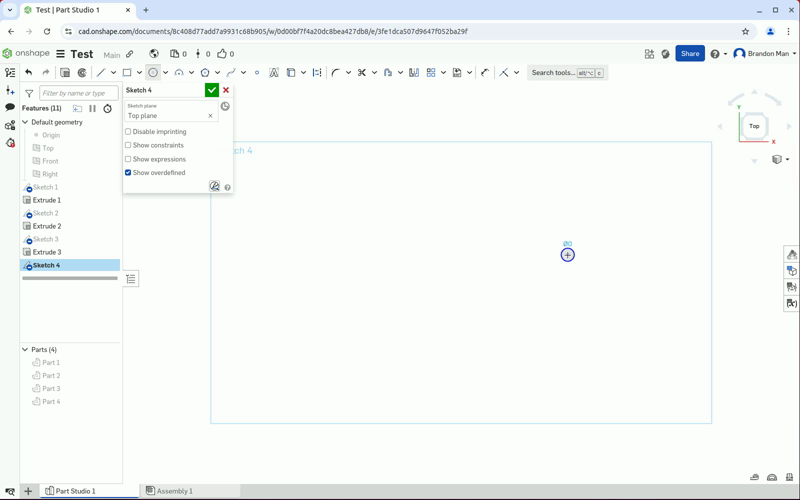
mouse_move(570, 254)
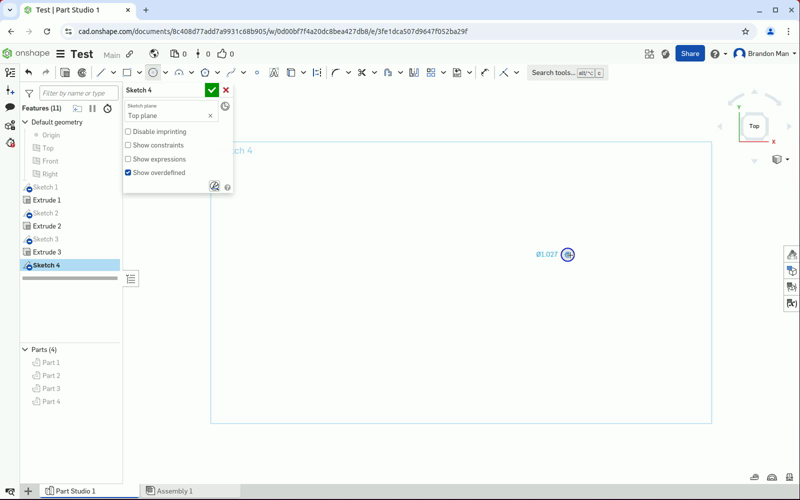
scroll(6)
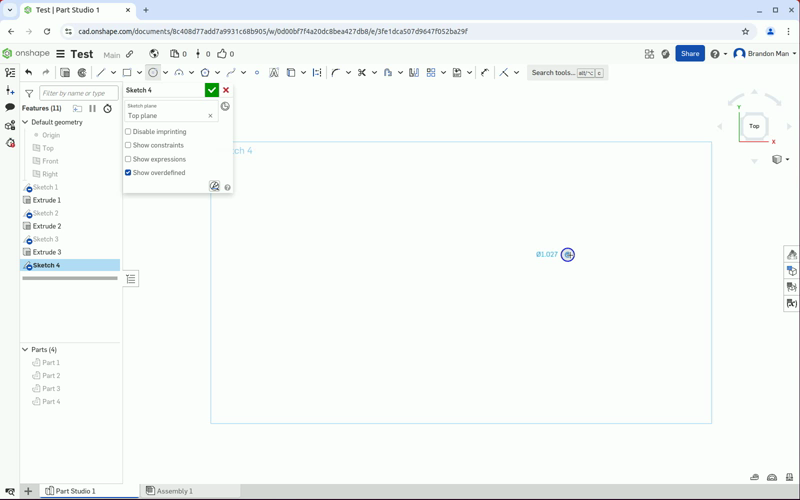
scroll(6)
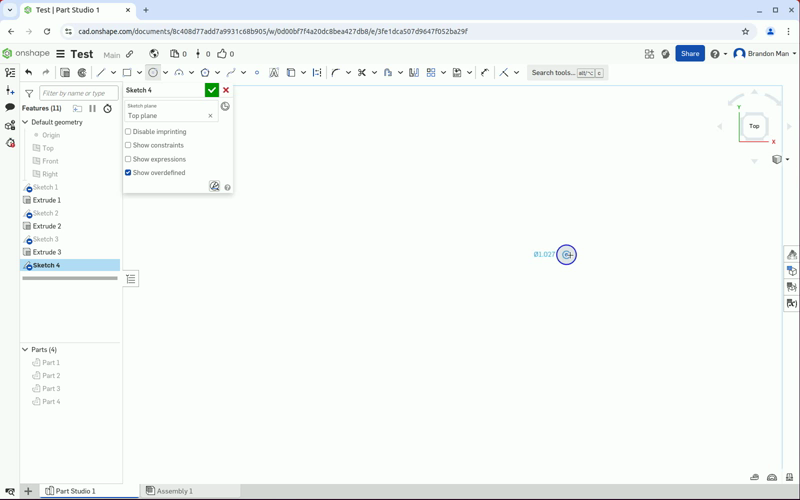
scroll(6)
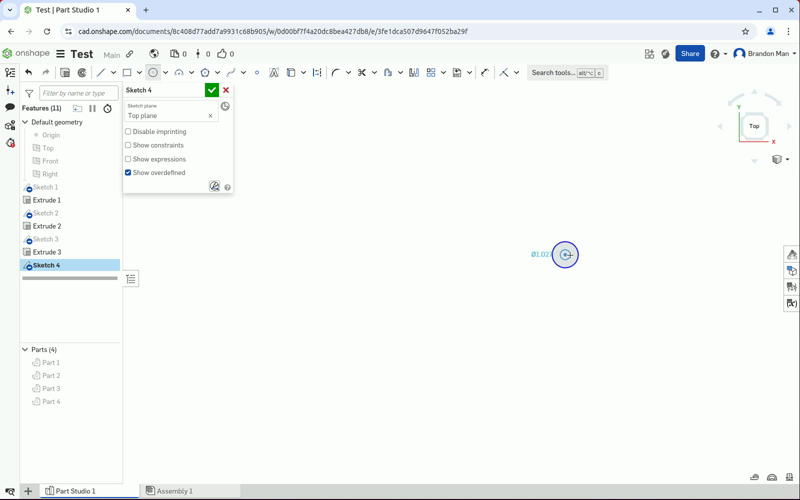
scroll(6)
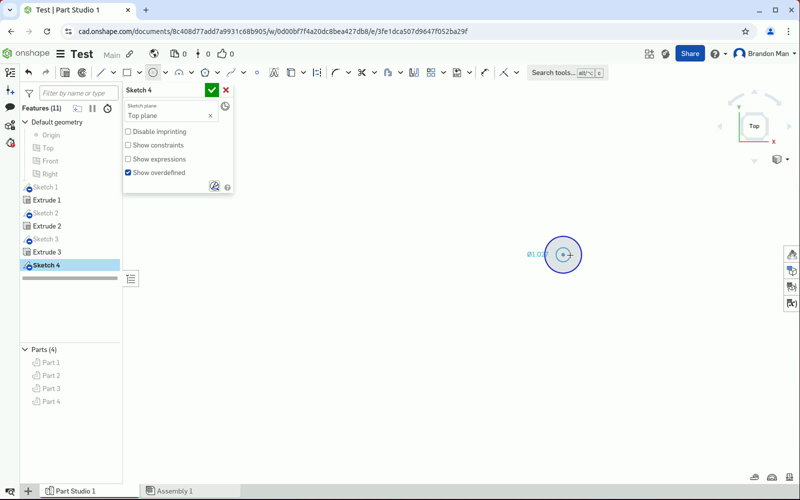
scroll(6)
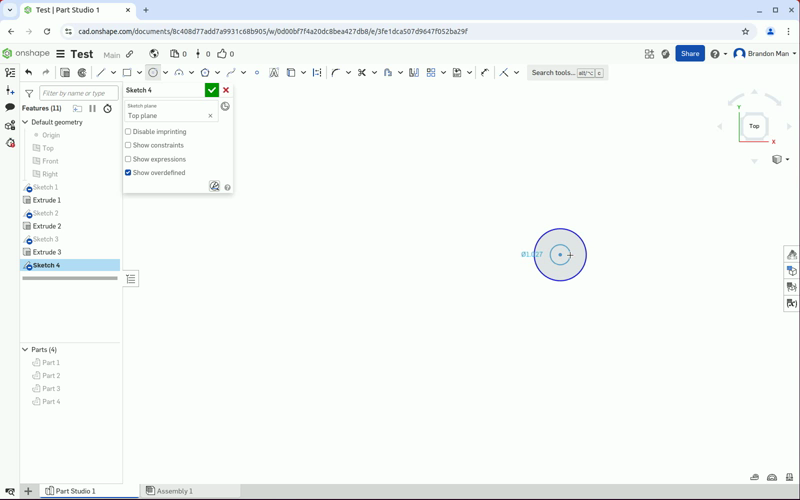
scroll(6)
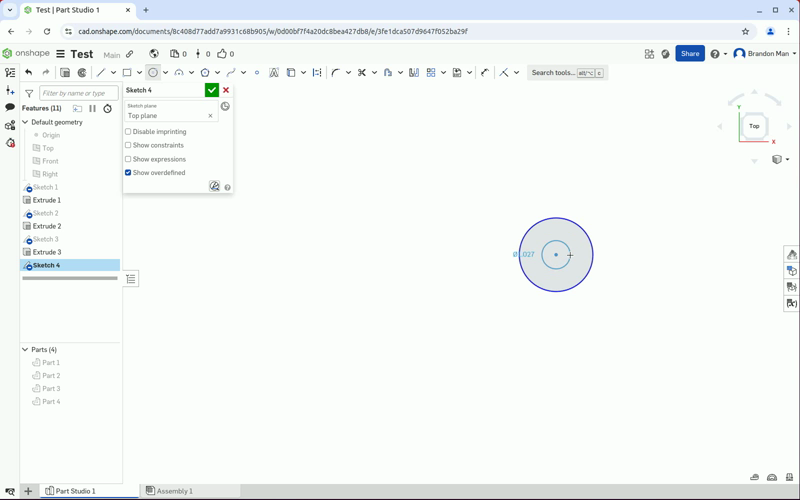
scroll(6)
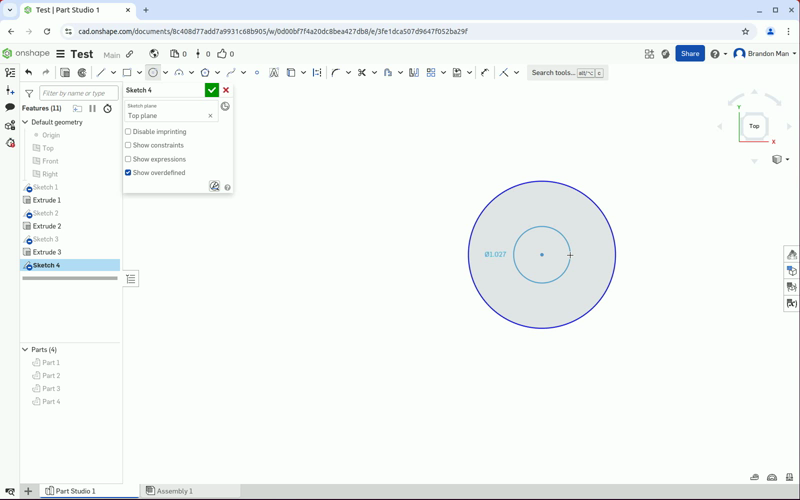
click(570, 254)
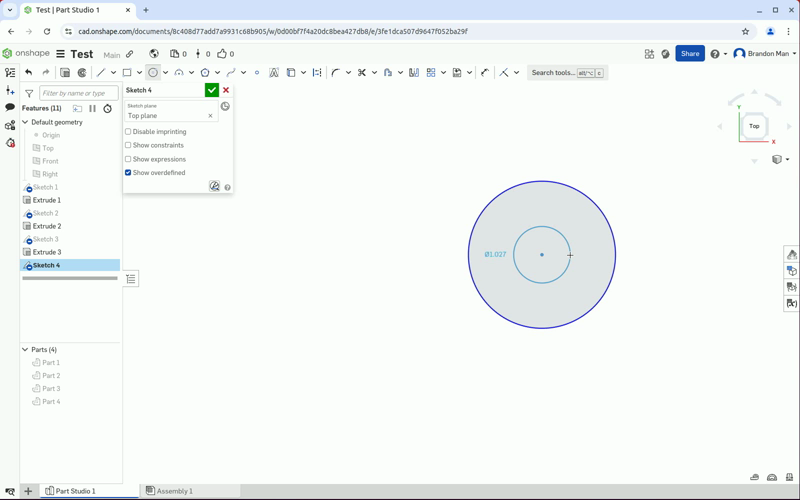
scroll(-6)
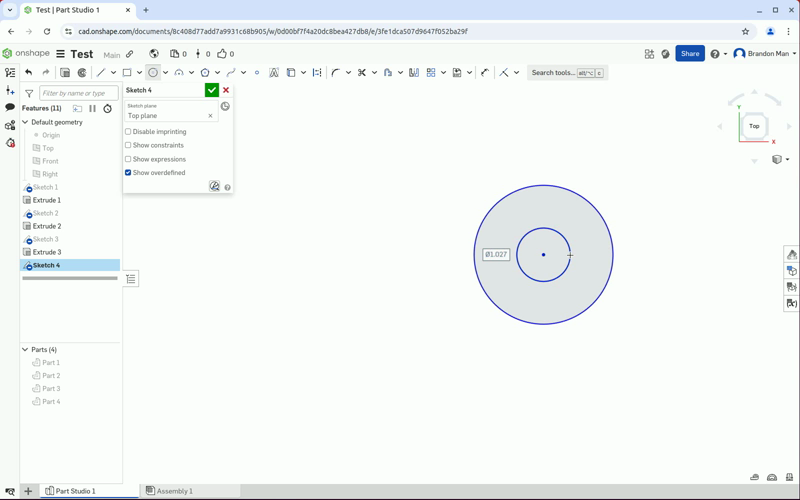
scroll(-6)
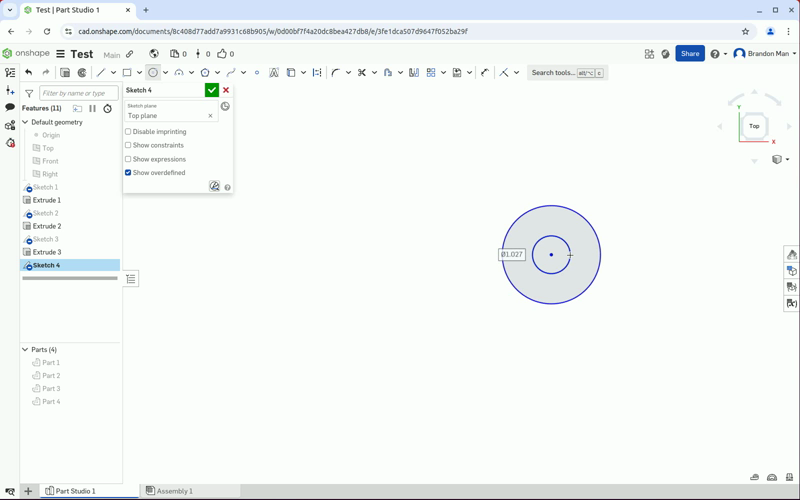
scroll(-6)
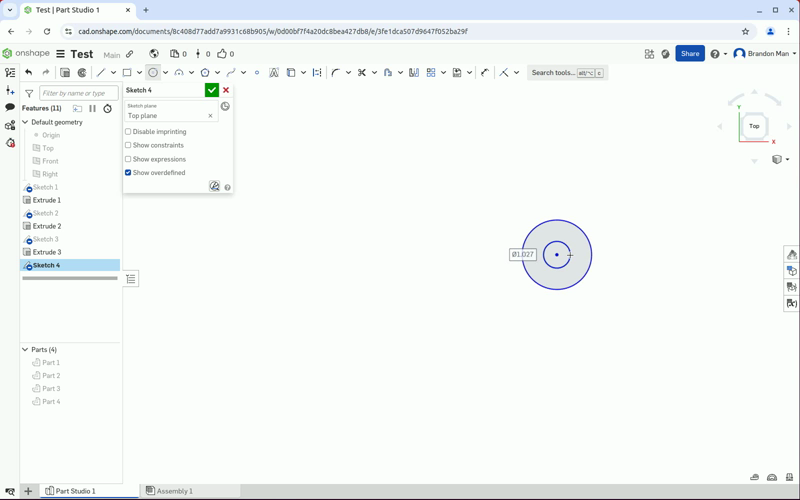
scroll(-6)
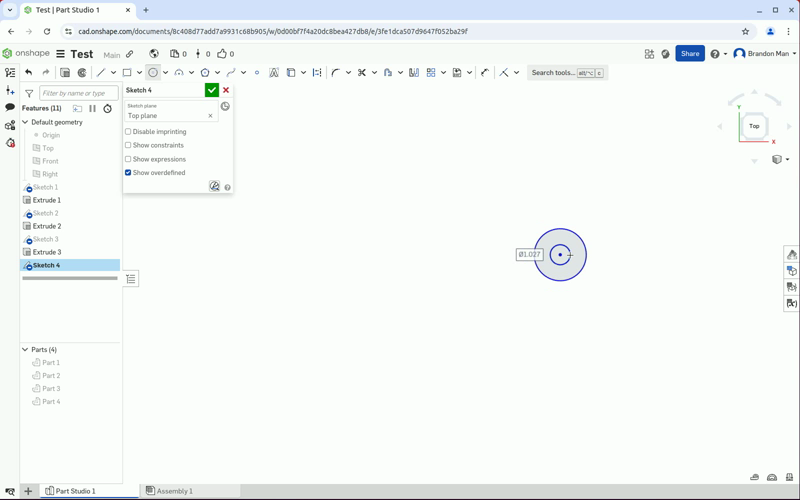
scroll(-6)
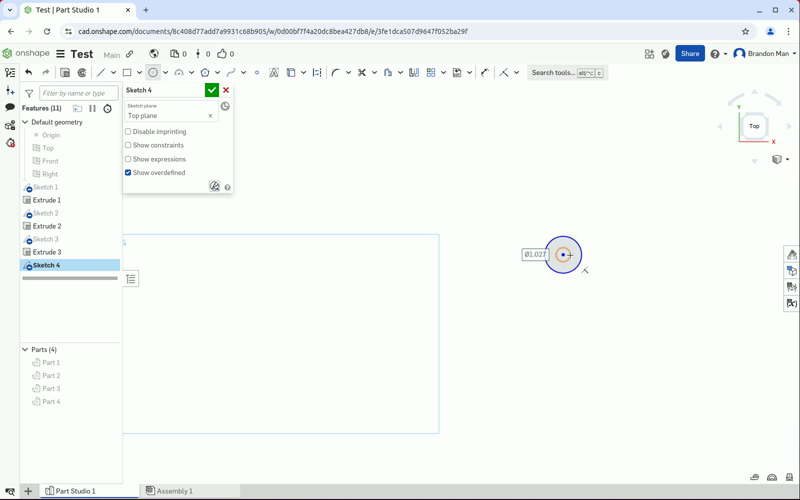
scroll(-6)
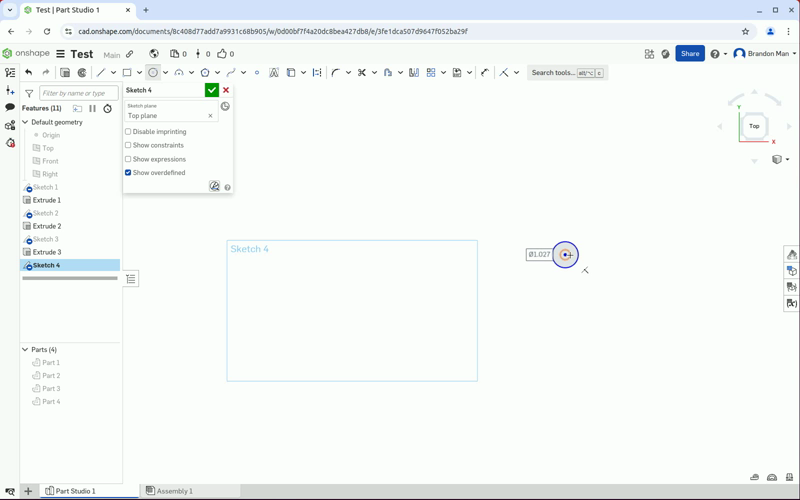
scroll(-6)
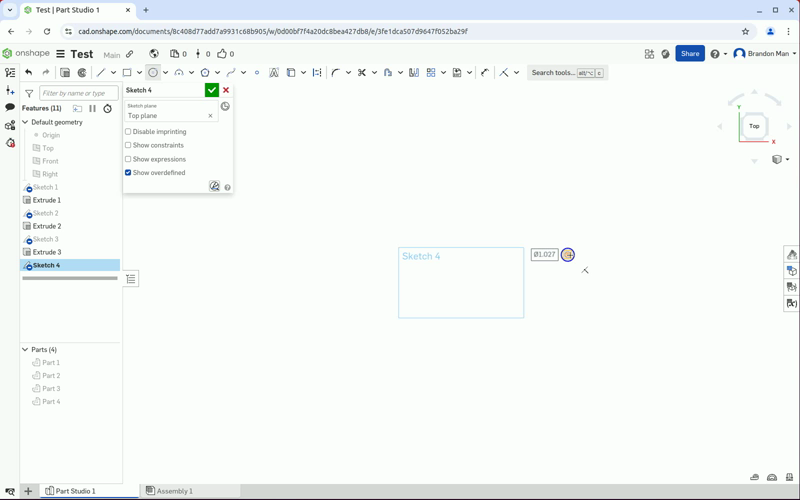
key(esc)
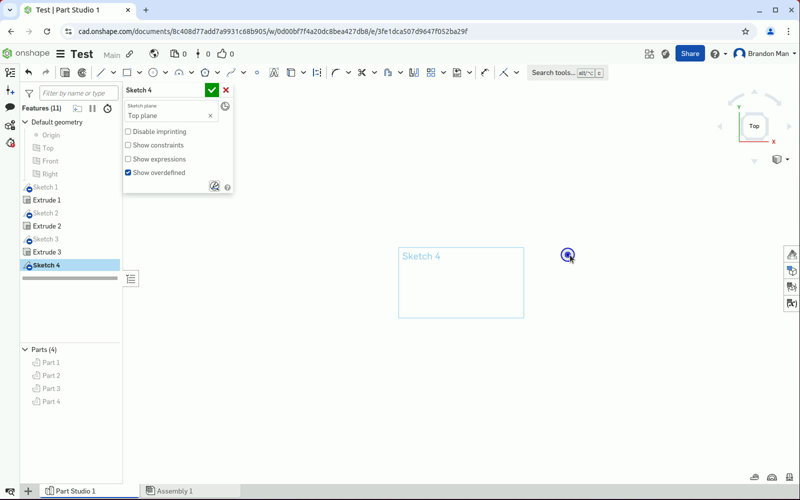
mouse_move(572, 253)
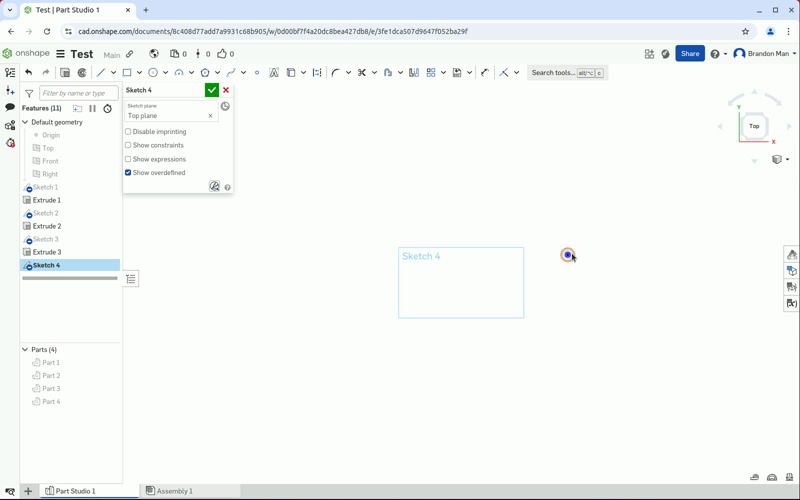
scroll(6)
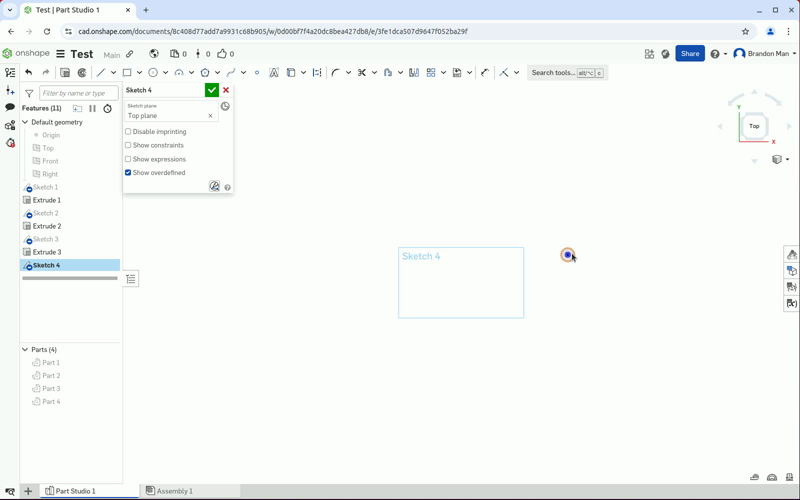
scroll(6)
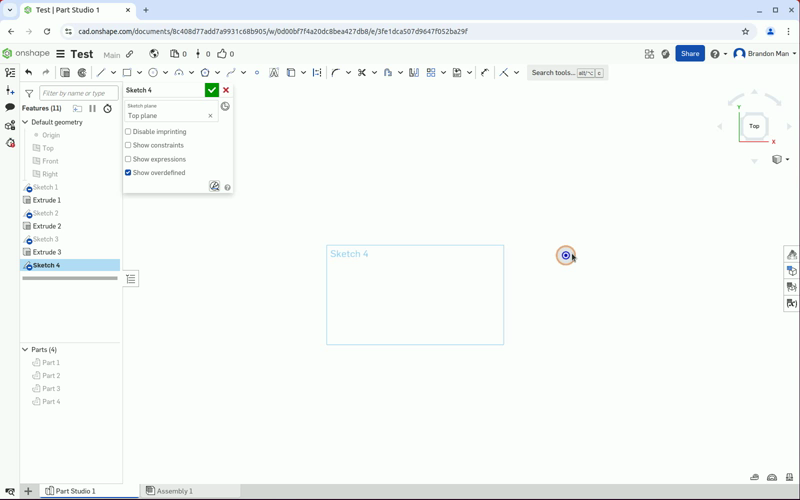
scroll(6)
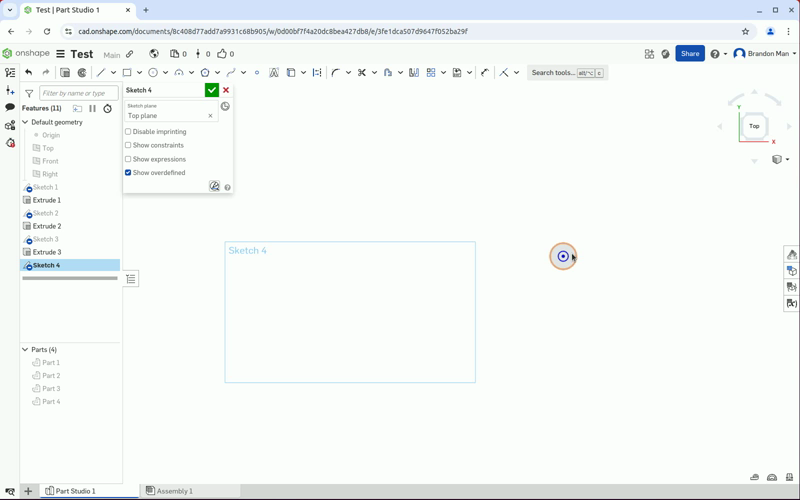
scroll(6)
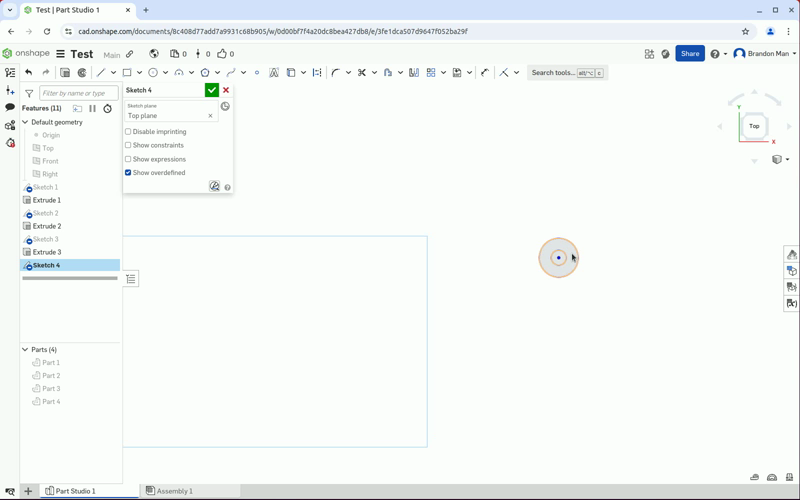
scroll(6)
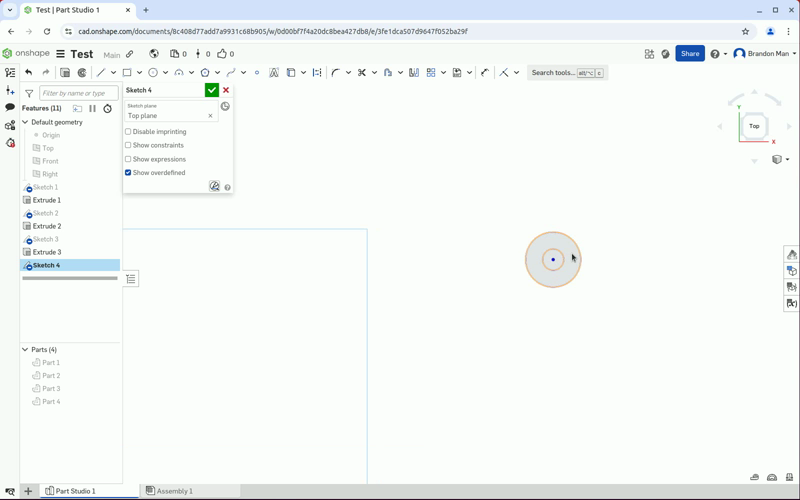
scroll(6)
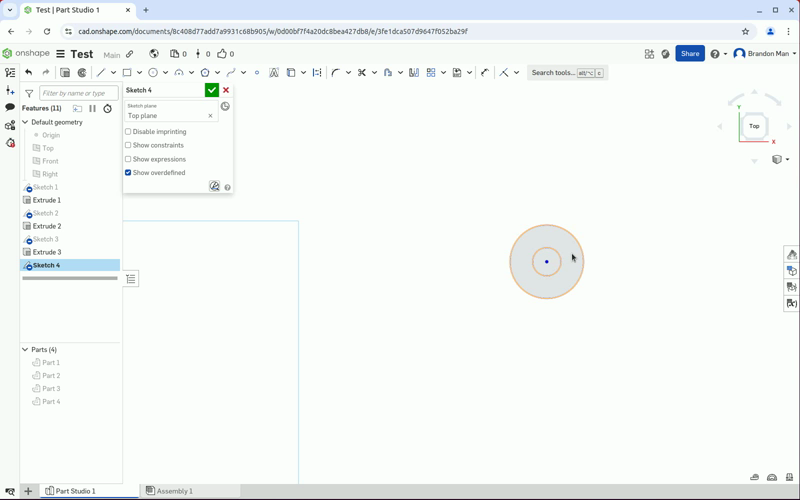
scroll(6)
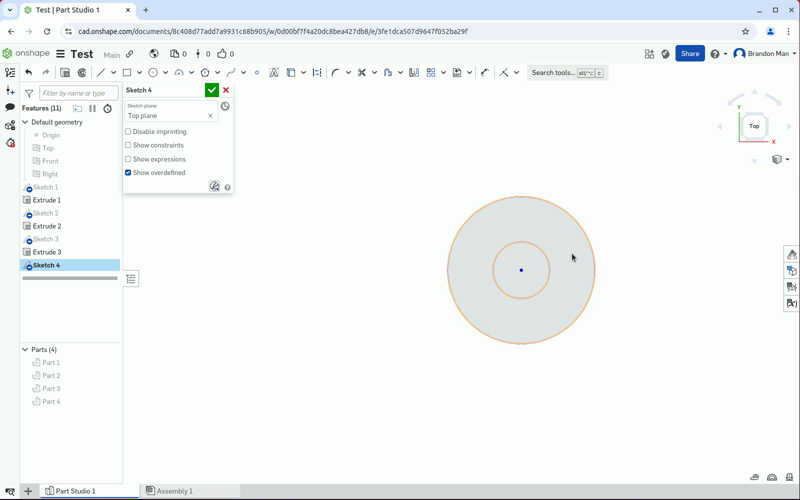
click(572, 253)
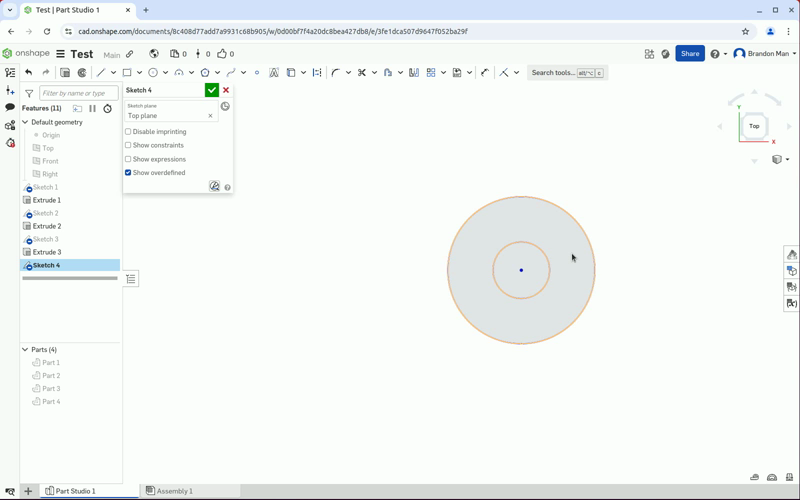
scroll(-6)
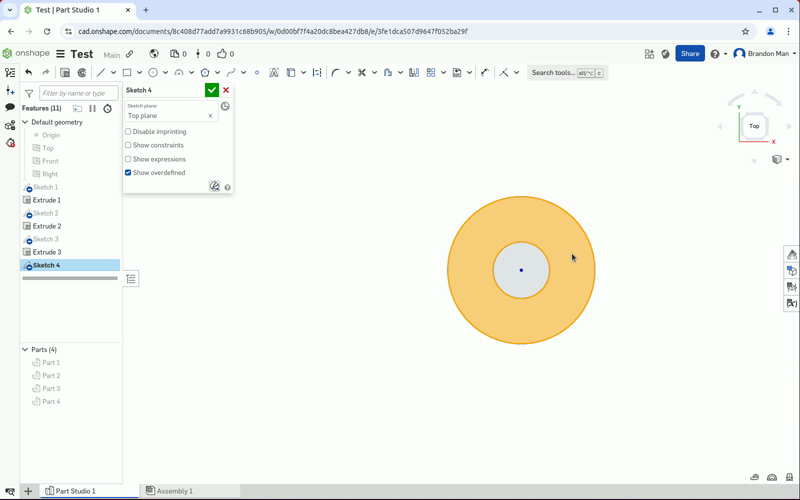
scroll(-6)
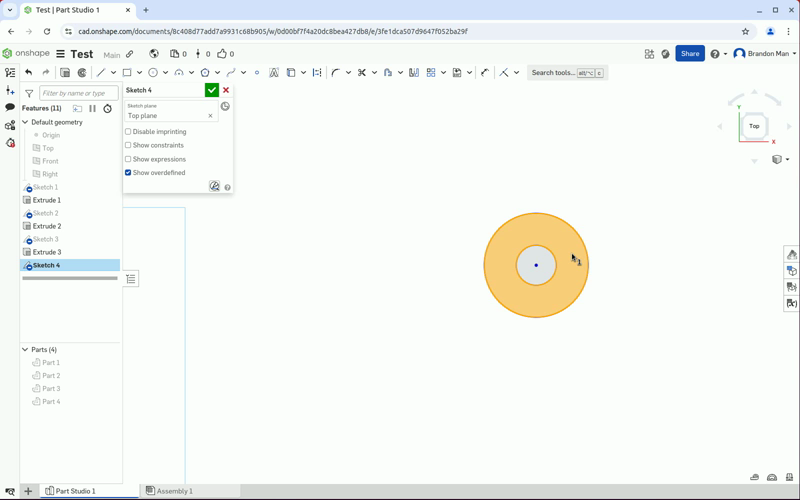
scroll(-6)
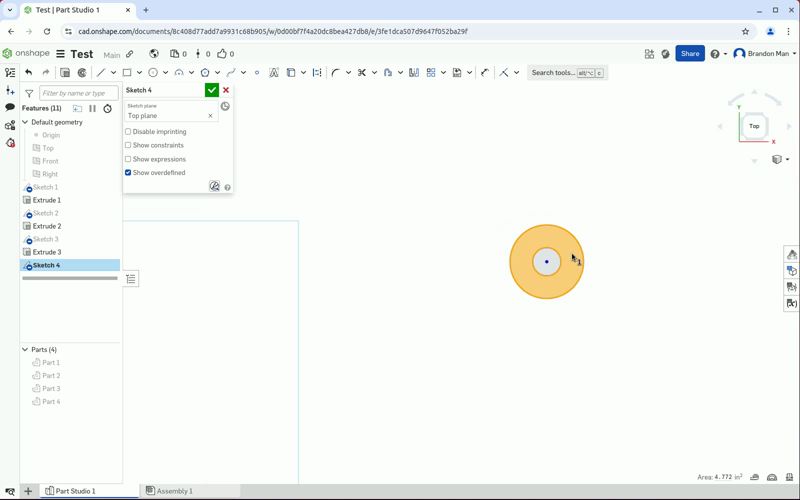
scroll(-6)
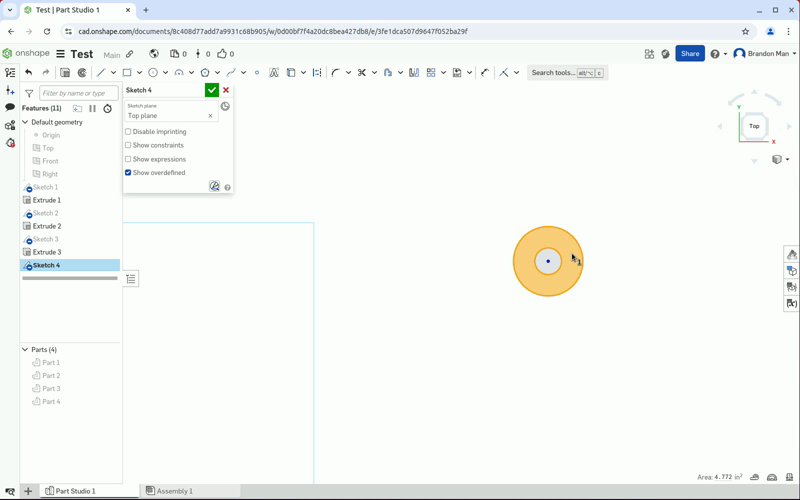
scroll(-6)
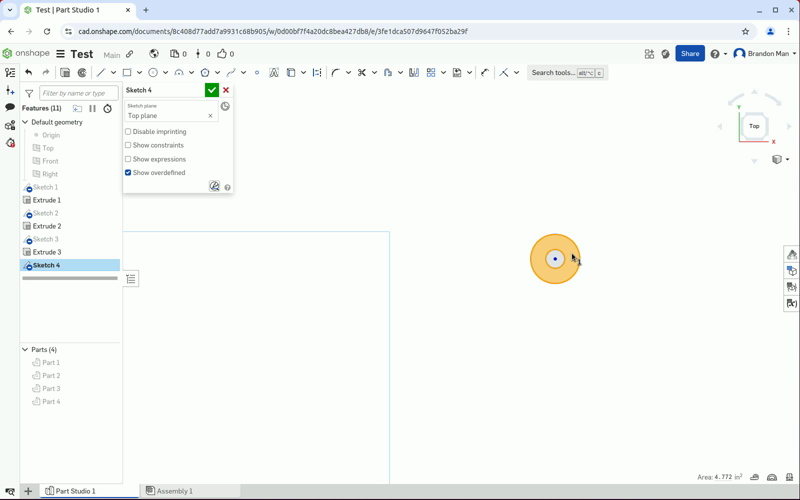
scroll(-6)
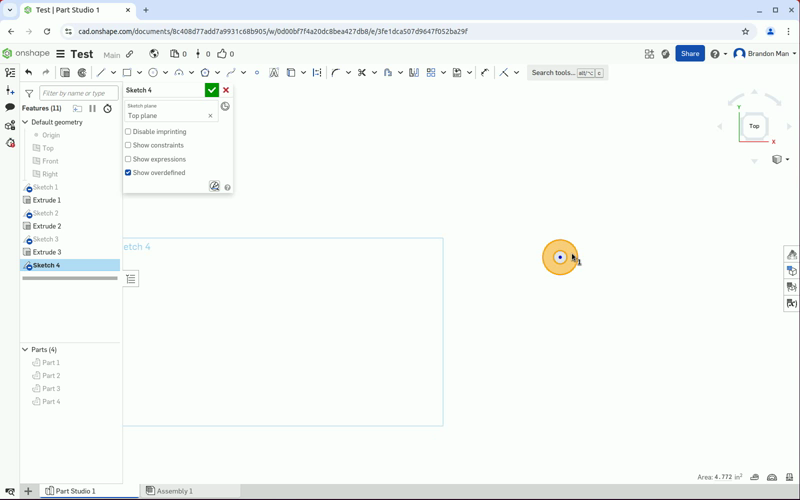
scroll(-6)
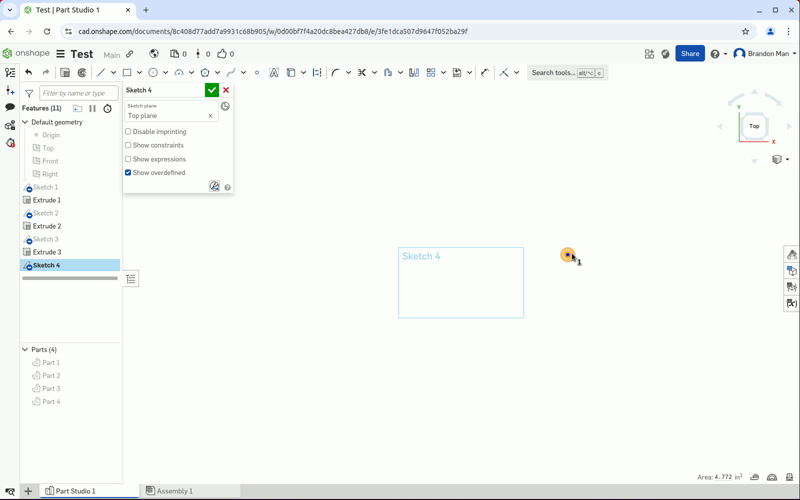
mouse_move(73, 352)
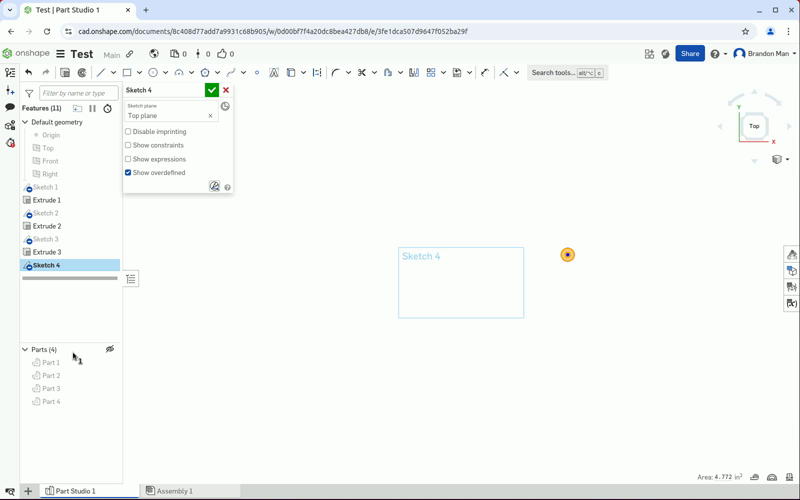
key(shift+y)
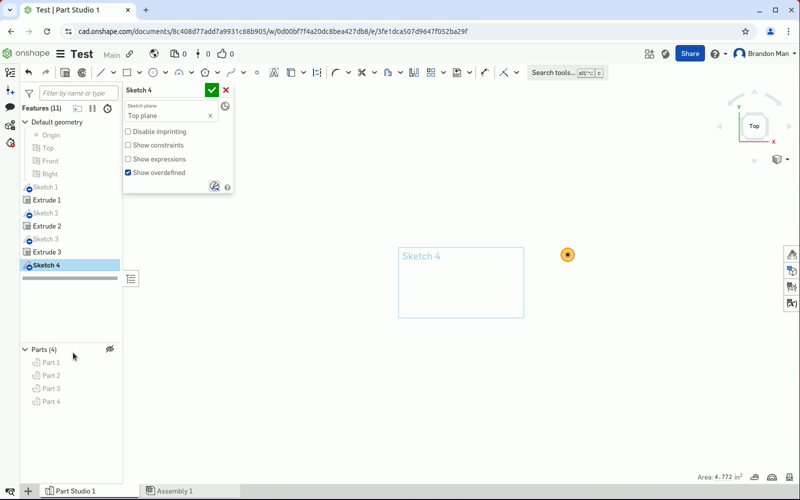
key(shift+e)
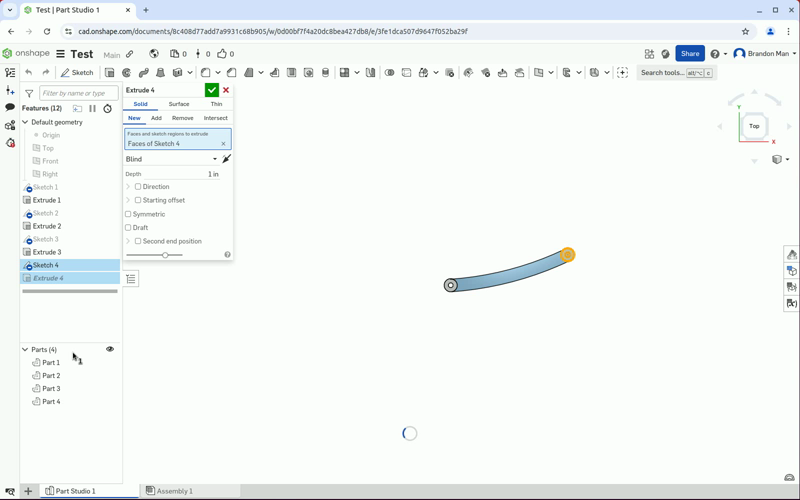
mouse_move(143, 106)
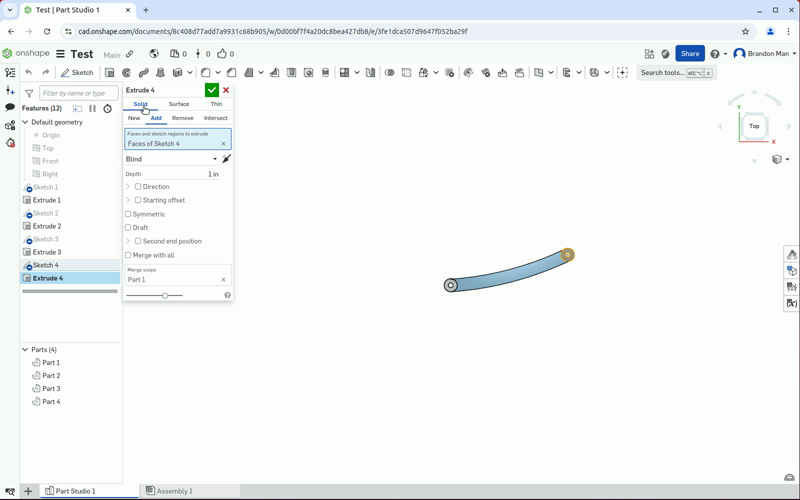
click(143, 106)
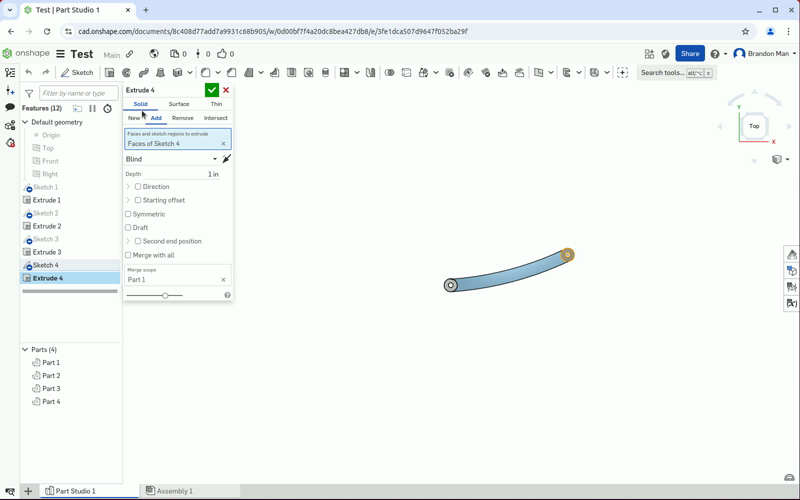
mouse_move(137, 120)
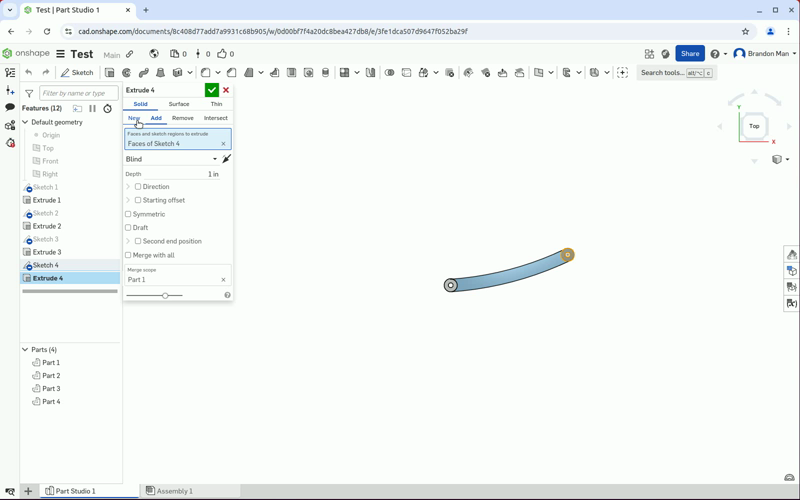
click(137, 120)
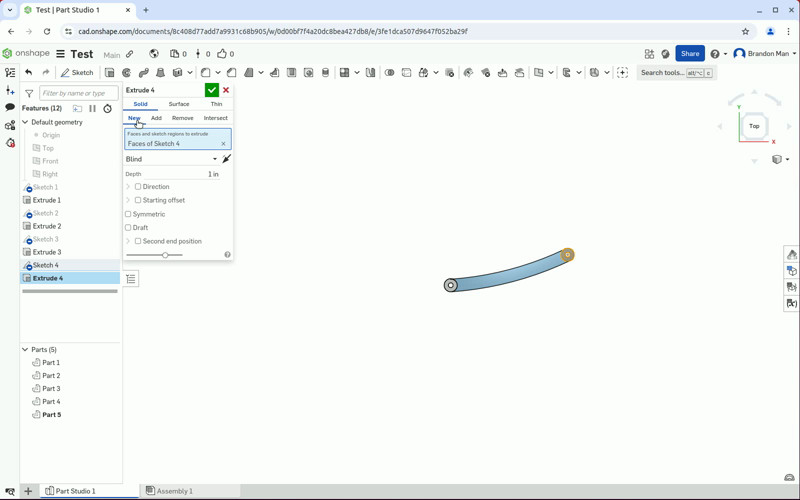
key(tab, 4)
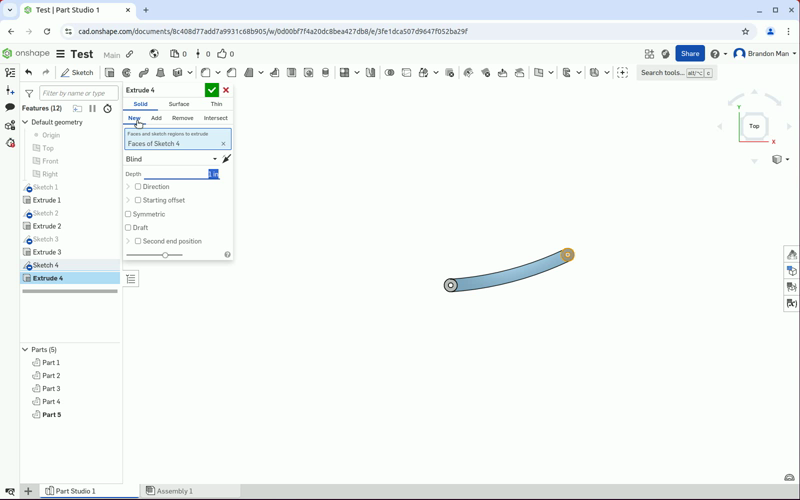
text(1.685)
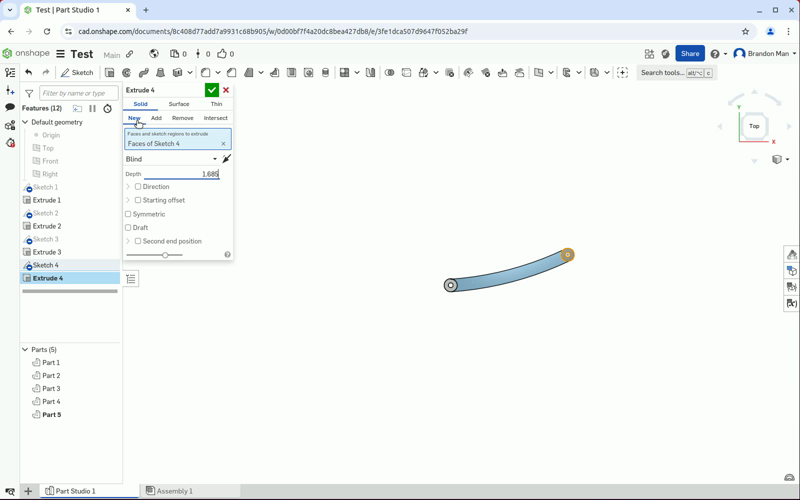
key(tab, 3)
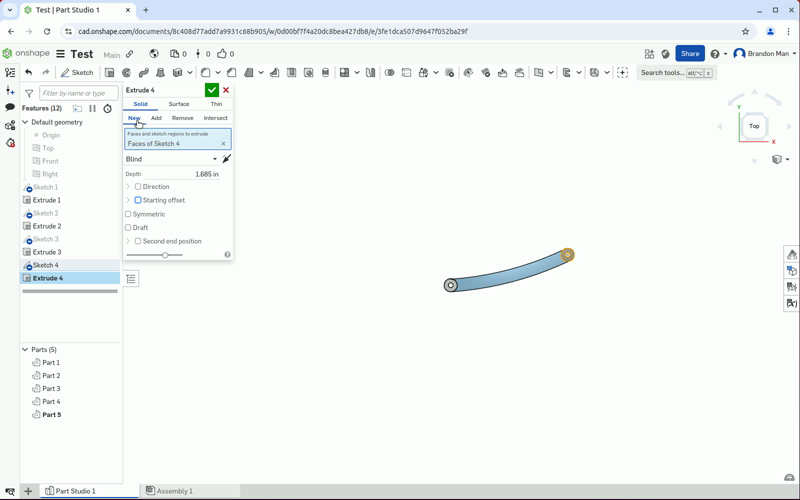
key(tab, 2)
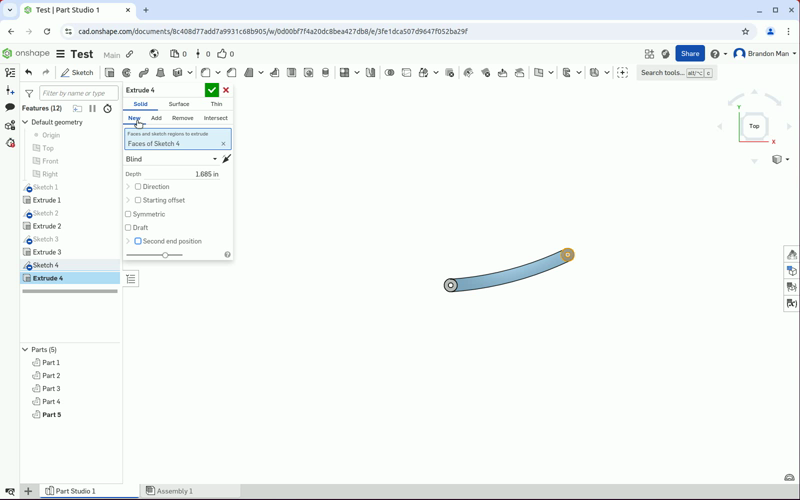
key(space)
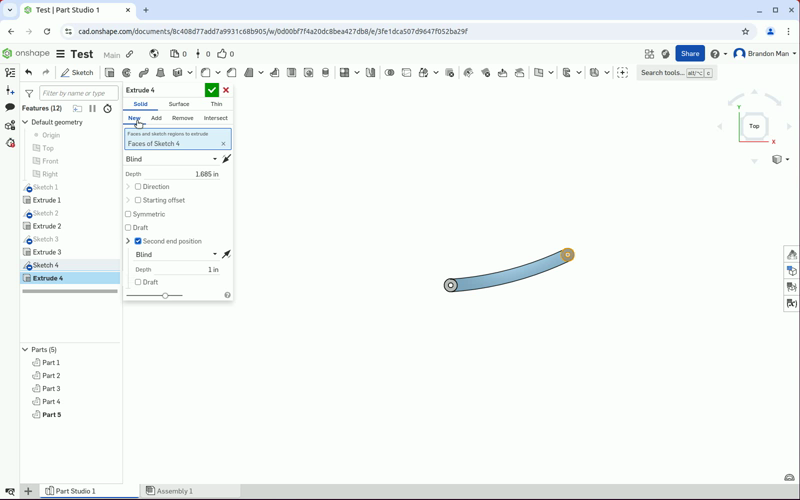
key(tab, 3)
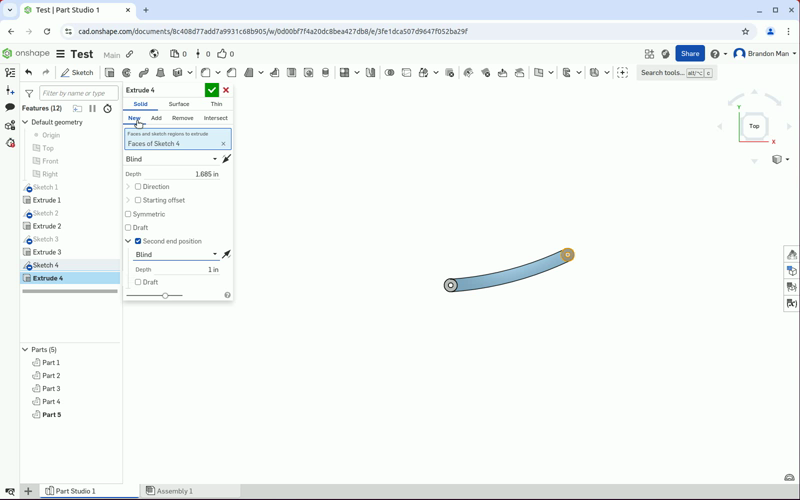
text(0.722)
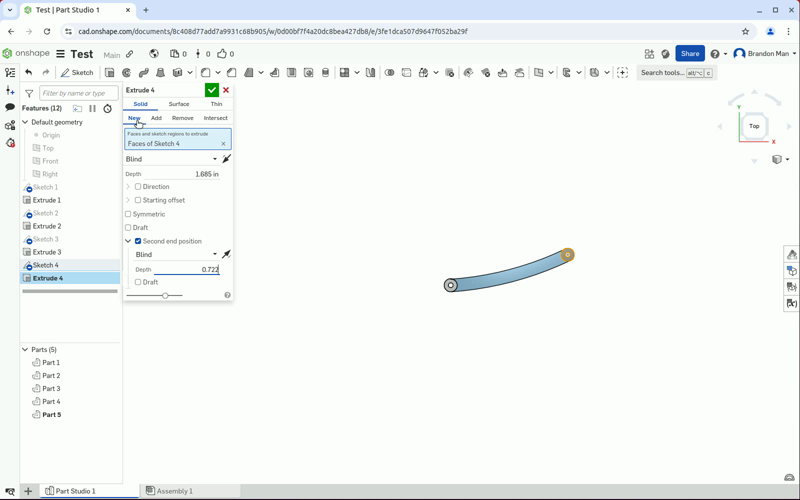
key(enter)
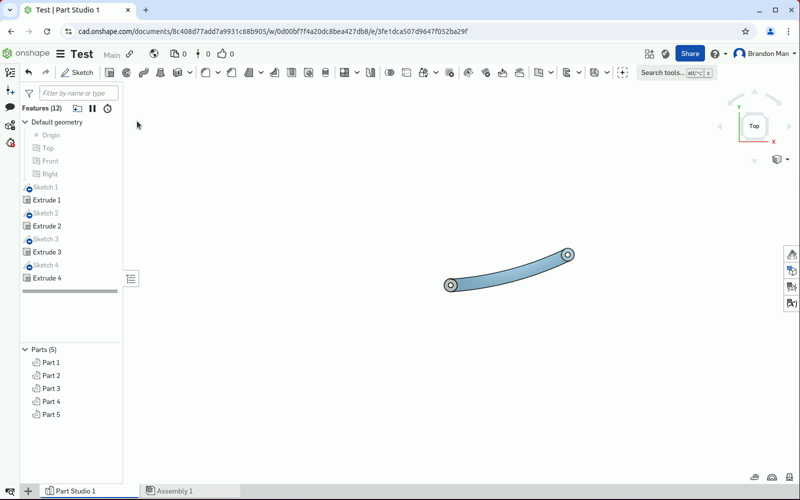
key(shift+h)
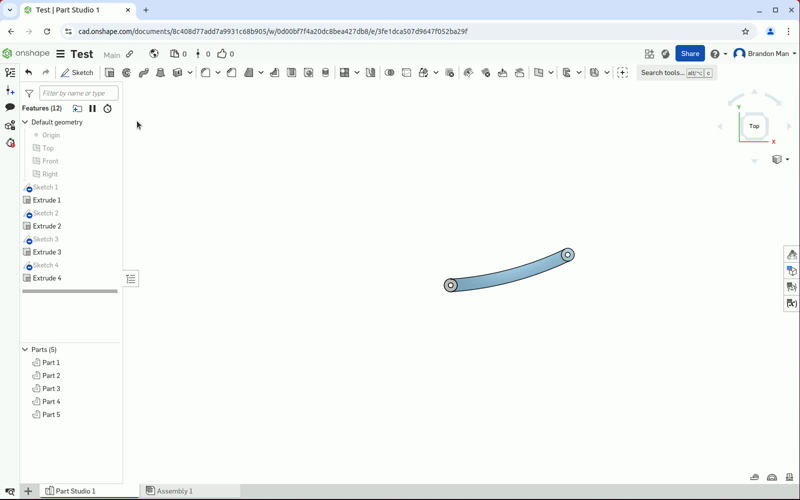
key(shift+h)
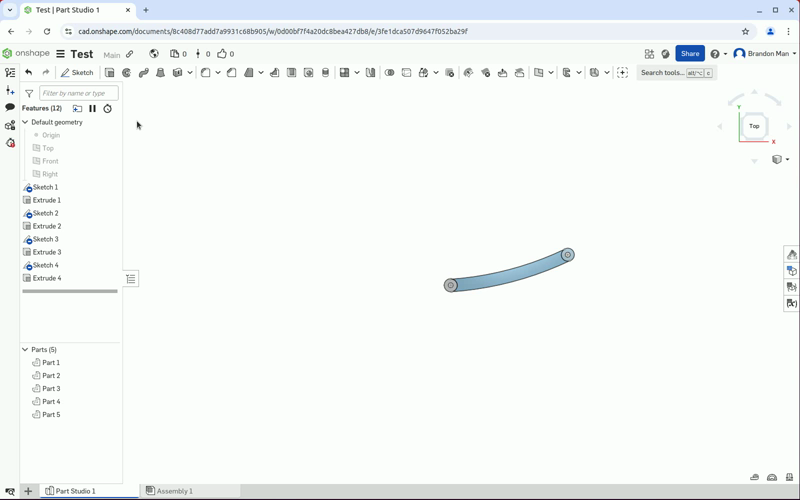
key(shift+7)
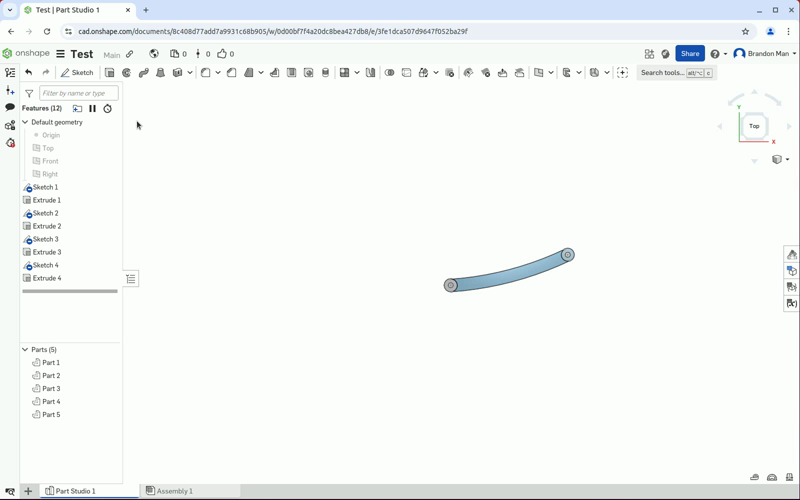
key(up, 3)
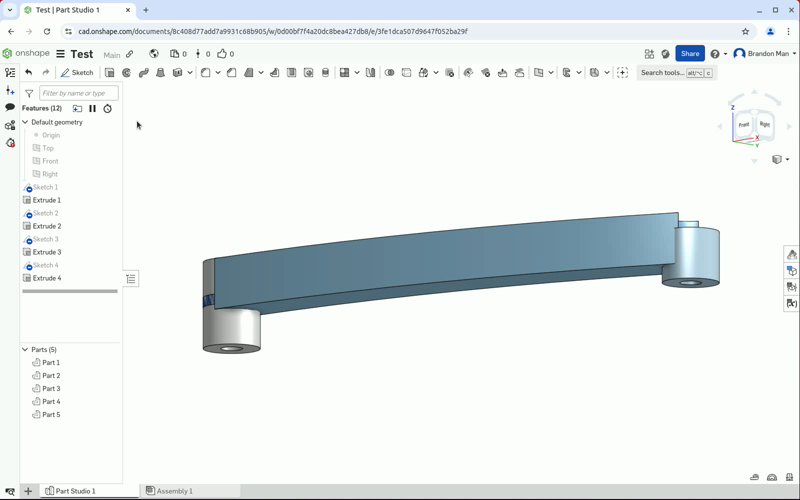
key(left, 3)
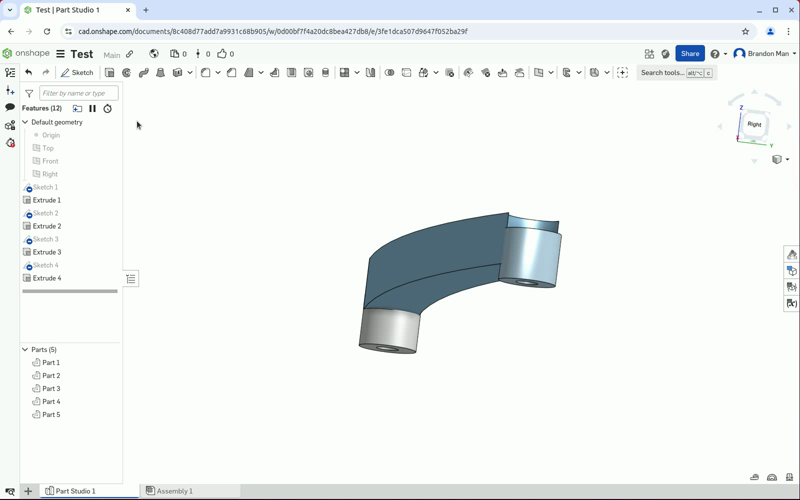
key(right, 3)
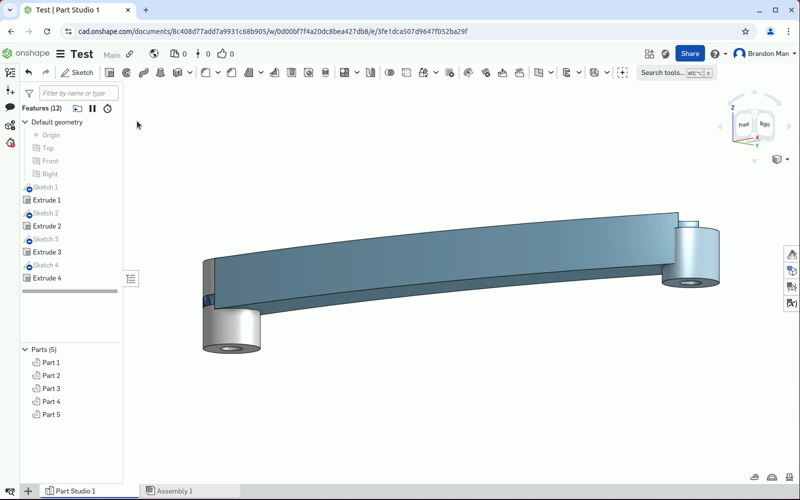
key(down, 3)
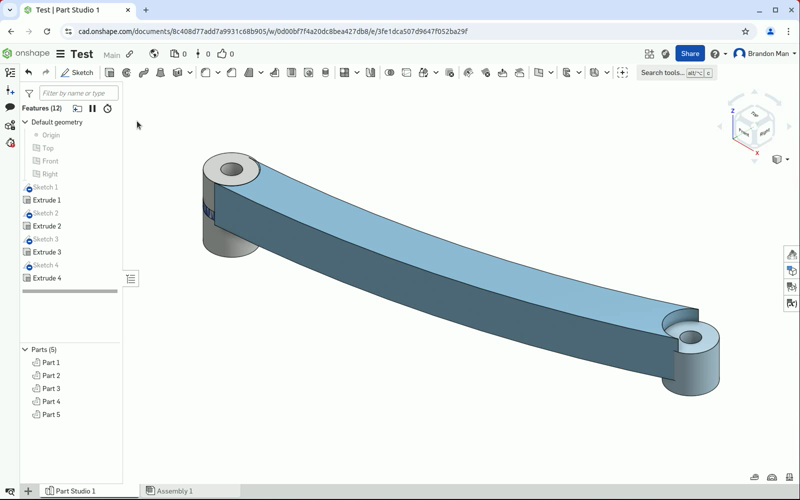
mouse_move(73, 189)
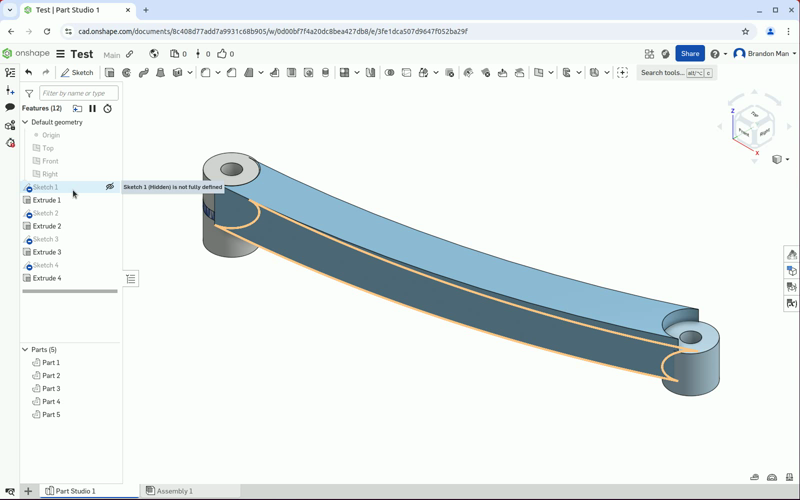
click(73, 189)